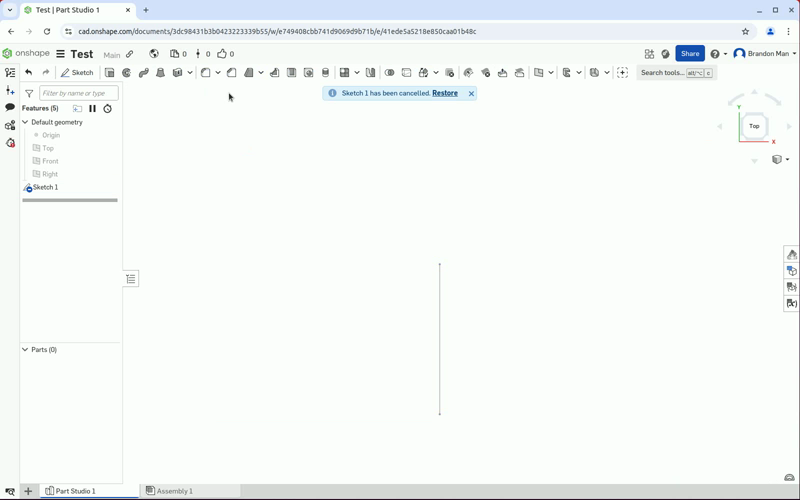
key(shift+h)
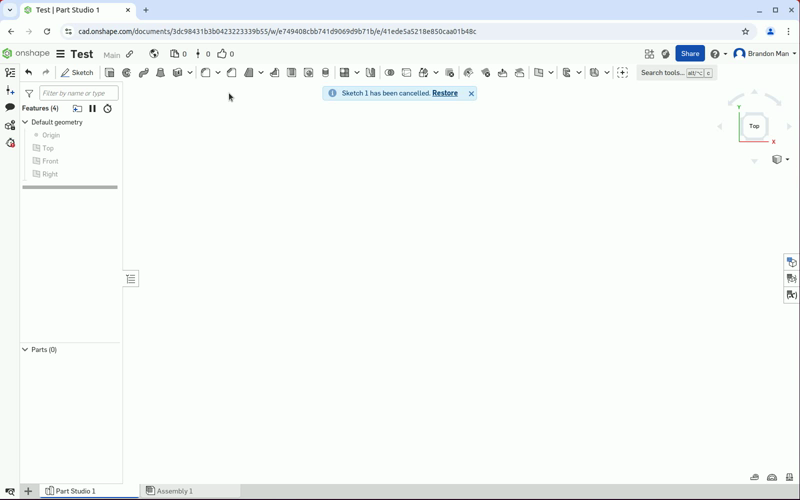
mouse_move(73, 352)
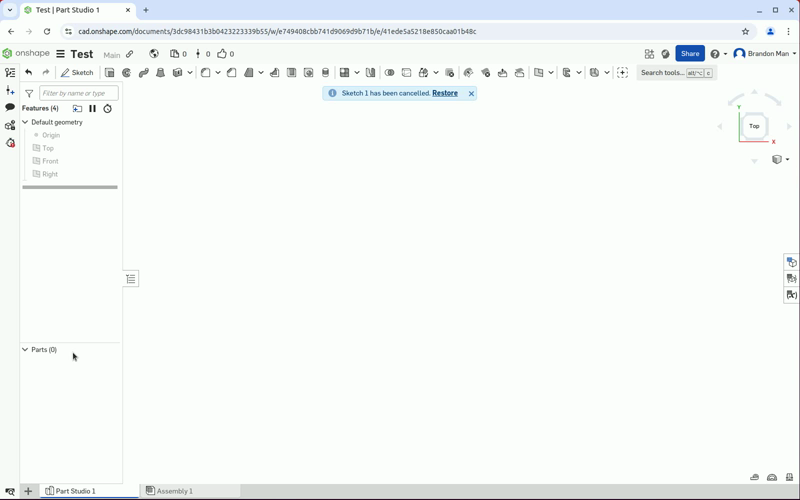
key(y)
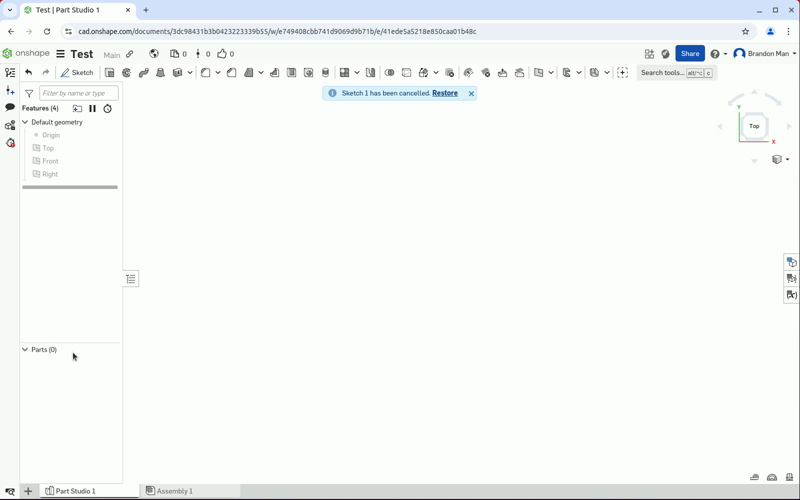
key(shift+p)
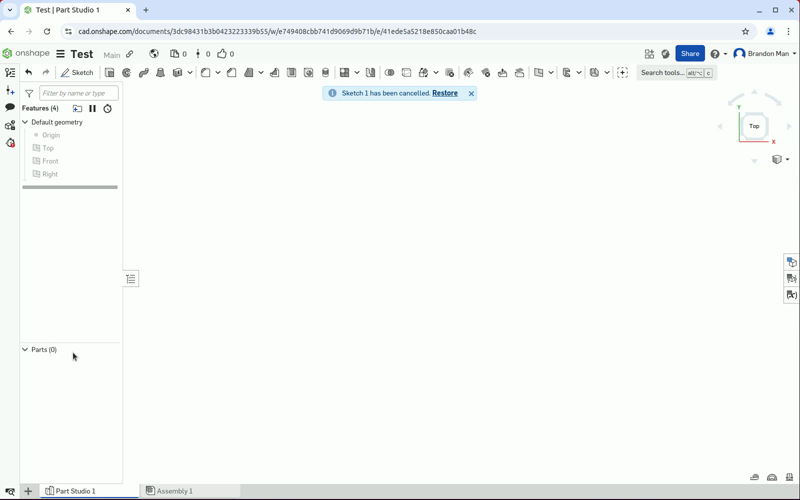
key(space)
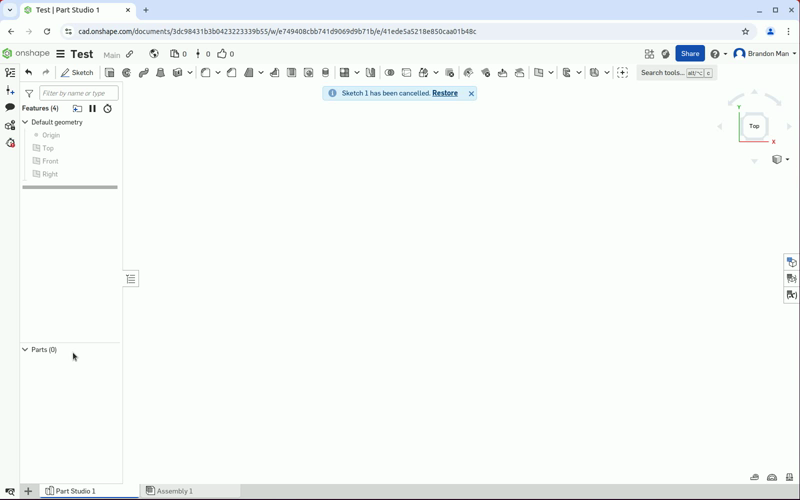
key_down(shift)
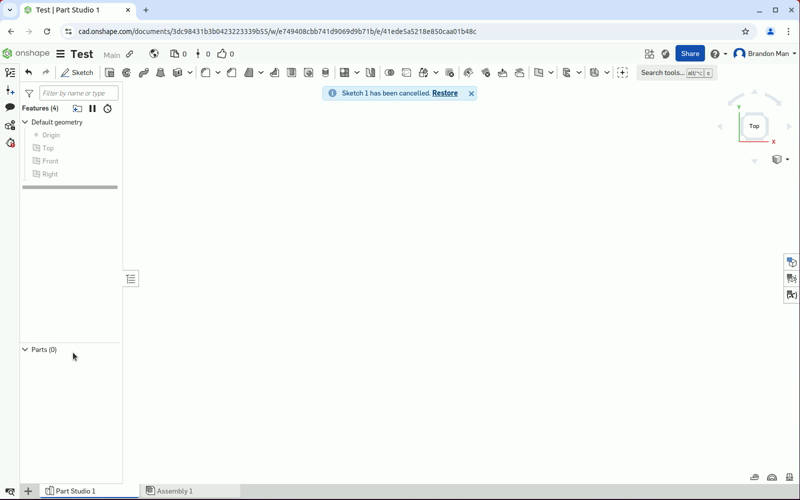
key(up)
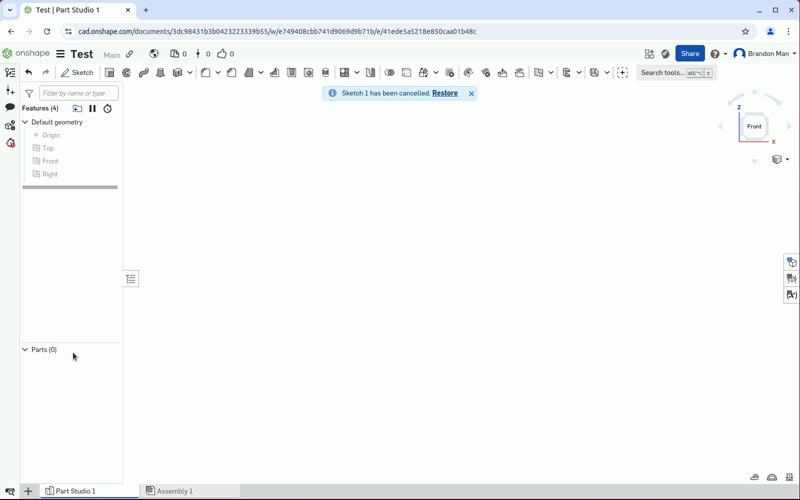
key_up(shift)
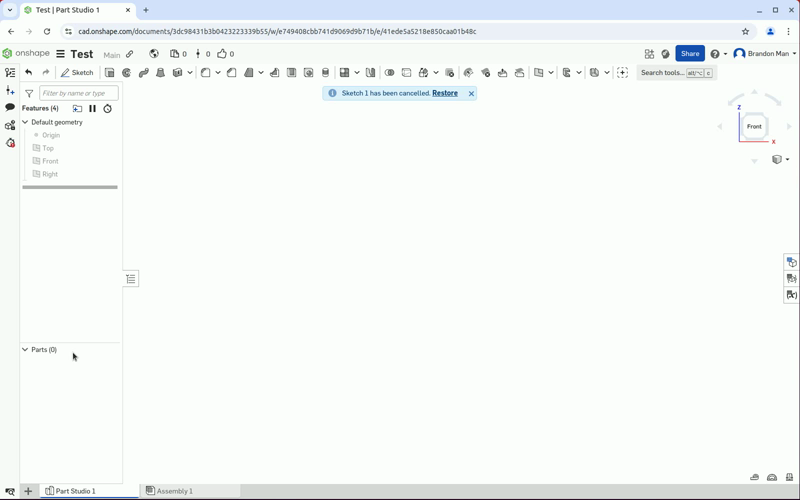
mouse_move(73, 352)
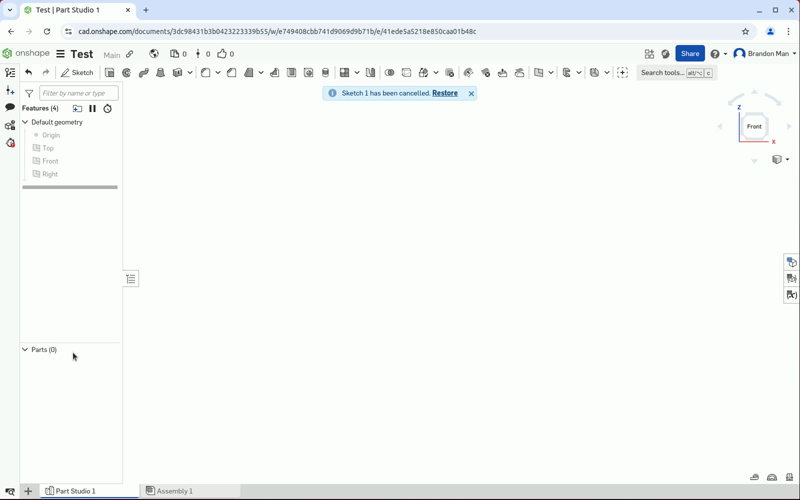
key(shift+y)
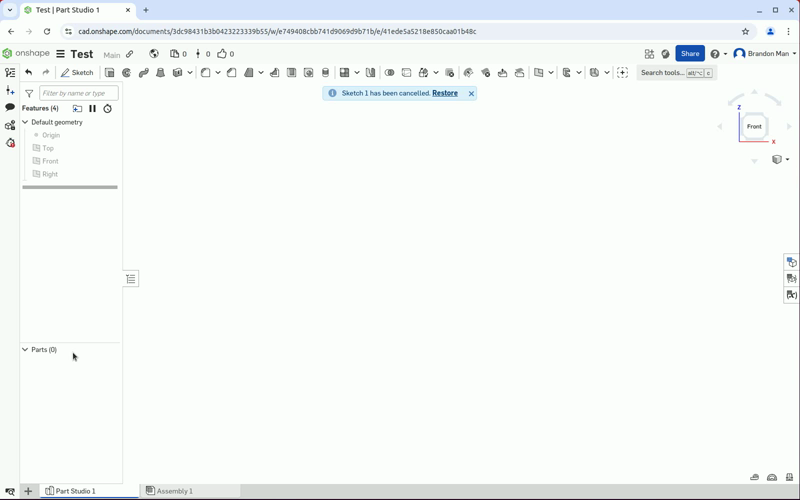
key(shift+s)
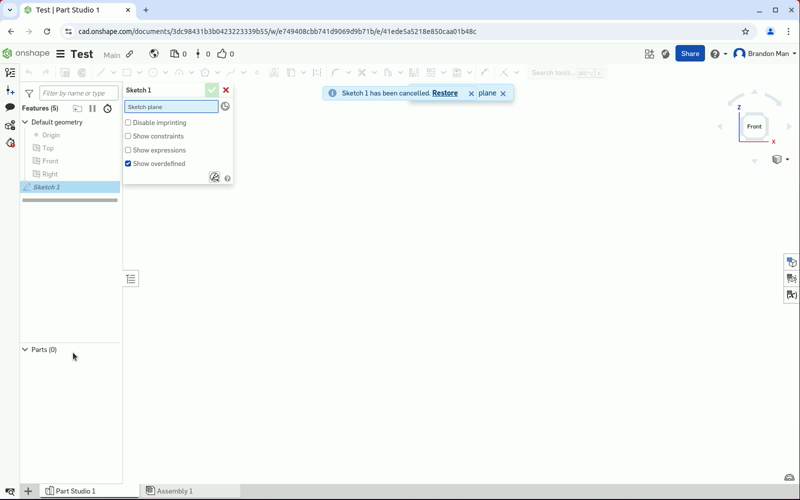
mouse_move(73, 163)
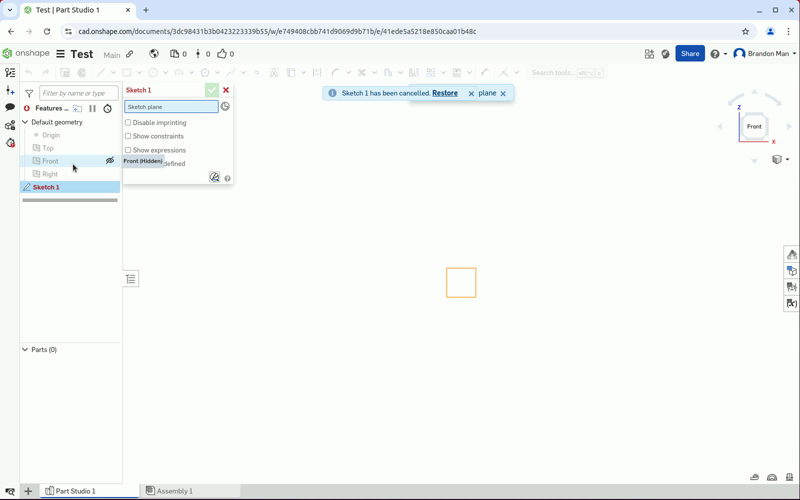
click(73, 163)
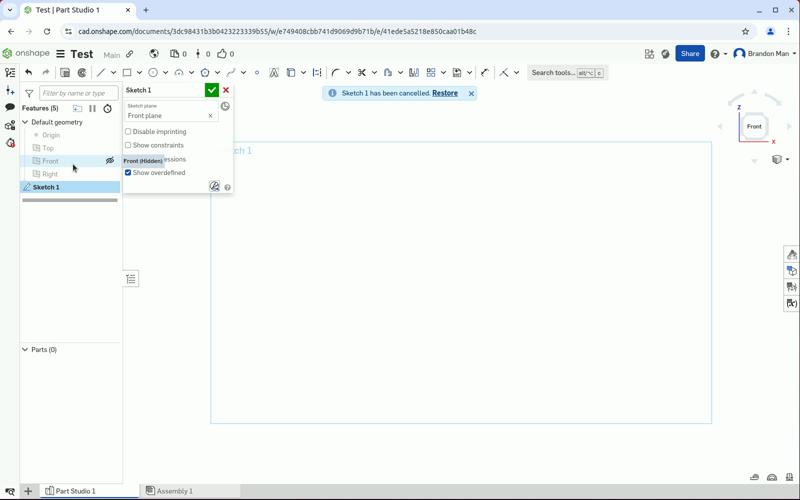
mouse_move(73, 352)
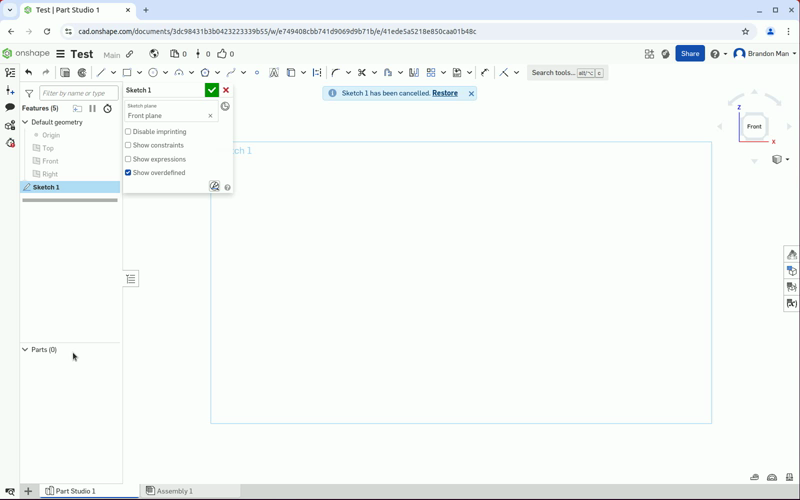
key(y)
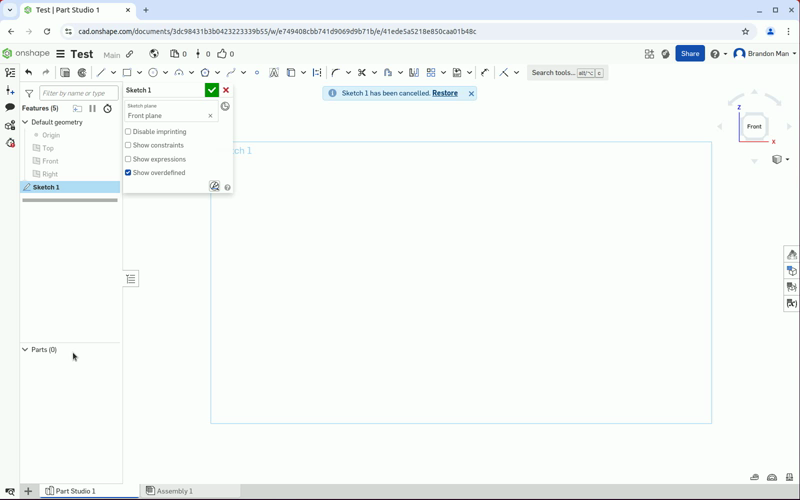
key(l)
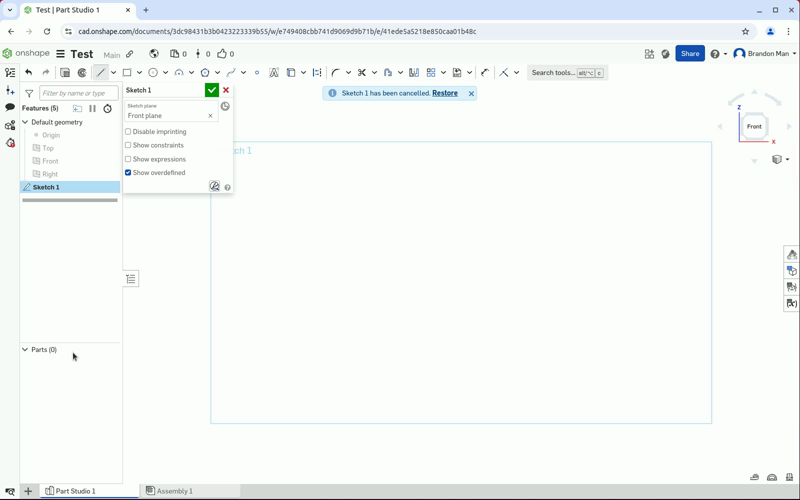
key_down(shift)
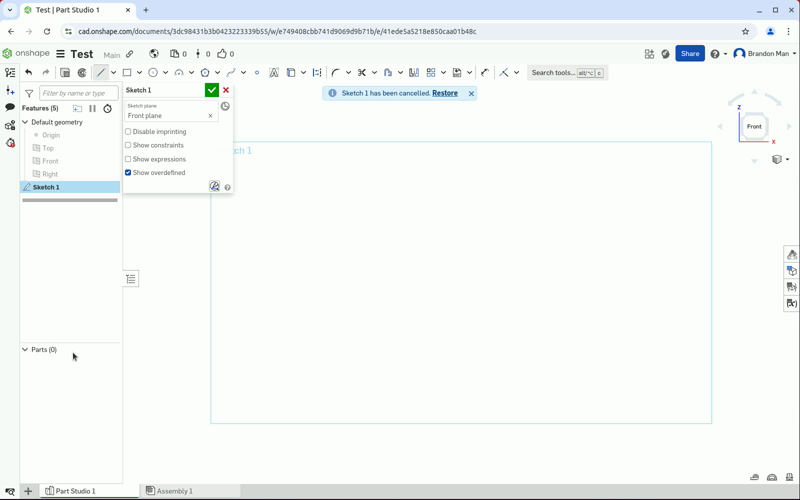
mouse_move(434, 278)
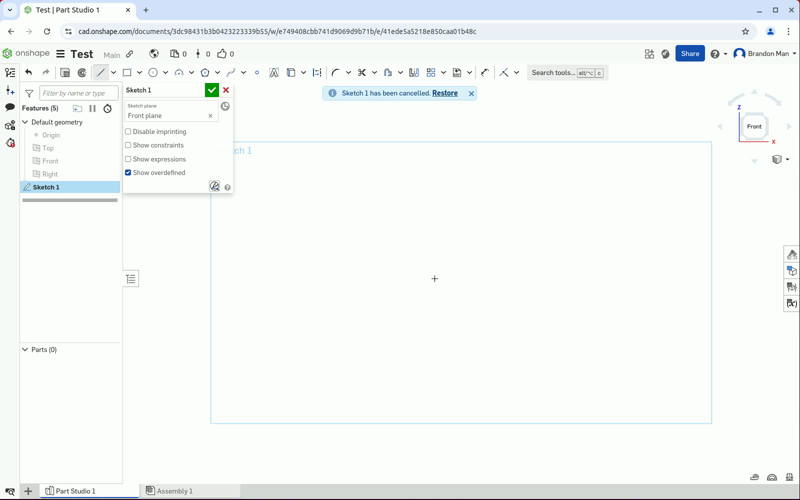
click(434, 278)
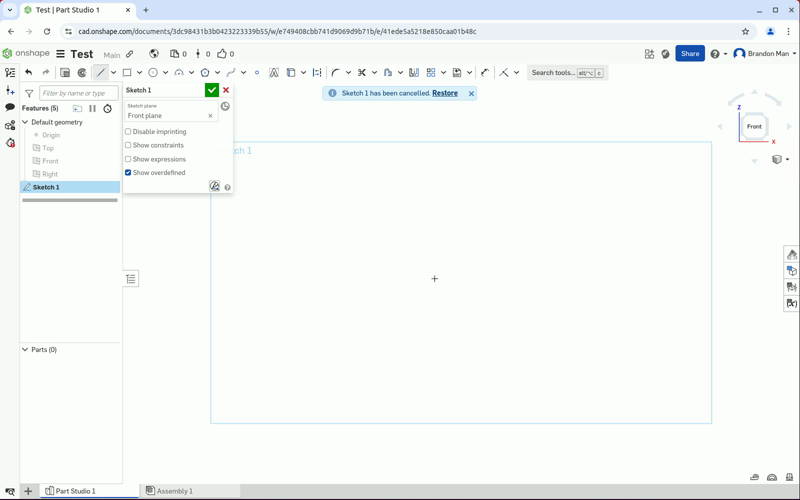
key_up(shift)
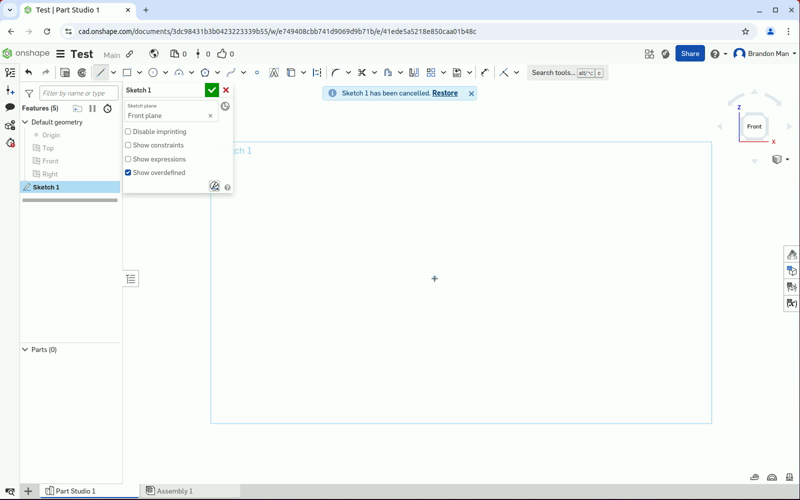
key_down(shift)
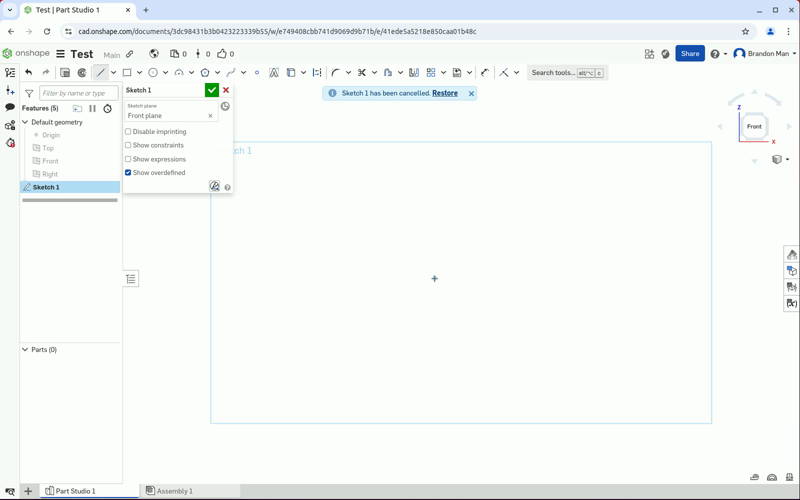
mouse_move(464, 278)
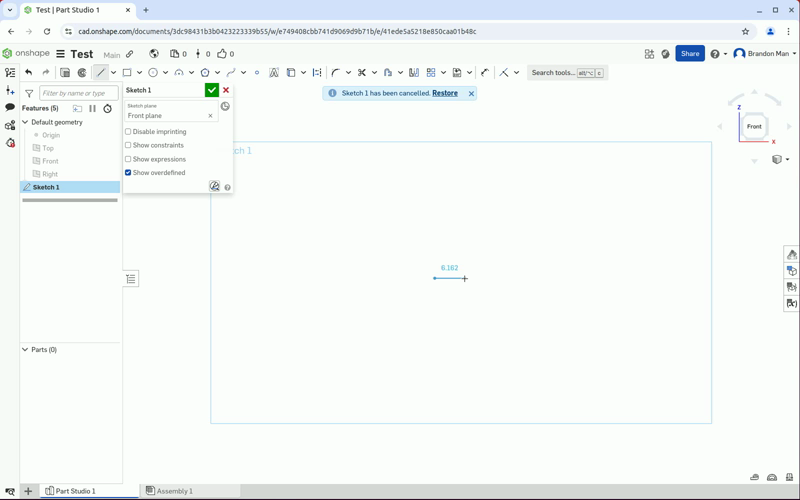
mouse_move(444, 282)
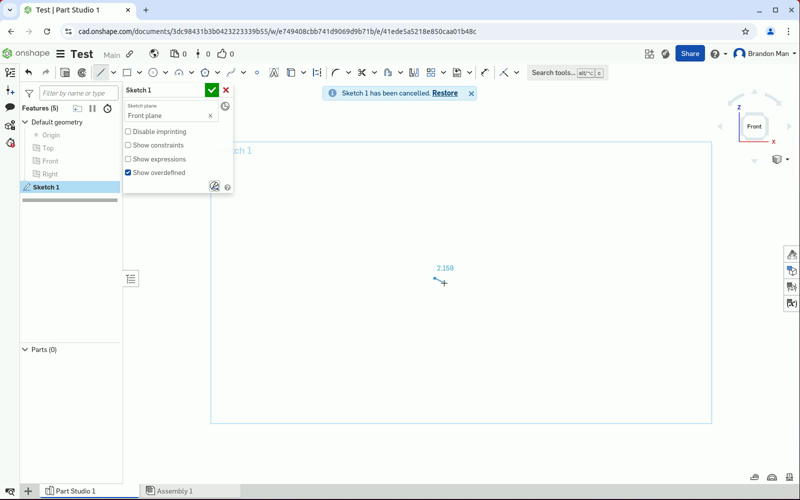
click(444, 282)
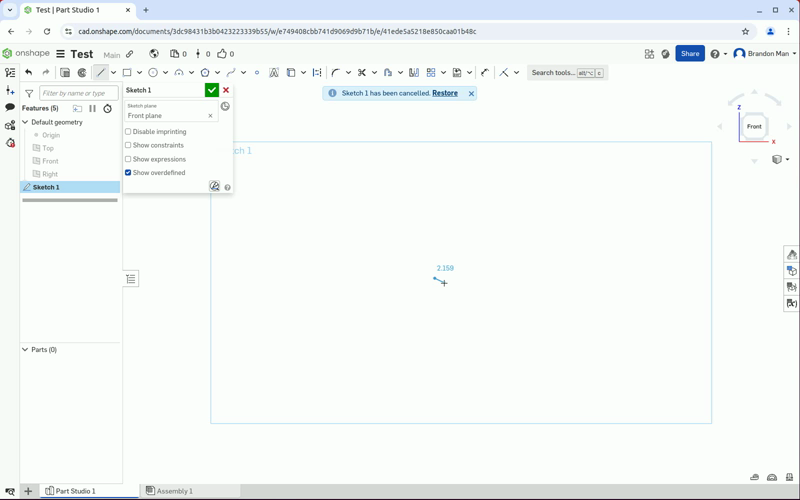
key_up(shift)
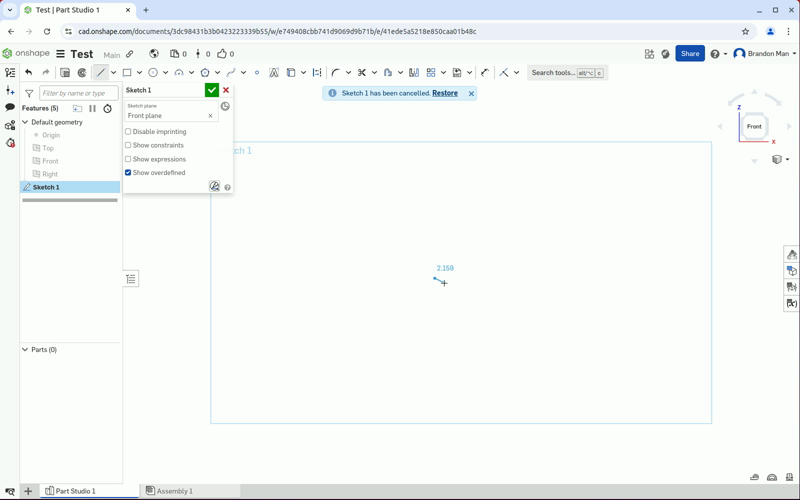
key_down(shift)
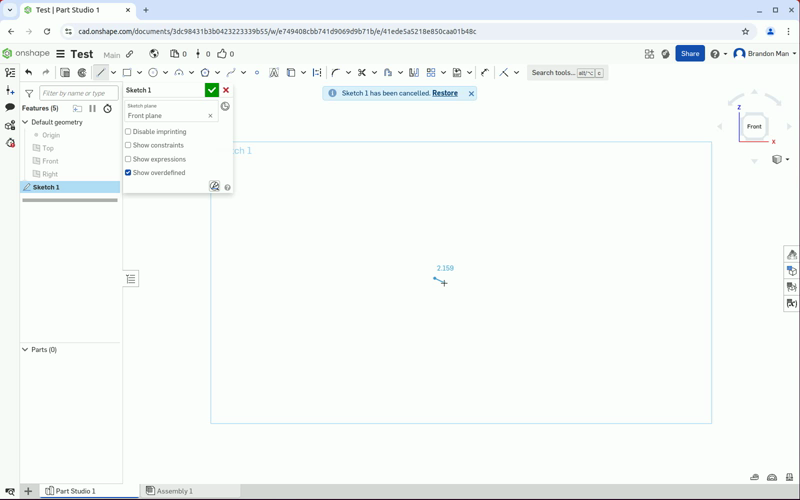
mouse_move(474, 282)
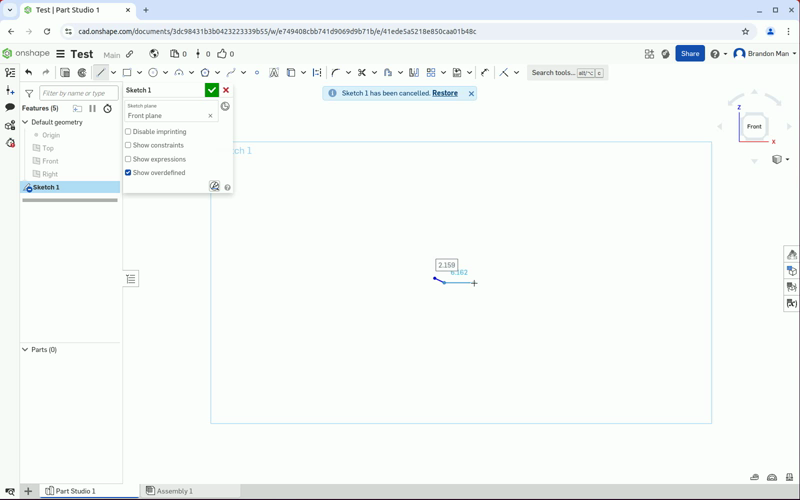
mouse_move(449, 273)
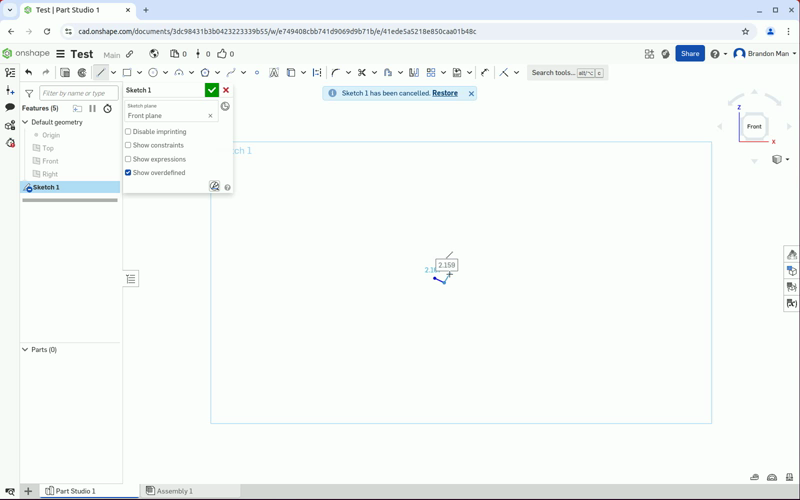
click(449, 273)
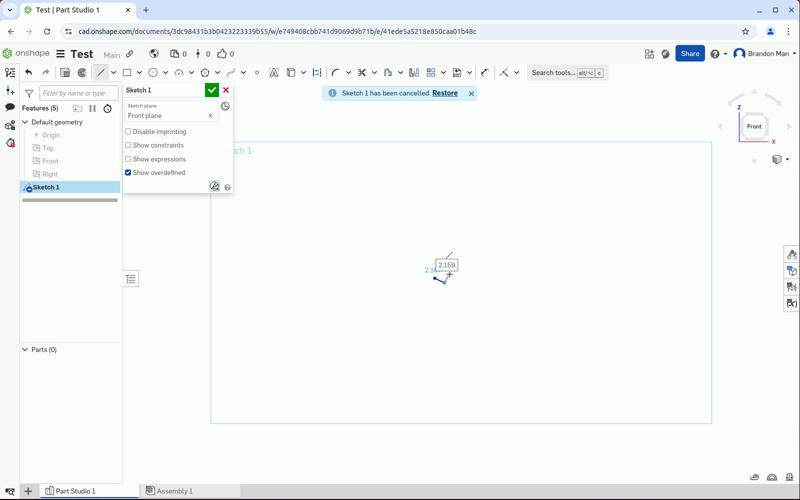
key_up(shift)
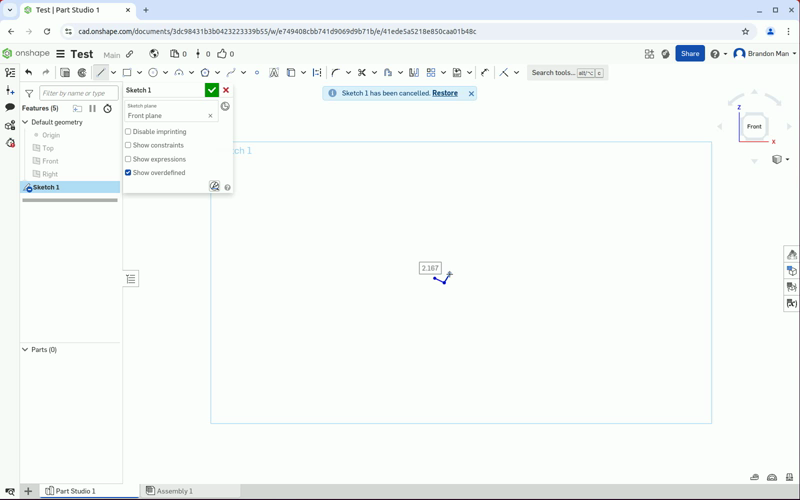
key(esc)
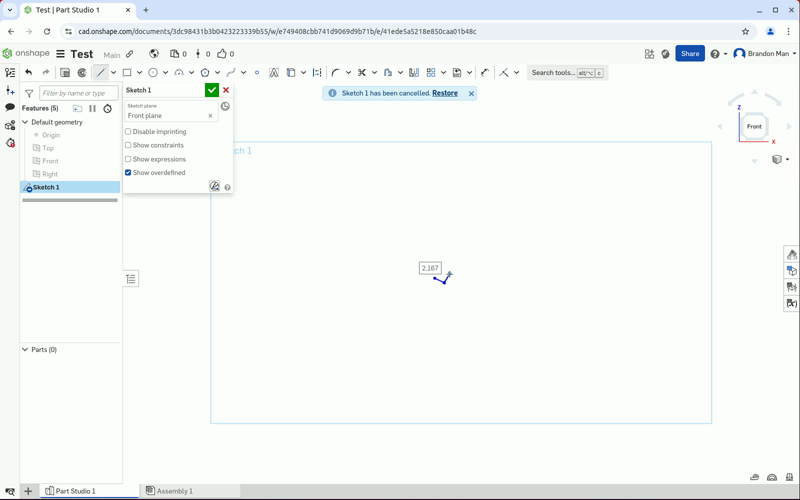
key(a)
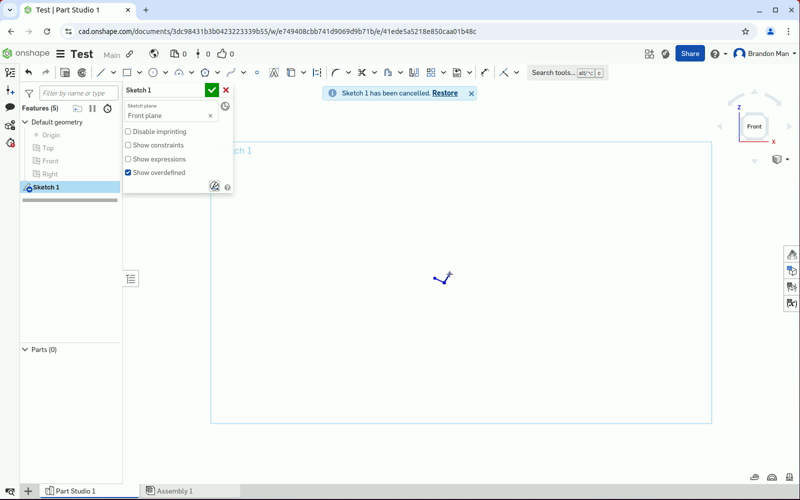
mouse_move(449, 273)
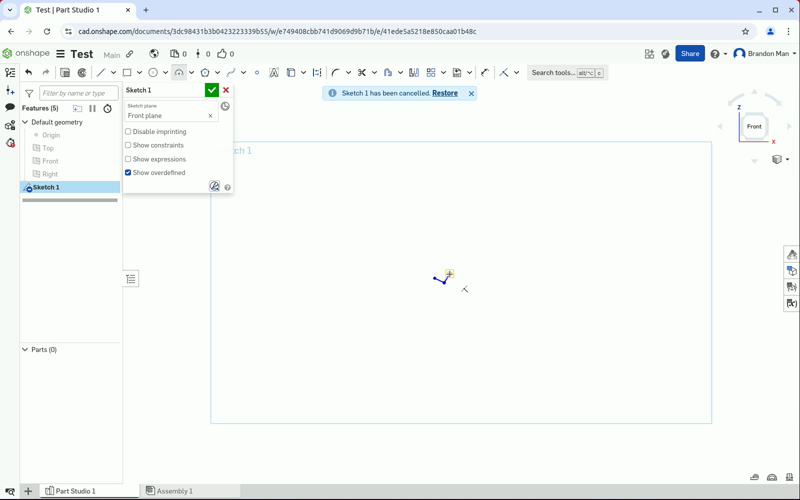
click(449, 273)
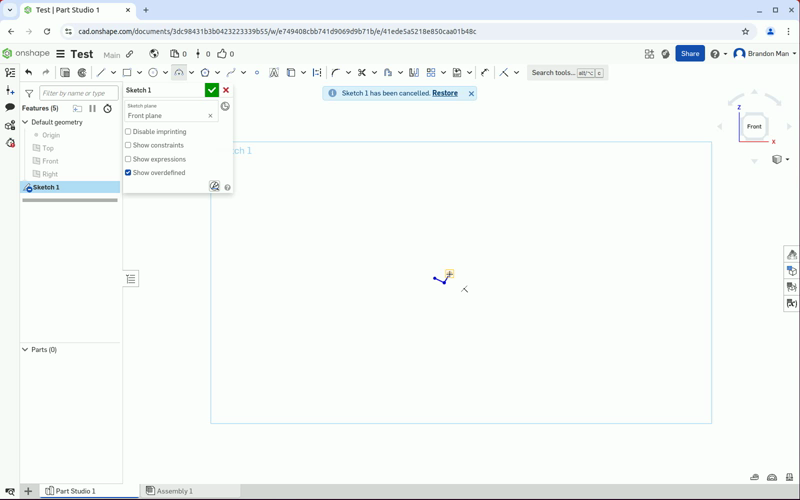
key_down(shift)
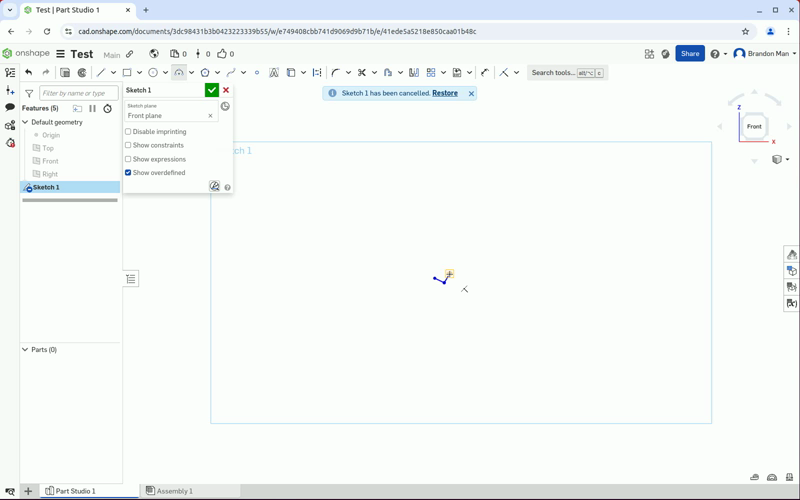
mouse_move(456, 246)
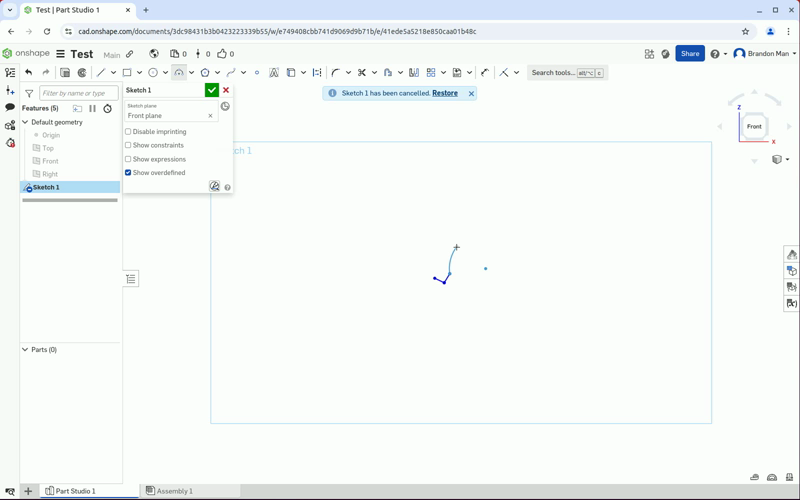
click(456, 246)
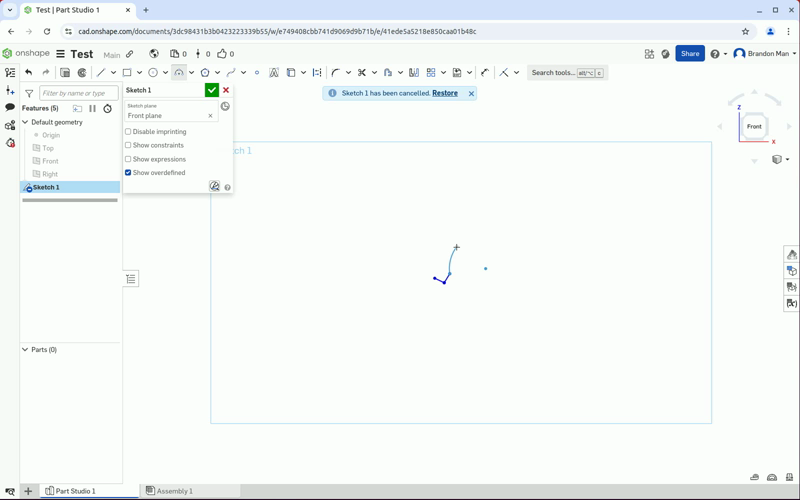
mouse_move(455, 260)
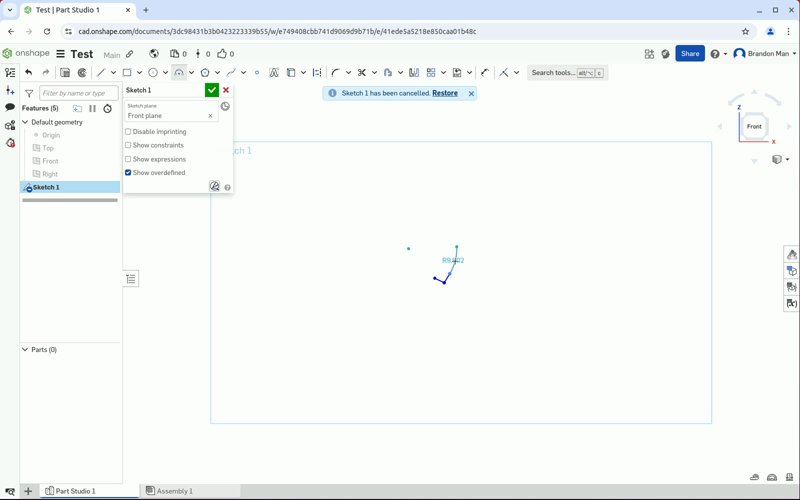
click(455, 260)
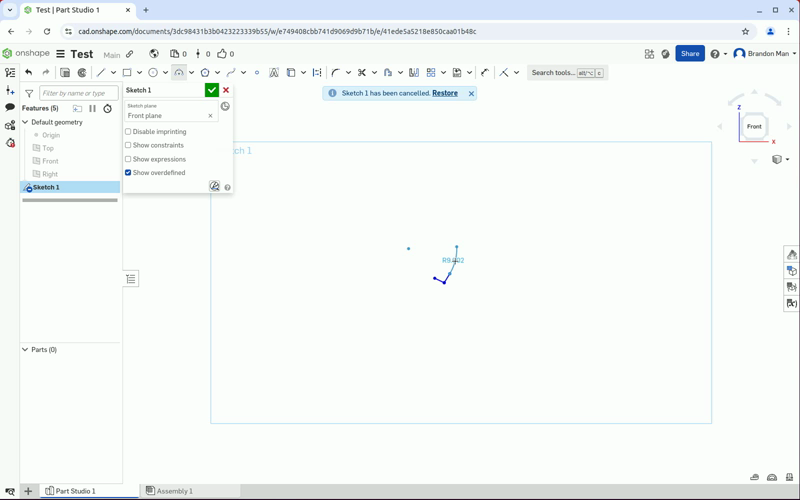
key_up(shift)
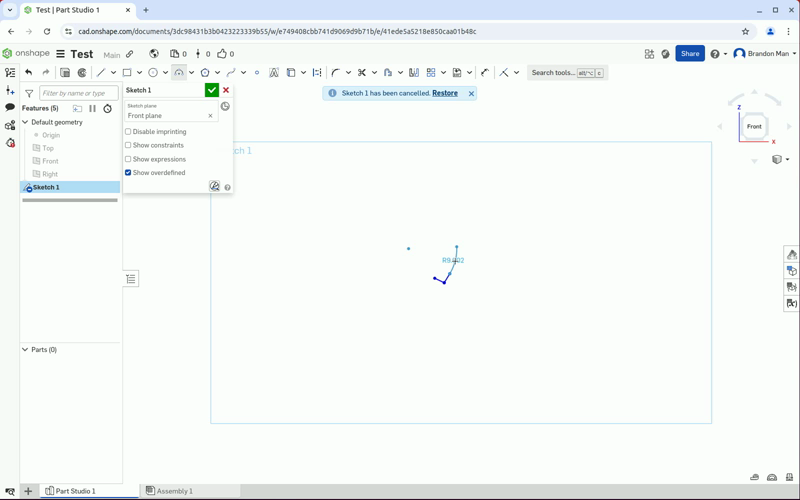
key(esc)
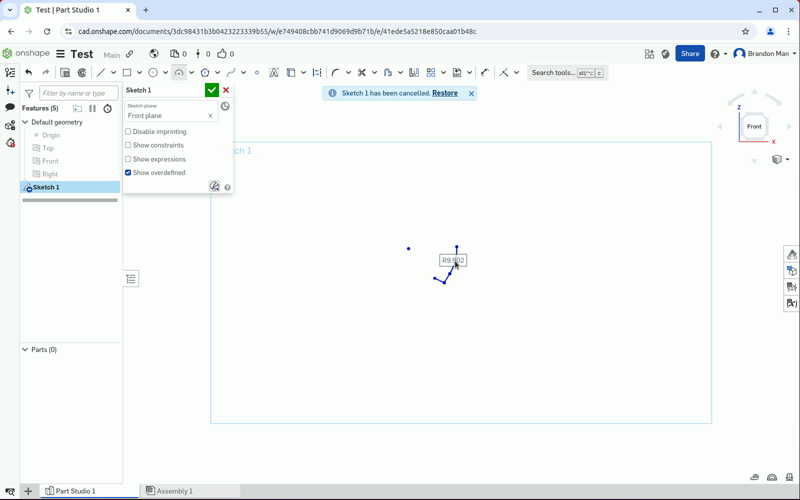
key(l)
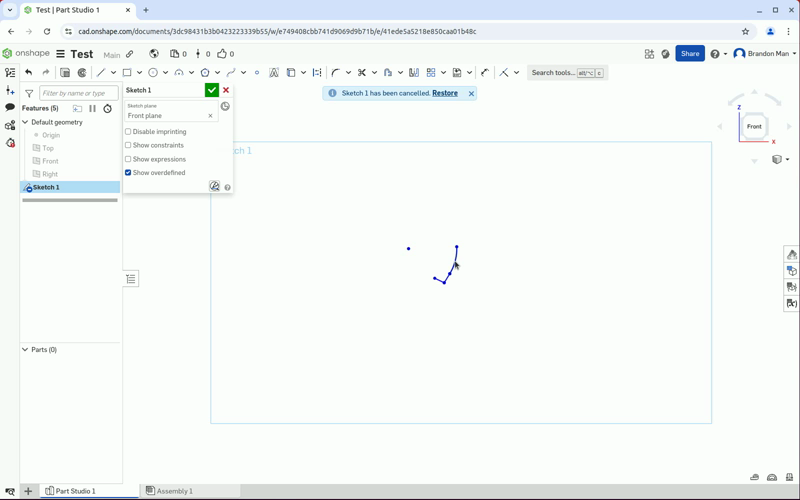
mouse_move(456, 246)
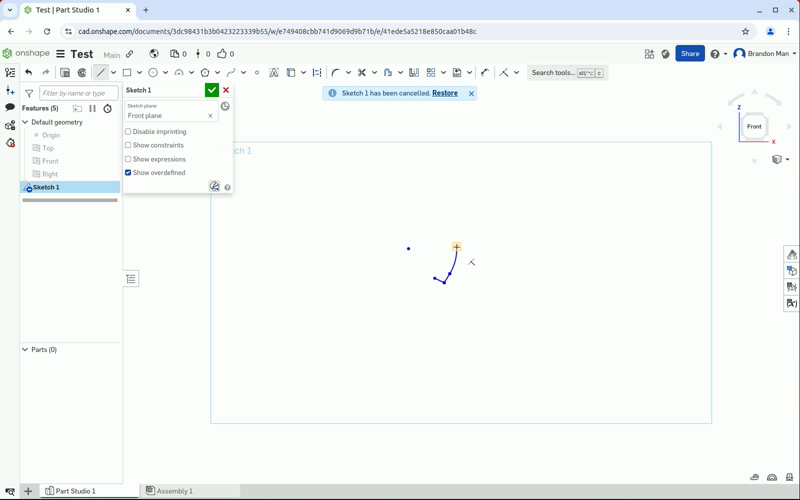
click(456, 246)
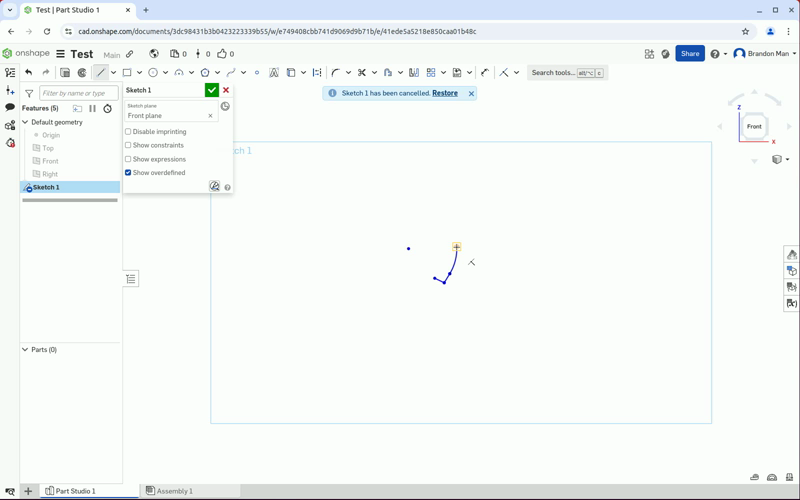
key_down(shift)
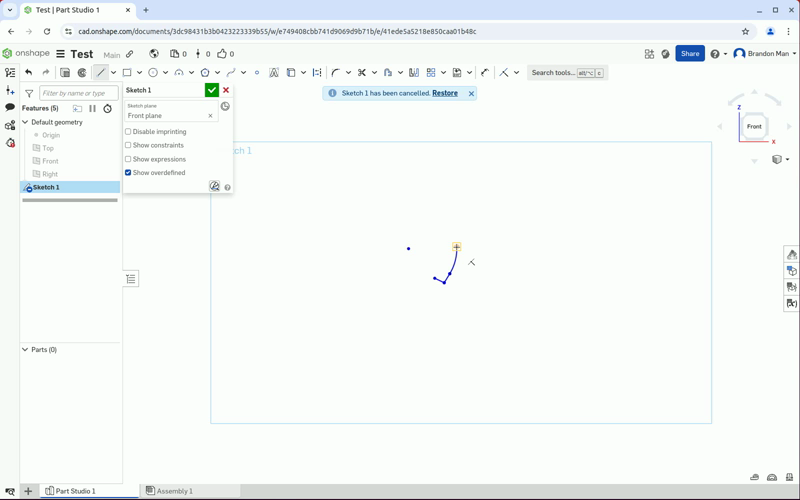
mouse_move(486, 246)
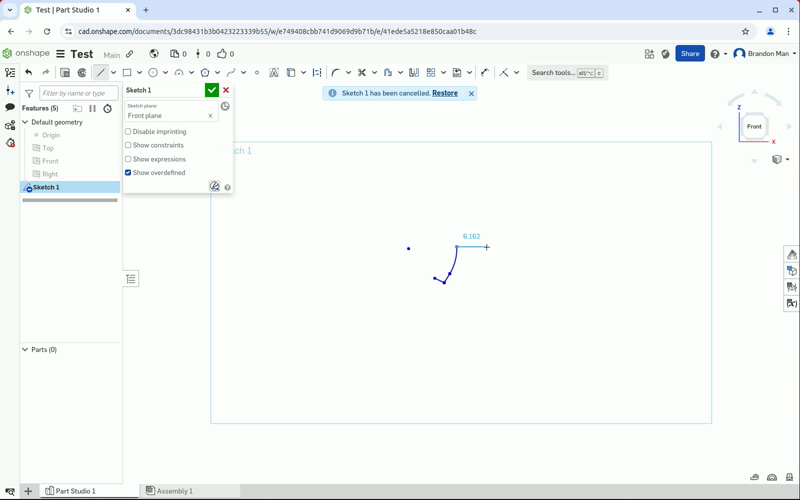
mouse_move(455, 225)
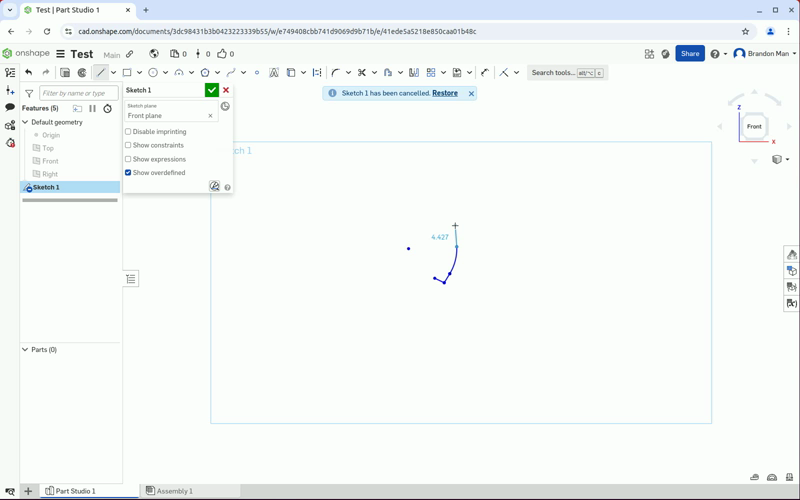
click(455, 225)
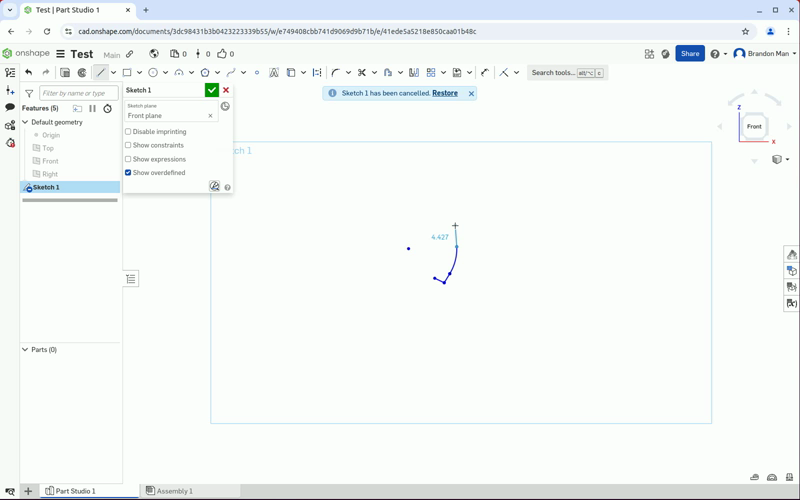
key_up(shift)
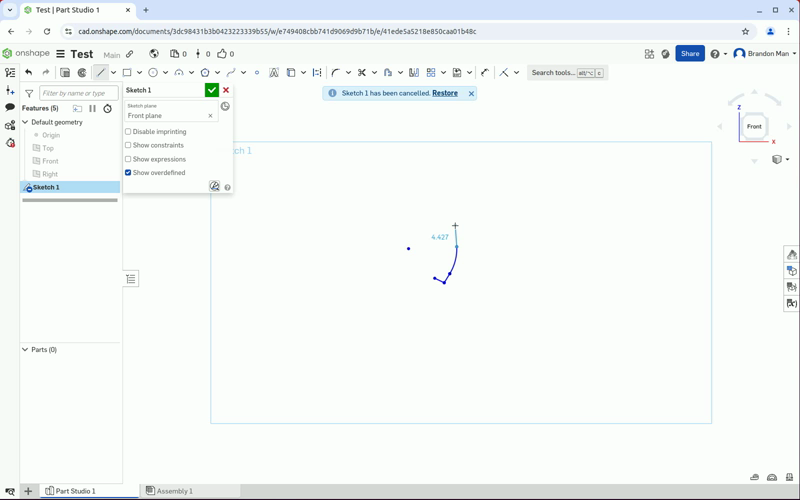
key_down(shift)
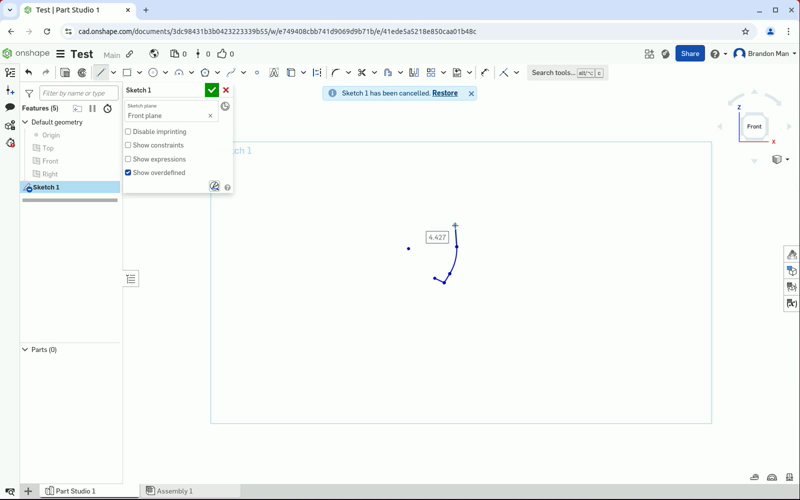
mouse_move(485, 225)
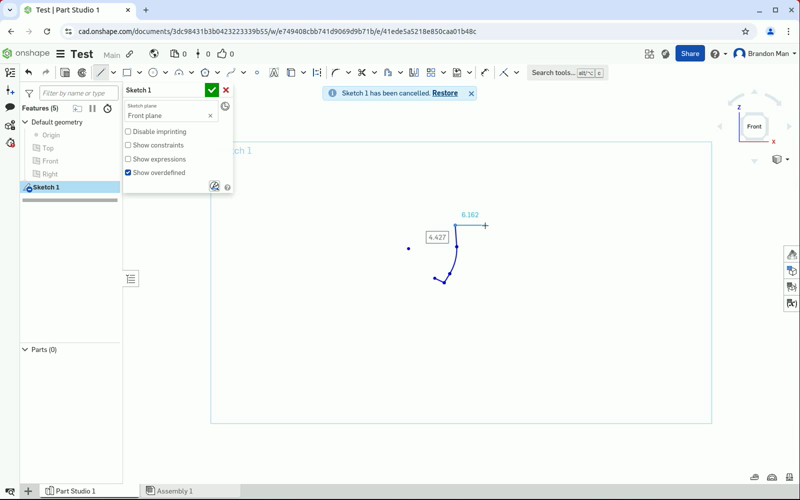
mouse_move(461, 225)
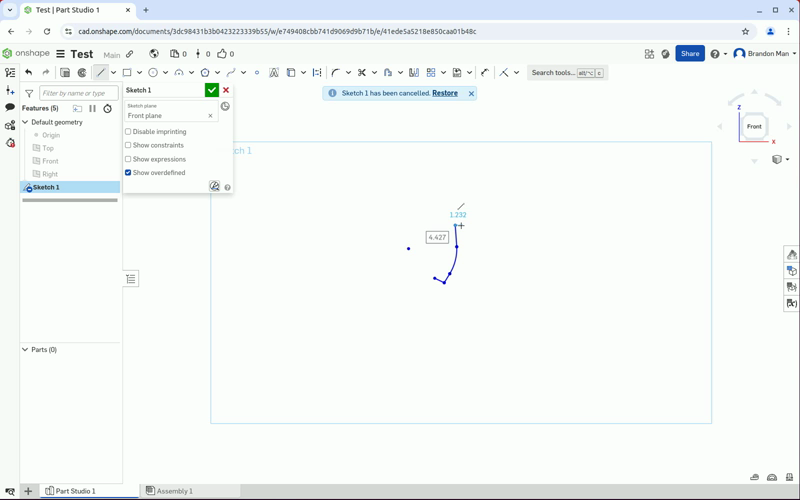
scroll(6)
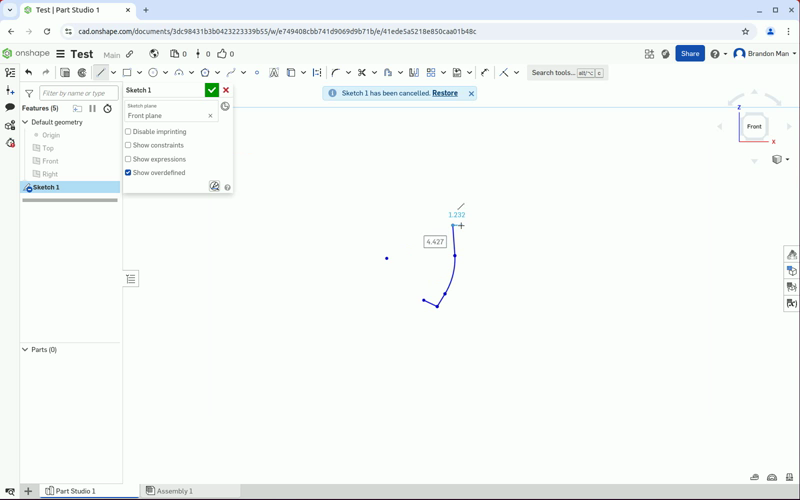
scroll(6)
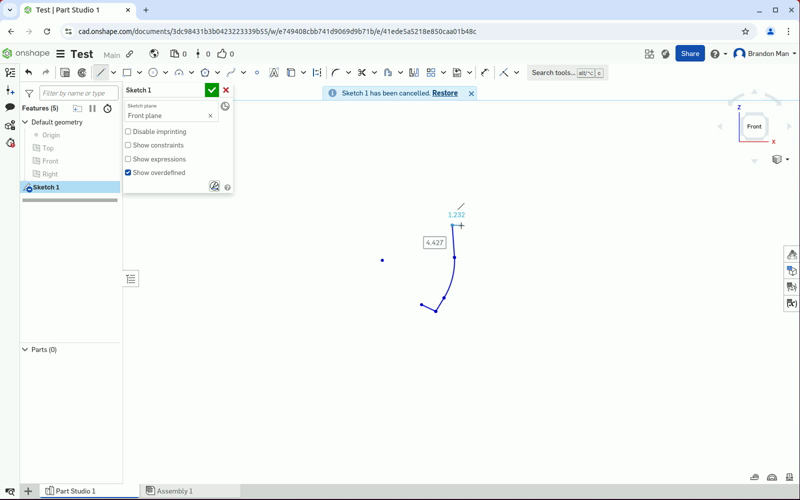
scroll(6)
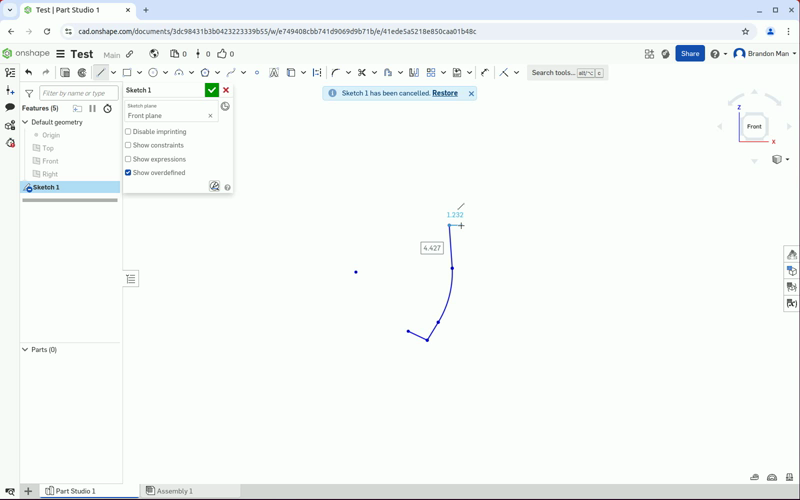
scroll(6)
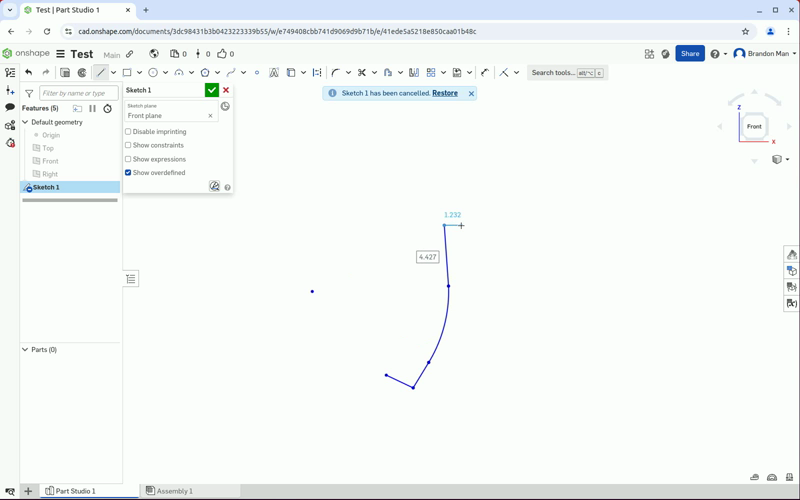
scroll(6)
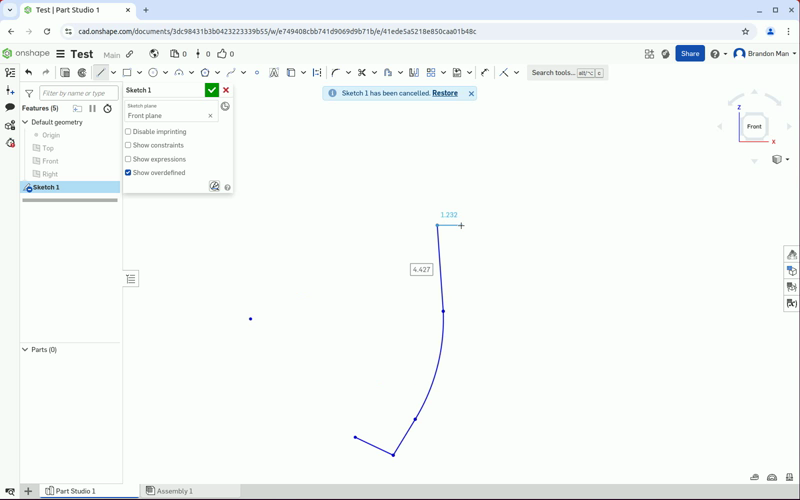
scroll(6)
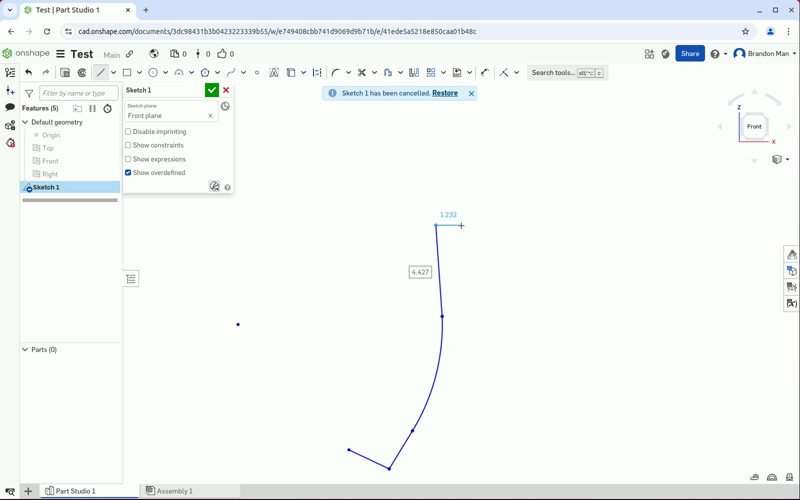
scroll(6)
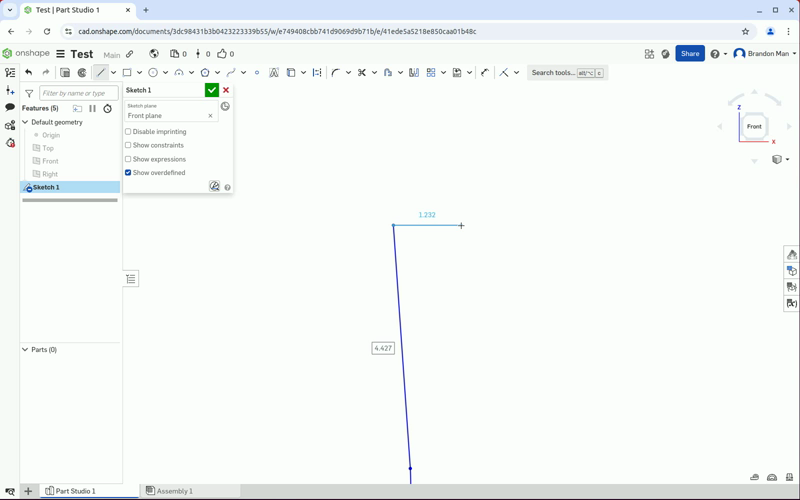
click(461, 225)
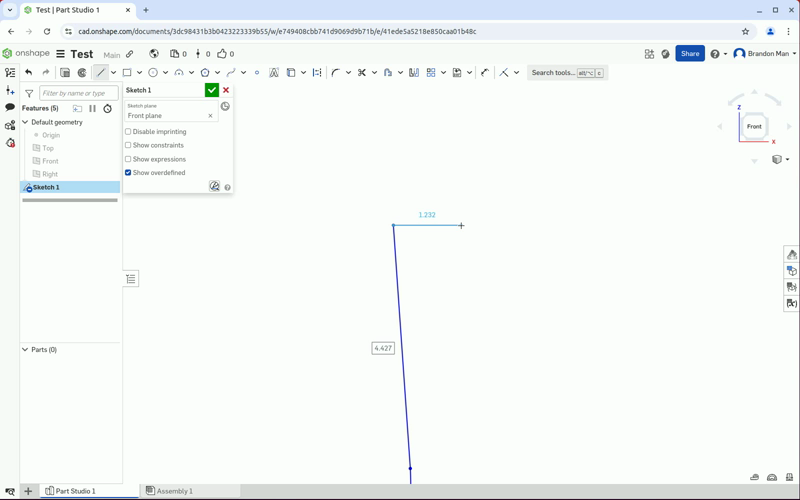
scroll(-6)
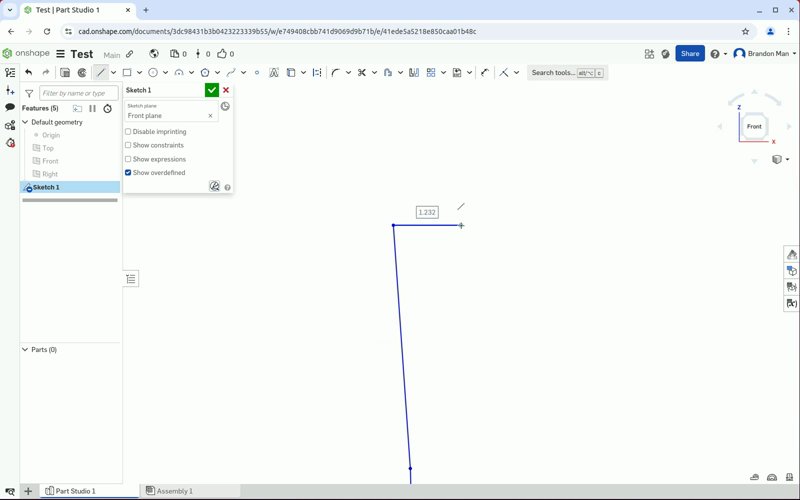
scroll(-6)
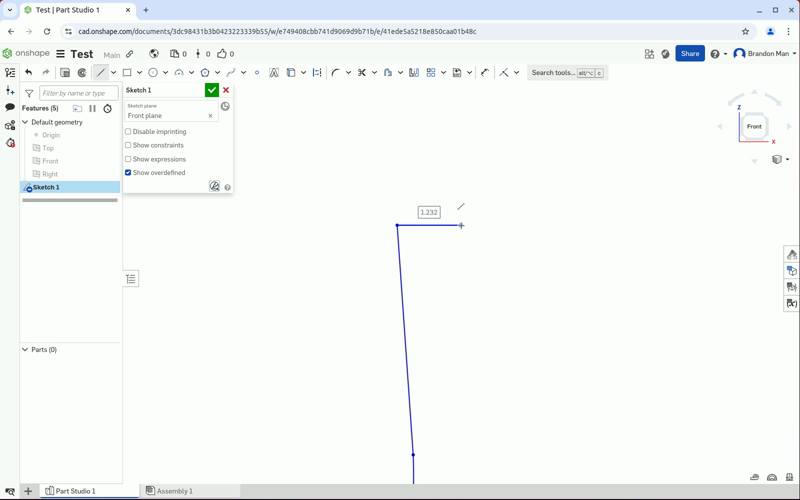
scroll(-6)
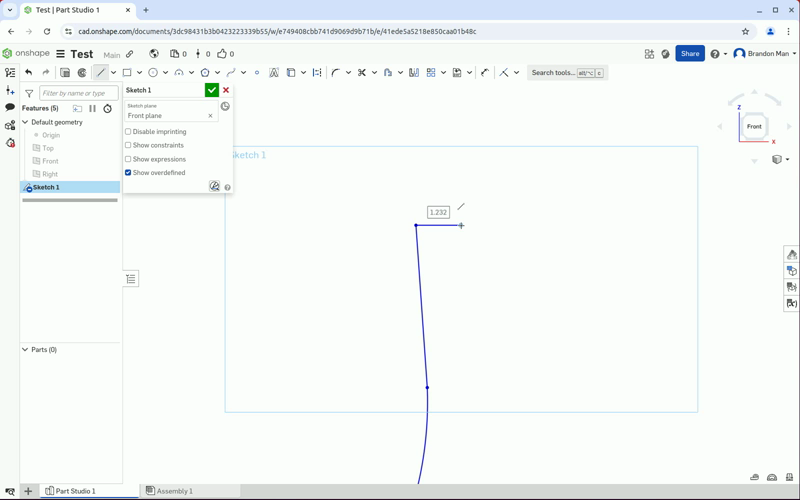
scroll(-6)
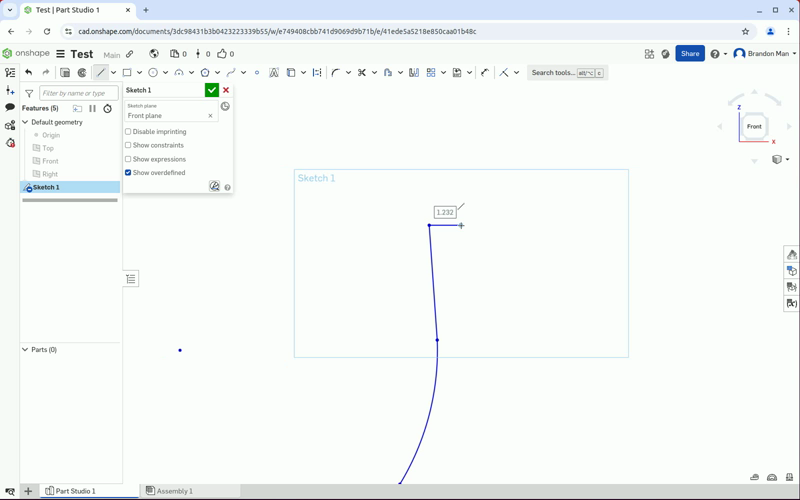
scroll(-6)
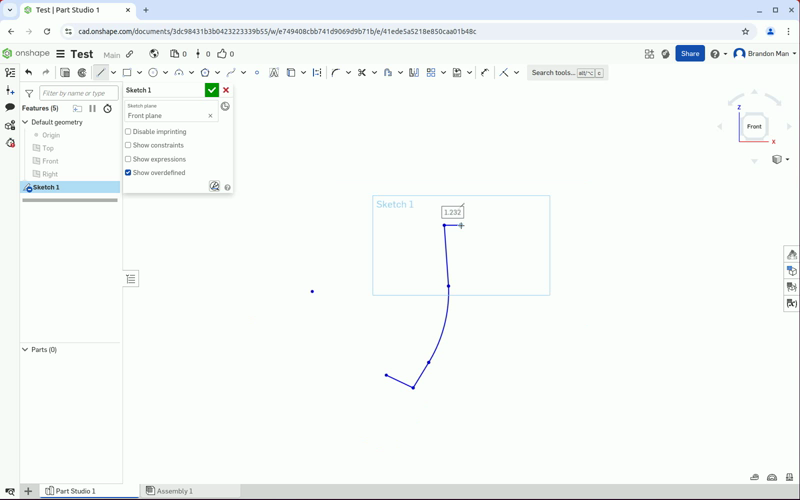
scroll(-6)
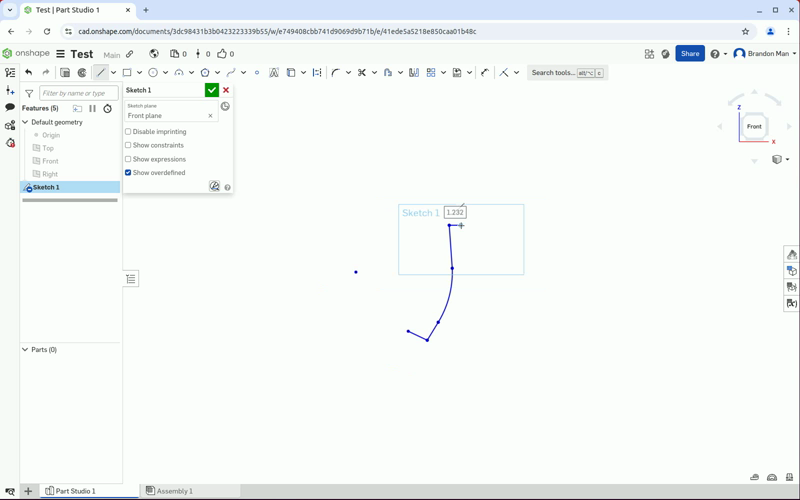
scroll(-6)
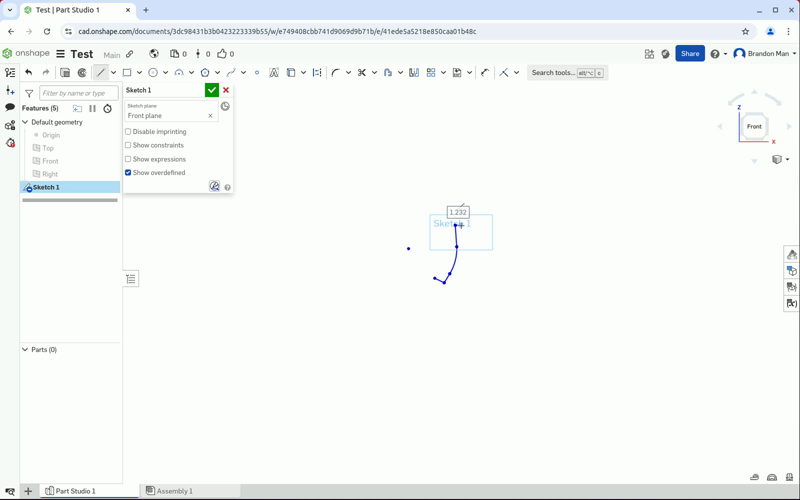
key_up(shift)
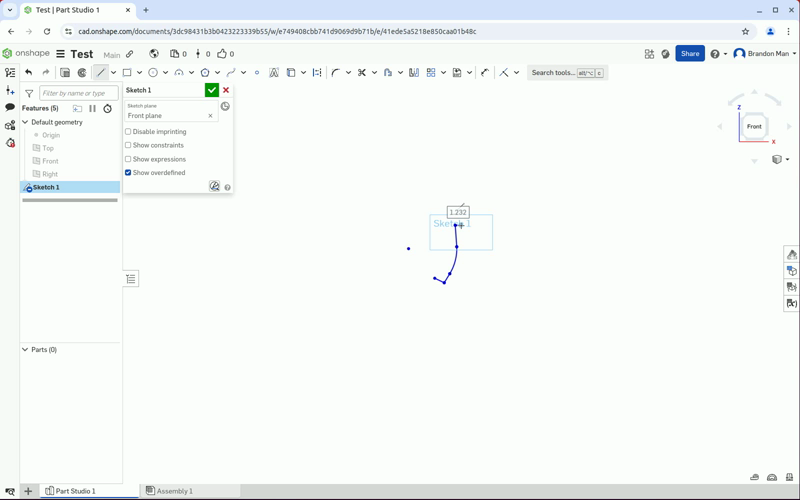
key_down(shift)
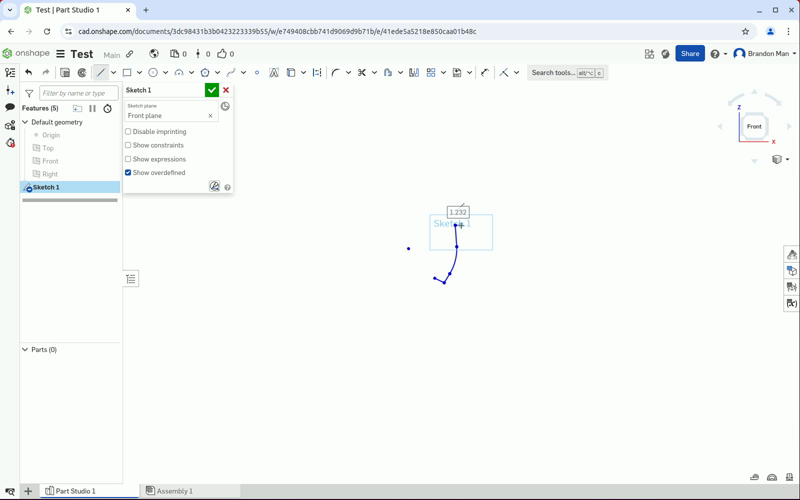
mouse_move(491, 225)
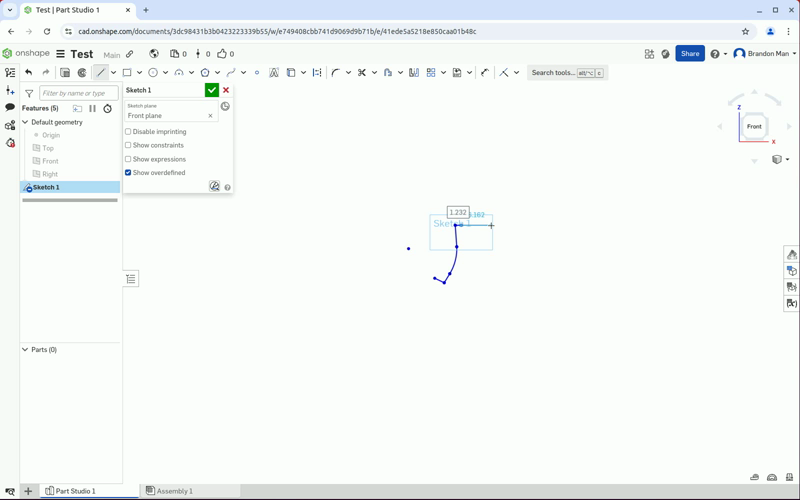
mouse_move(461, 170)
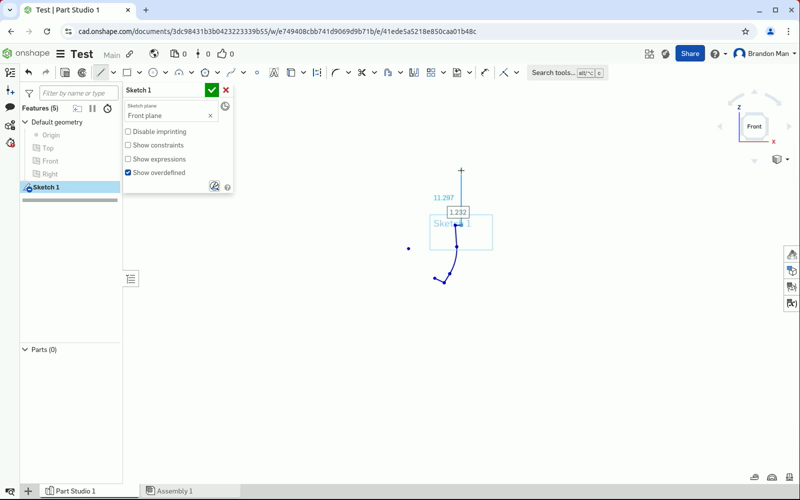
click(461, 170)
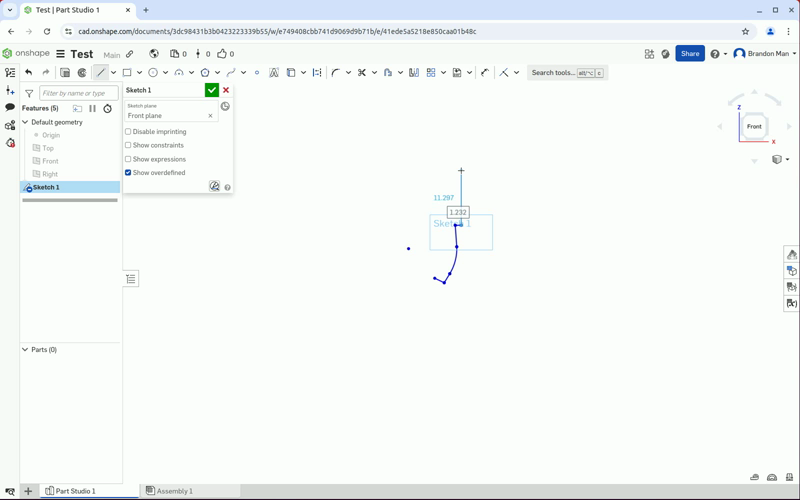
key_up(shift)
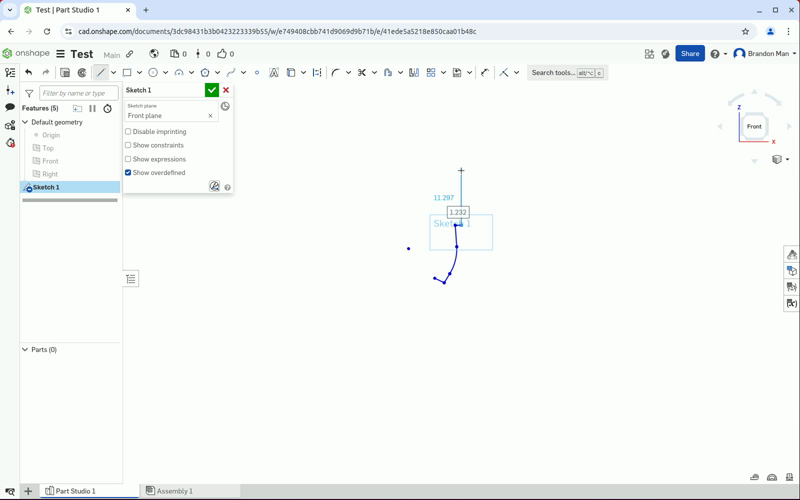
key_down(shift)
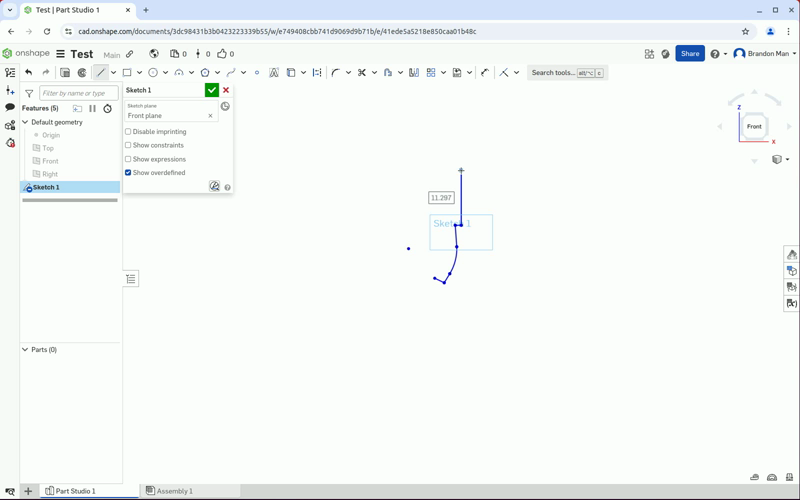
mouse_move(491, 170)
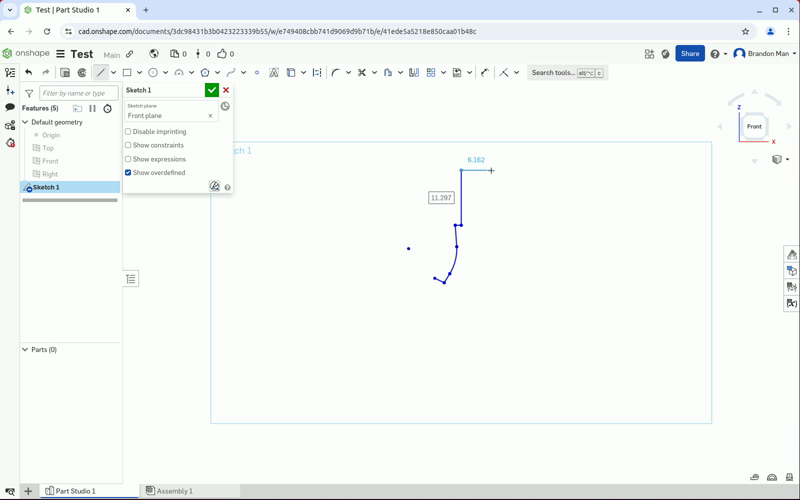
mouse_move(444, 170)
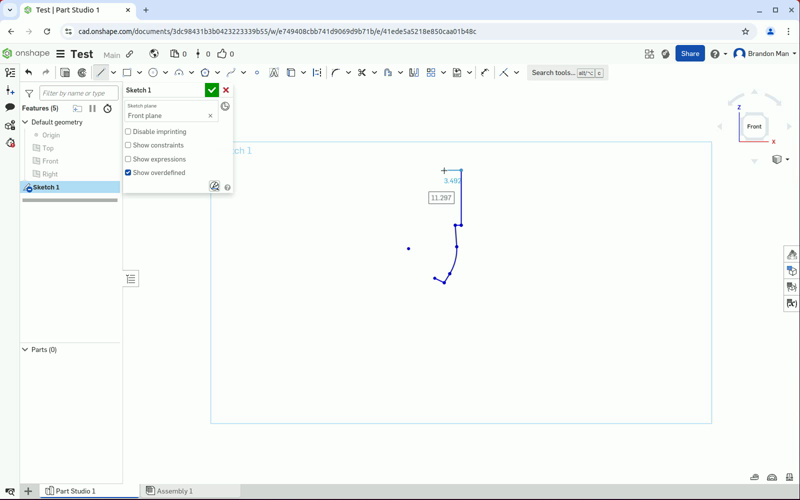
click(444, 170)
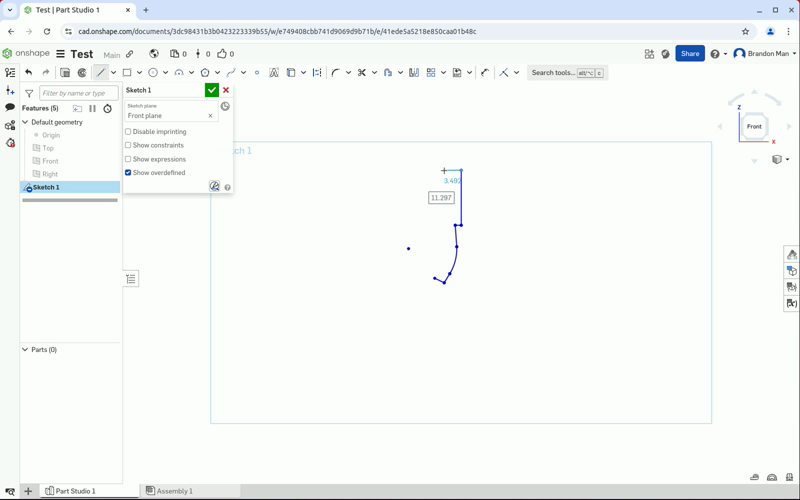
key_up(shift)
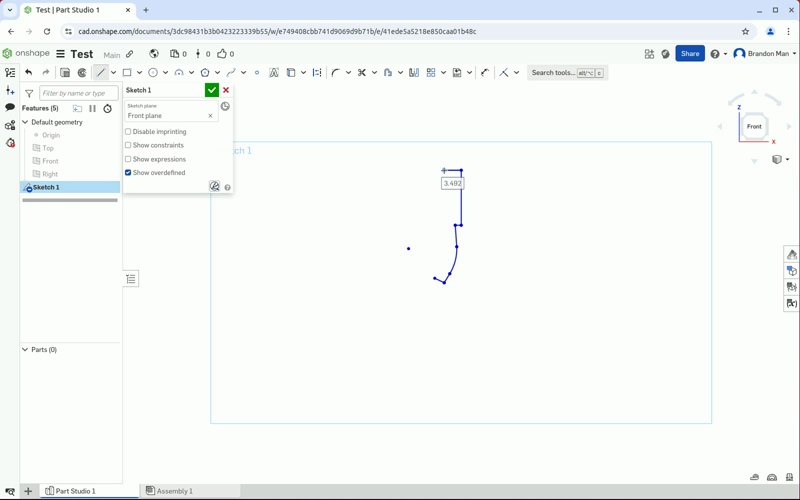
key_down(shift)
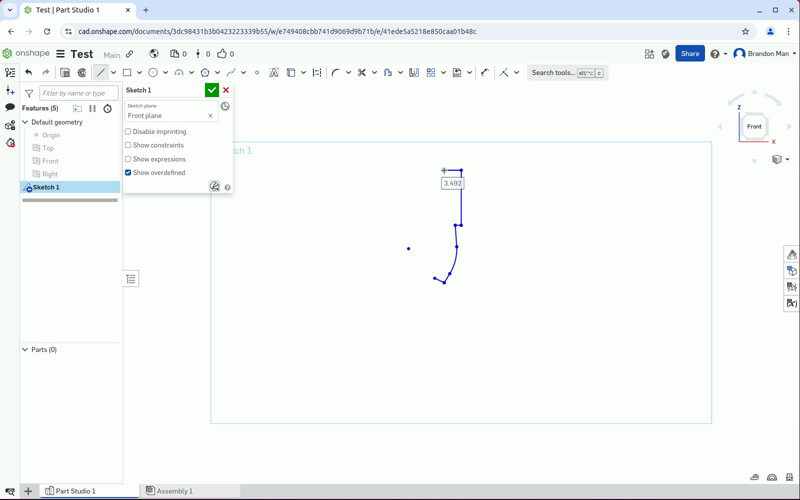
mouse_move(474, 170)
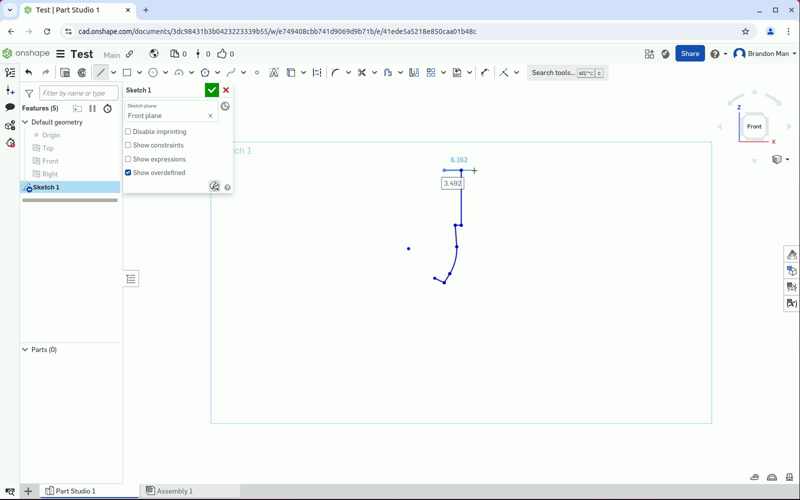
mouse_move(444, 227)
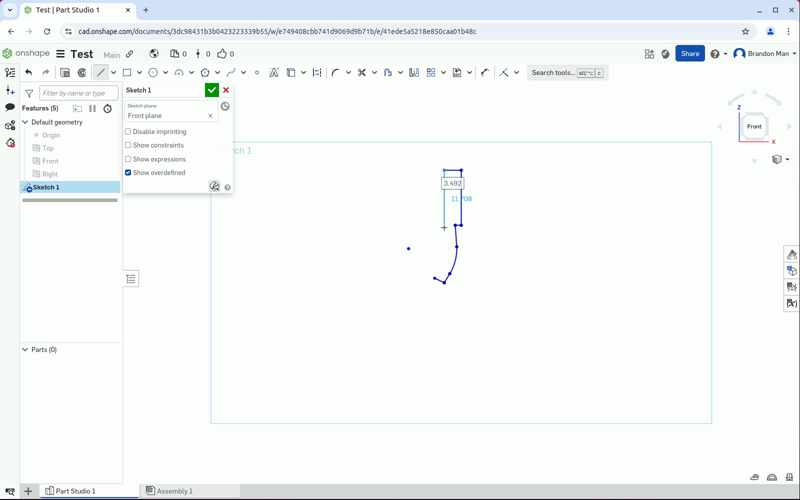
click(444, 227)
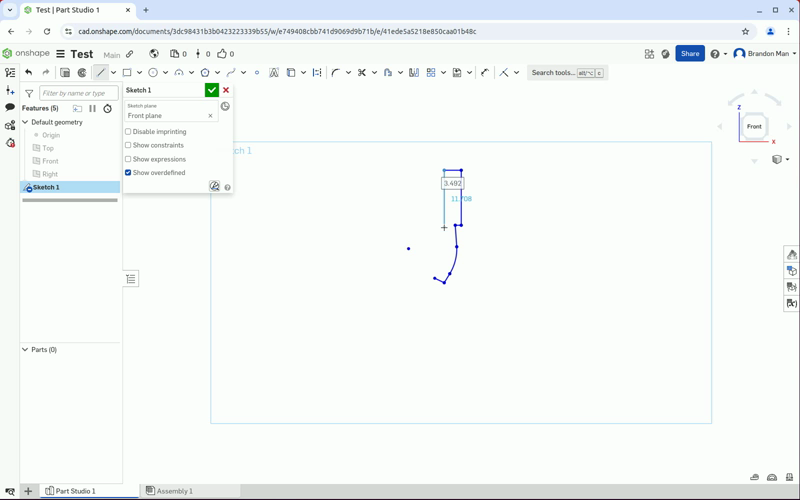
key_up(shift)
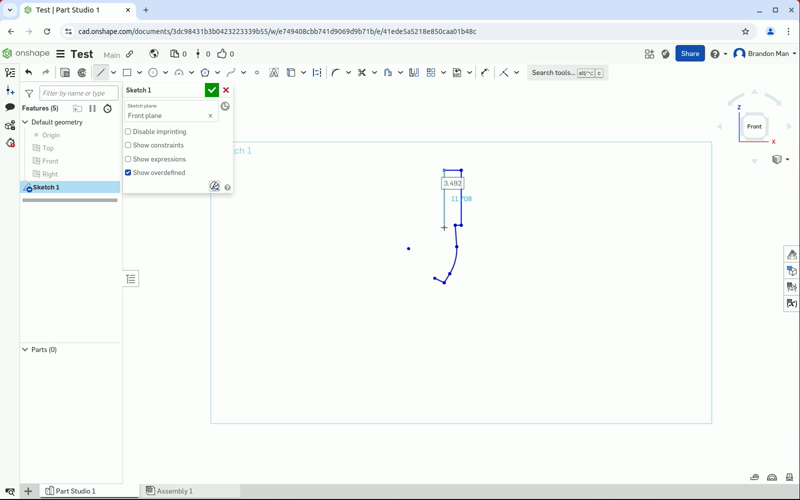
key_down(shift)
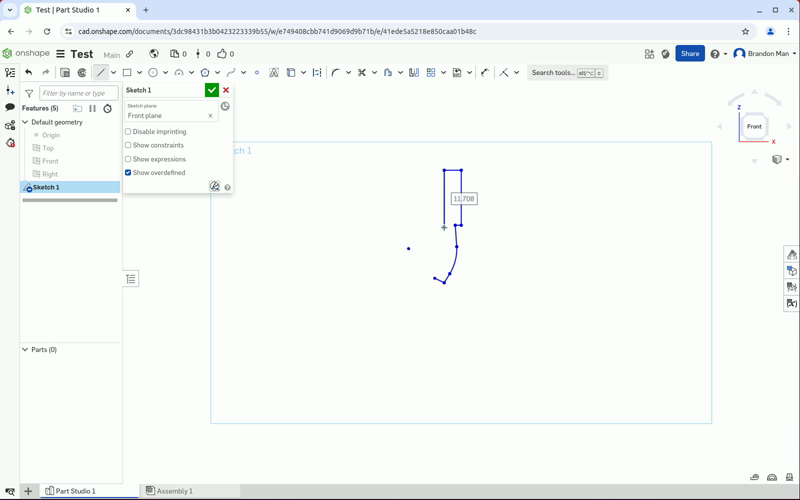
mouse_move(474, 227)
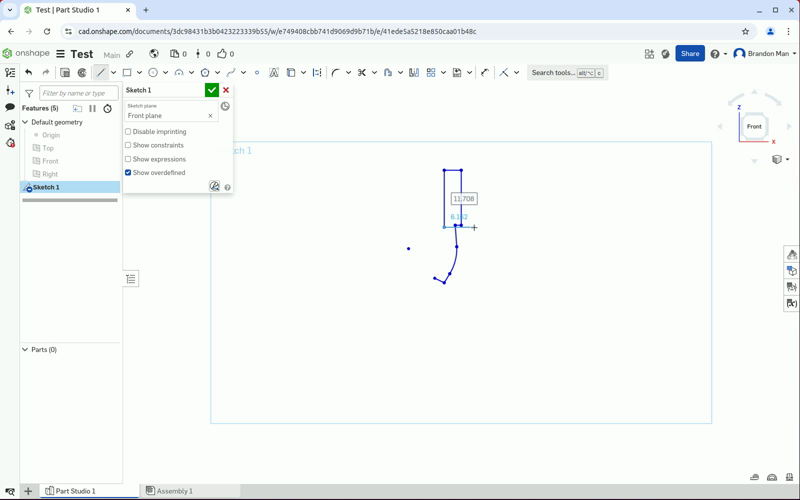
mouse_move(445, 246)
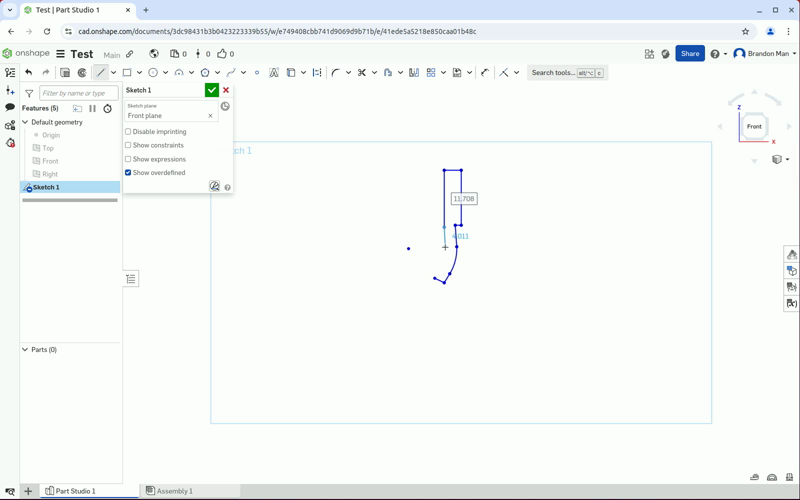
click(445, 246)
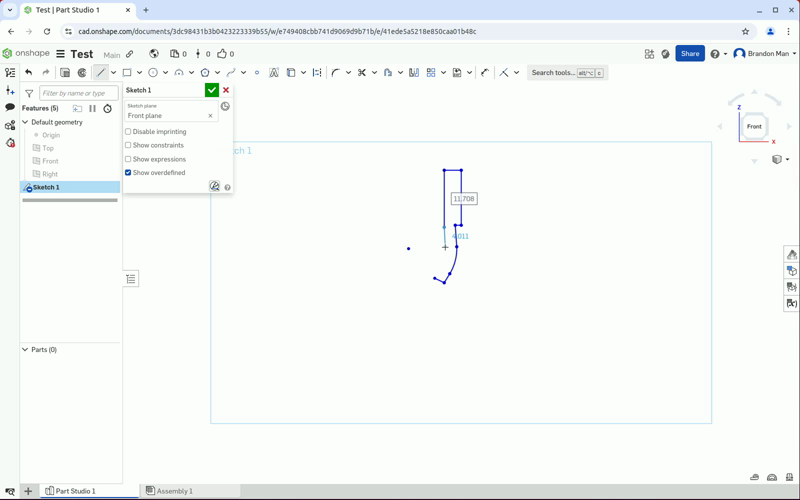
key_up(shift)
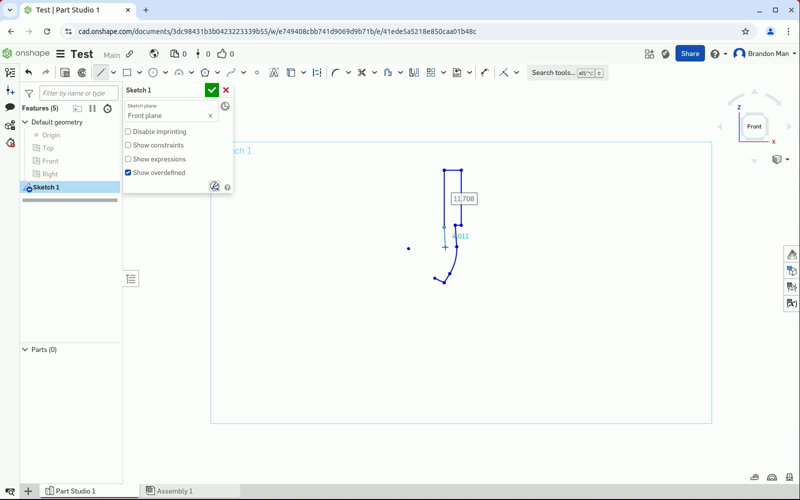
key(esc)
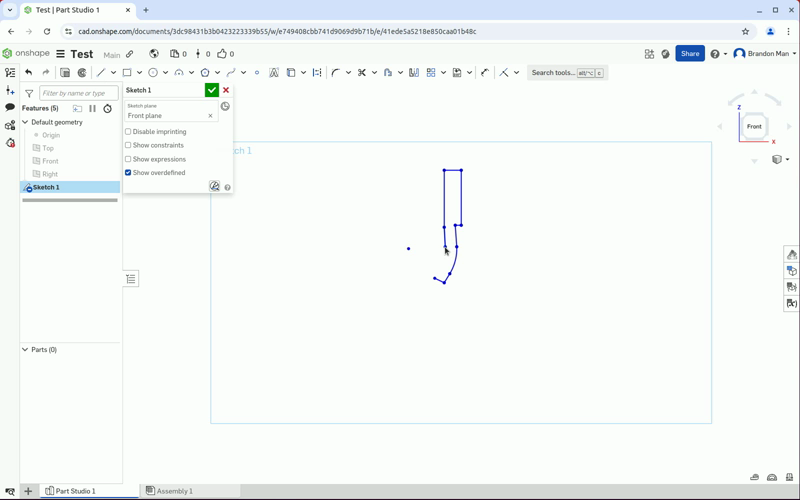
key(a)
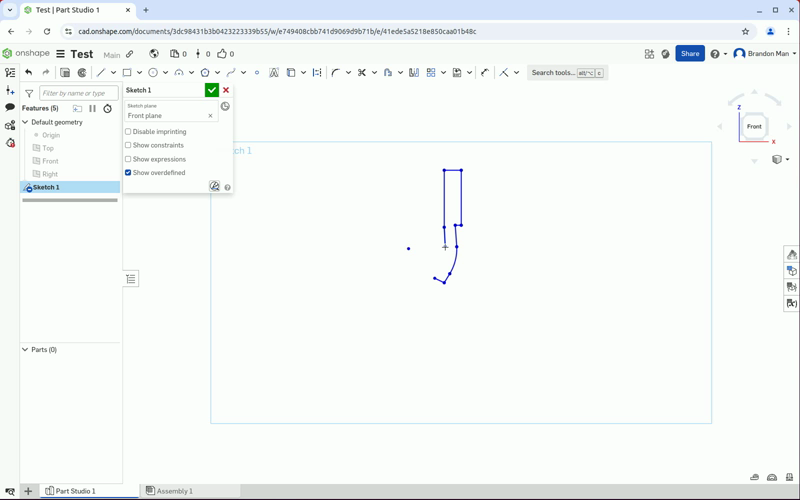
mouse_move(445, 246)
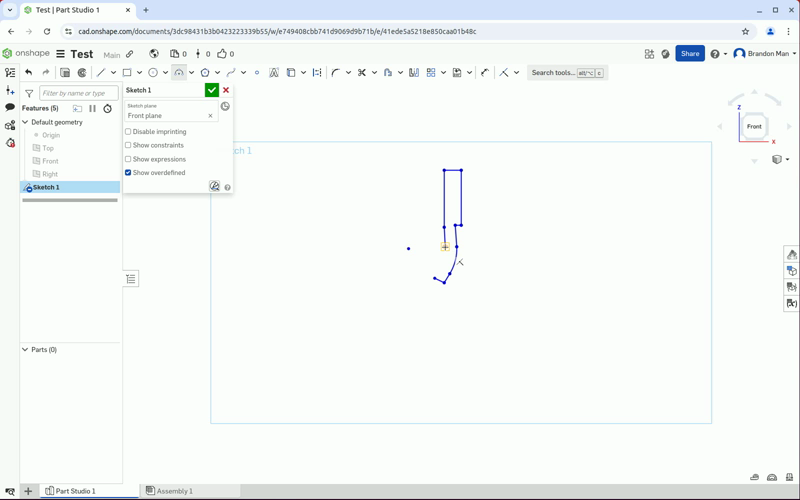
click(445, 246)
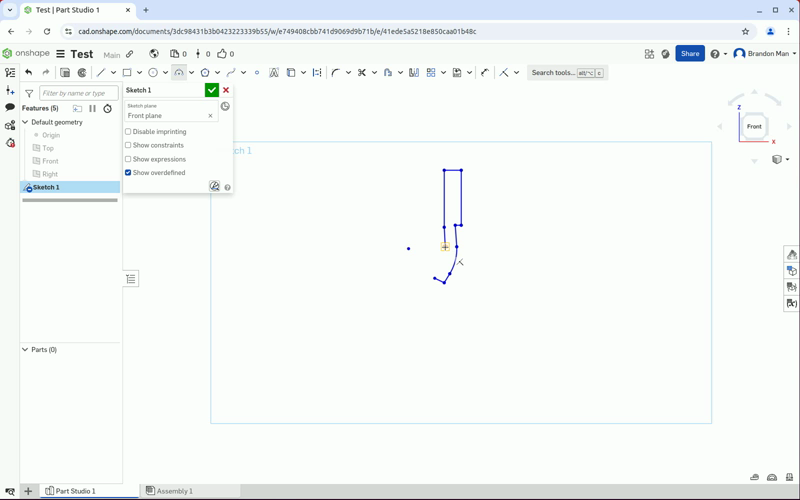
key_down(shift)
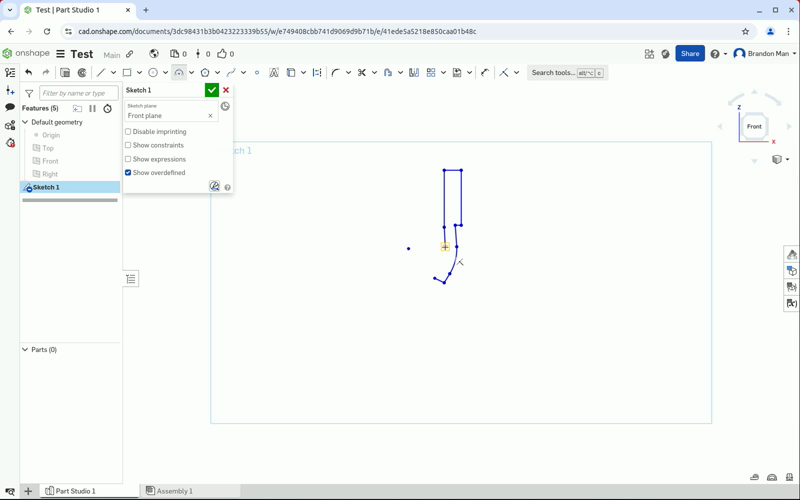
mouse_move(439, 271)
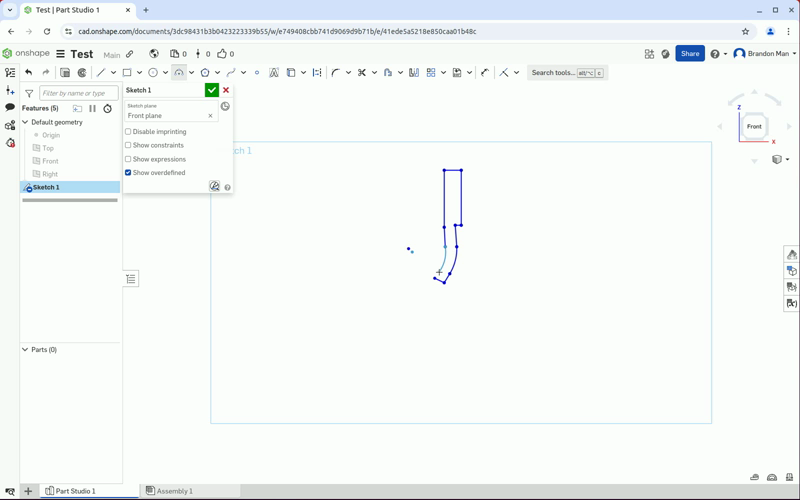
click(439, 271)
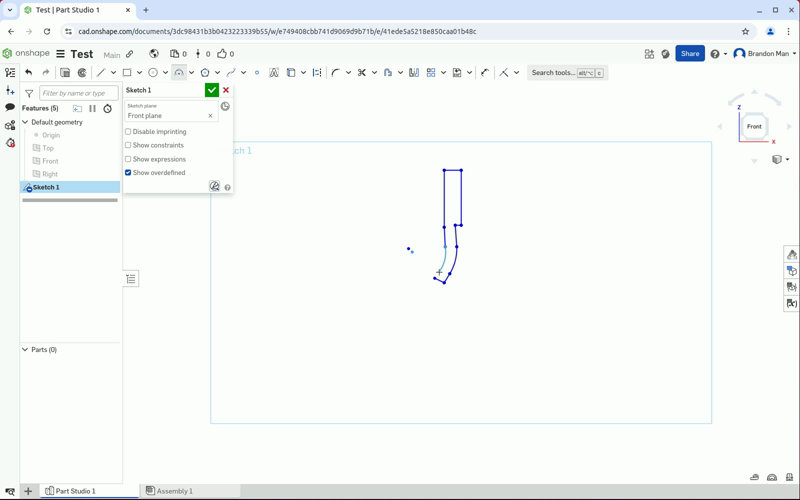
mouse_move(444, 259)
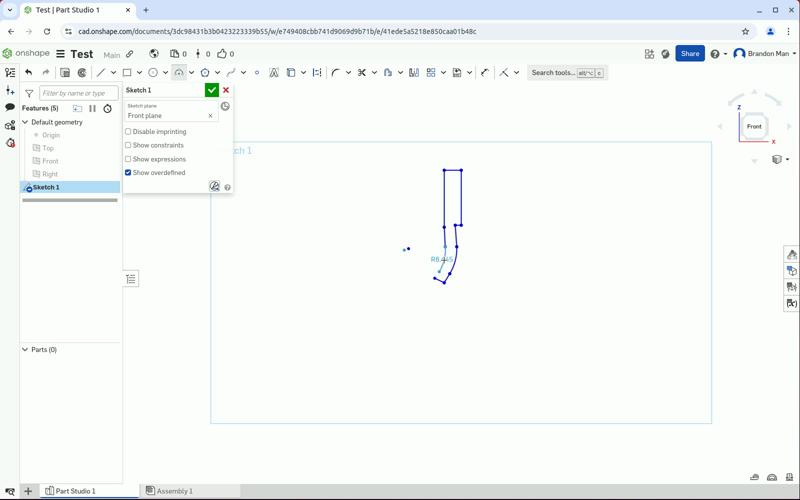
click(444, 259)
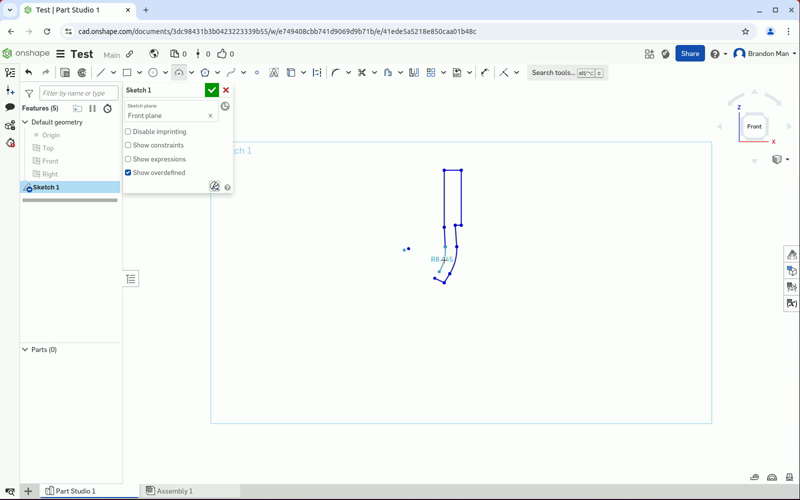
key_up(shift)
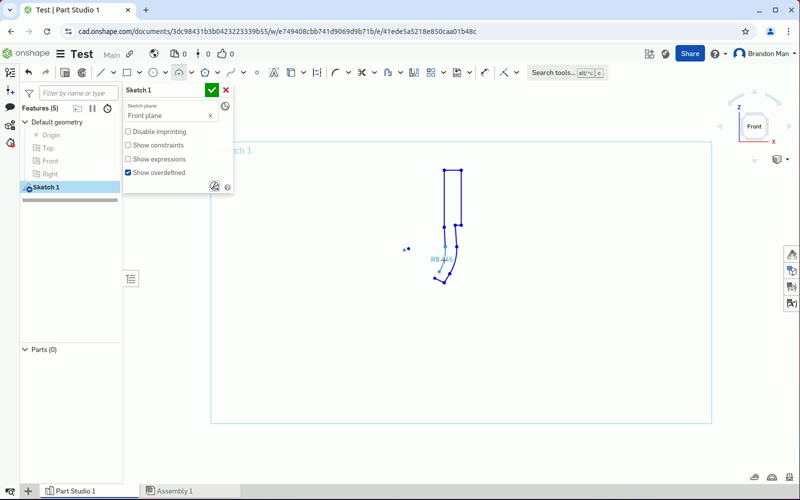
key(esc)
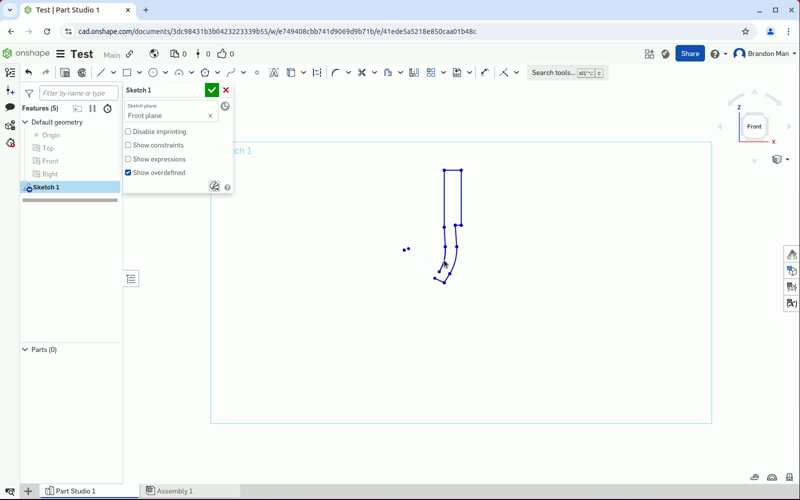
key(l)
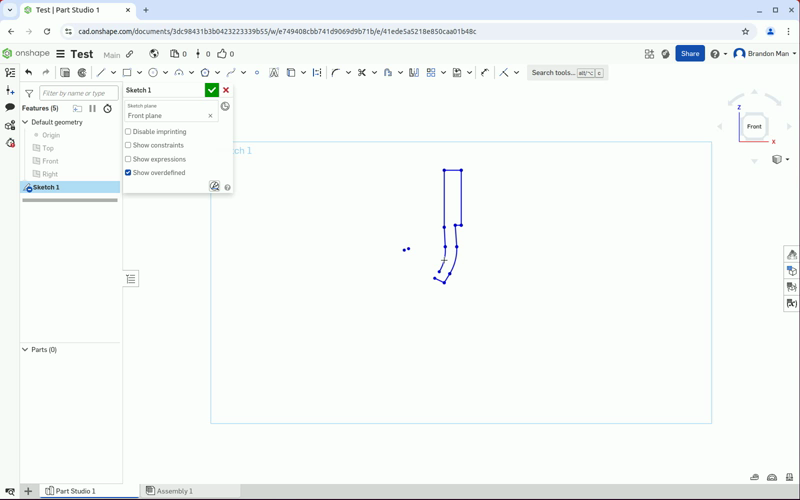
mouse_move(439, 271)
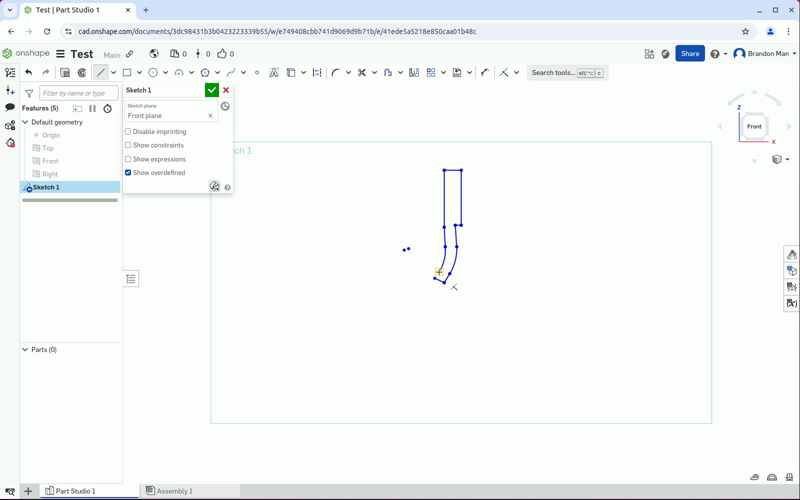
click(439, 271)
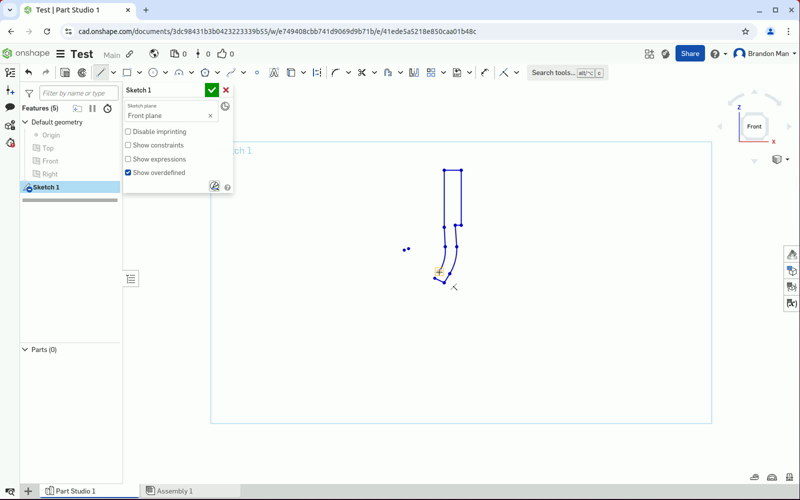
mouse_move(469, 271)
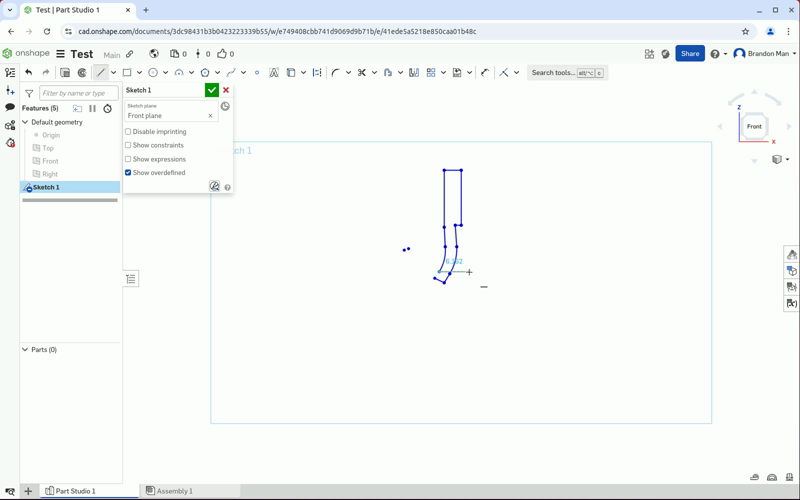
key_down(shift)
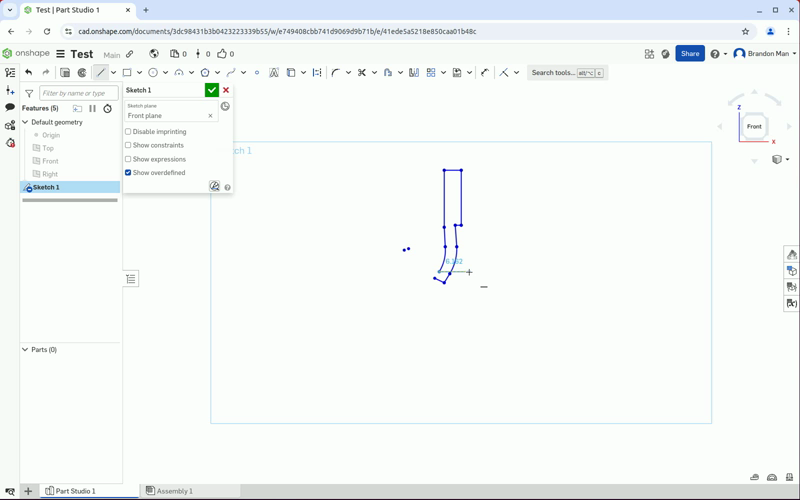
mouse_move(434, 278)
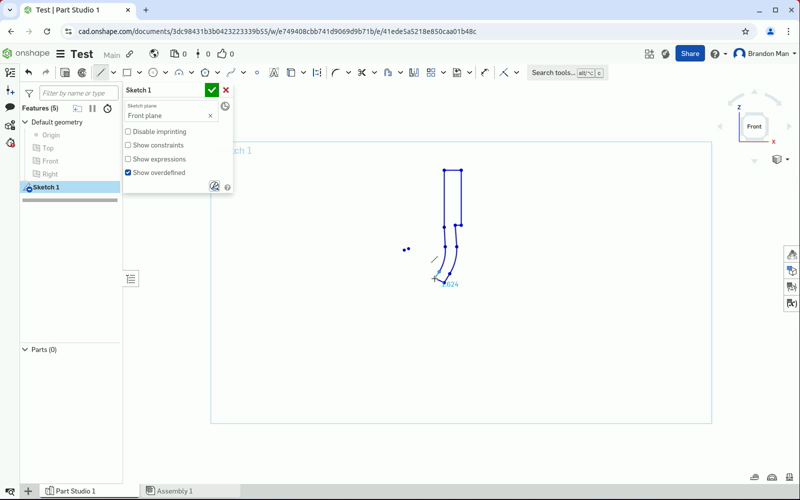
key_up(shift)
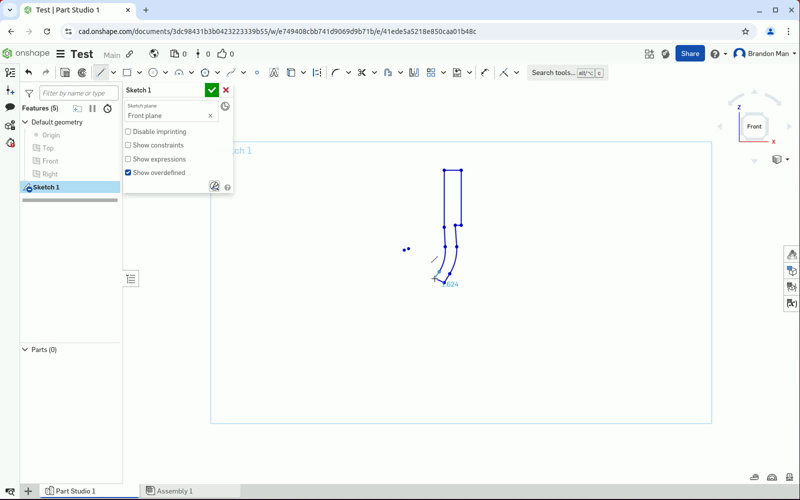
click(434, 278)
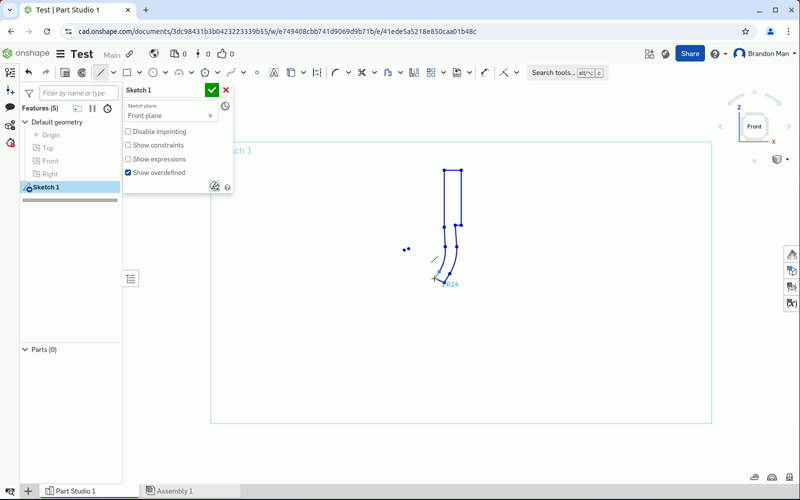
key(esc)
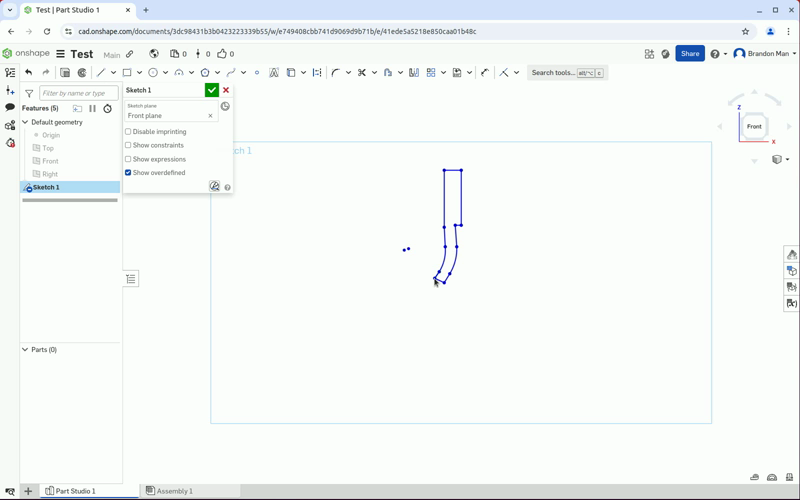
mouse_move(445, 175)
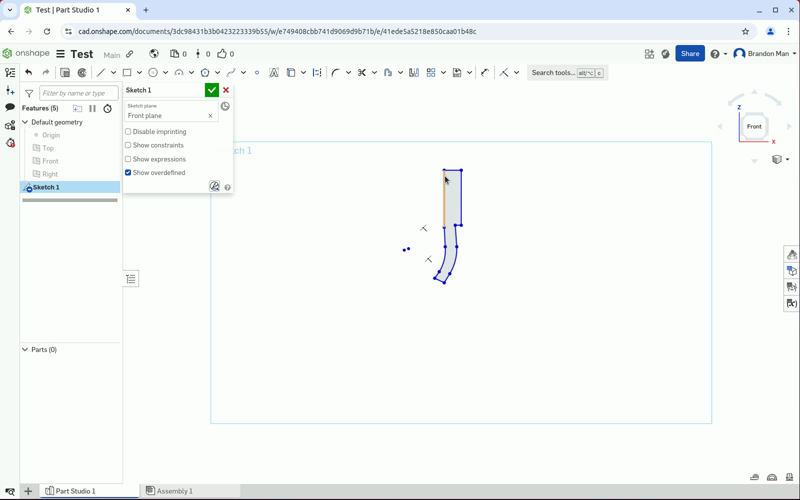
scroll(6)
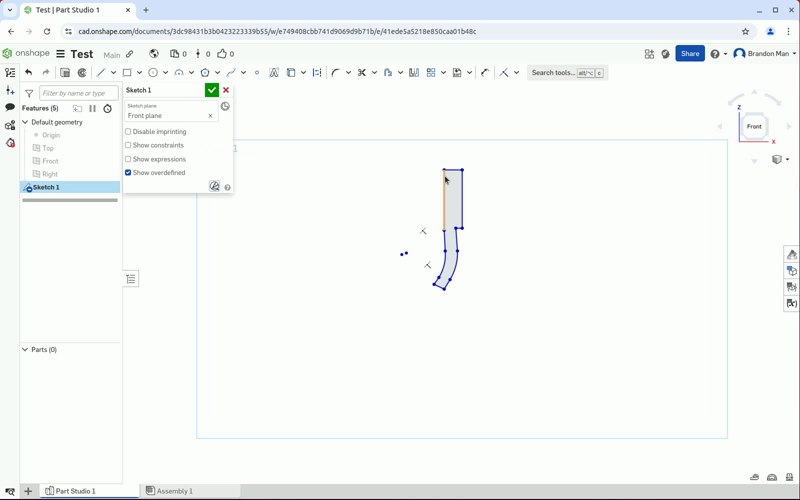
scroll(6)
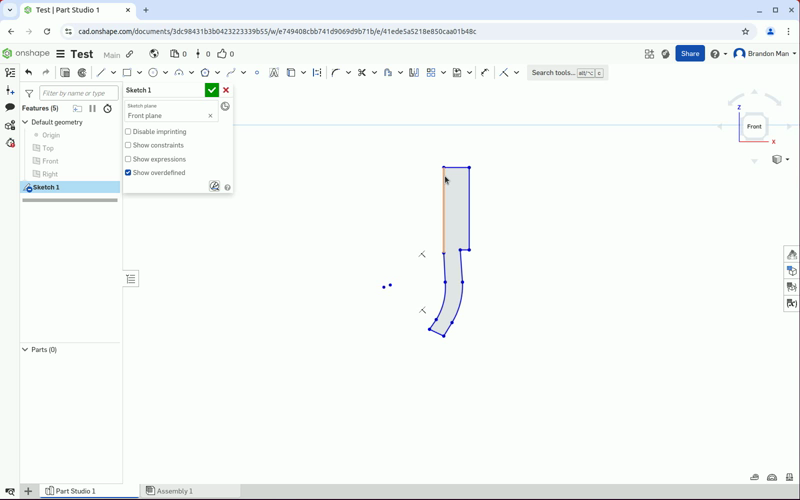
scroll(6)
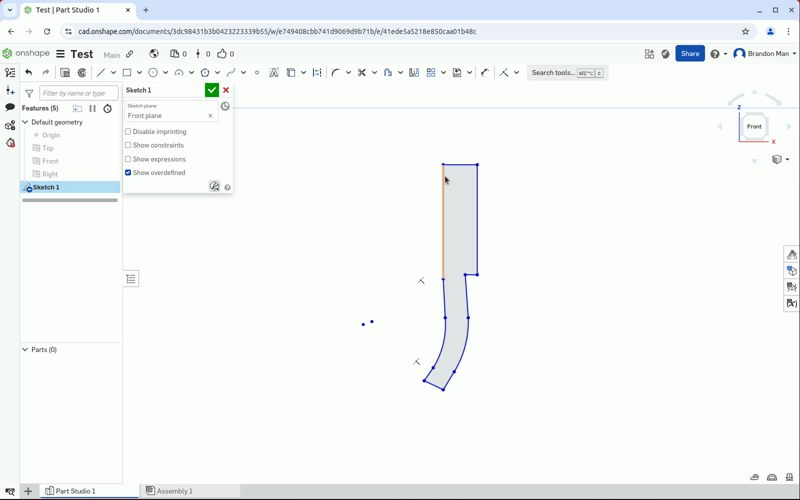
scroll(6)
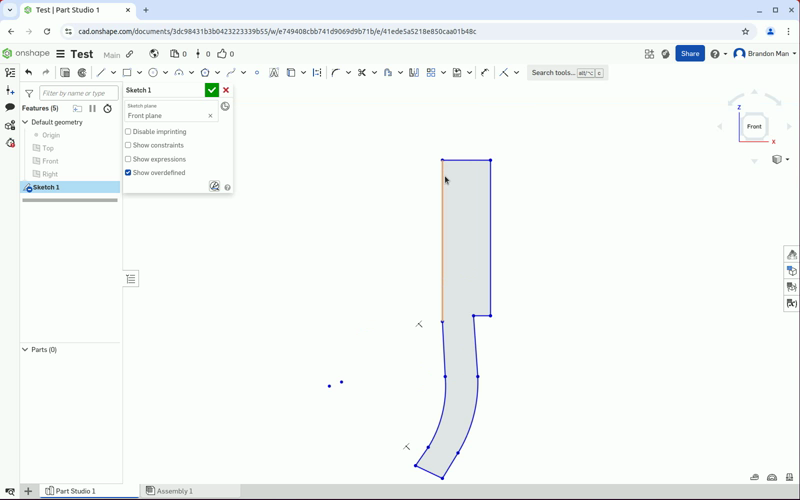
scroll(6)
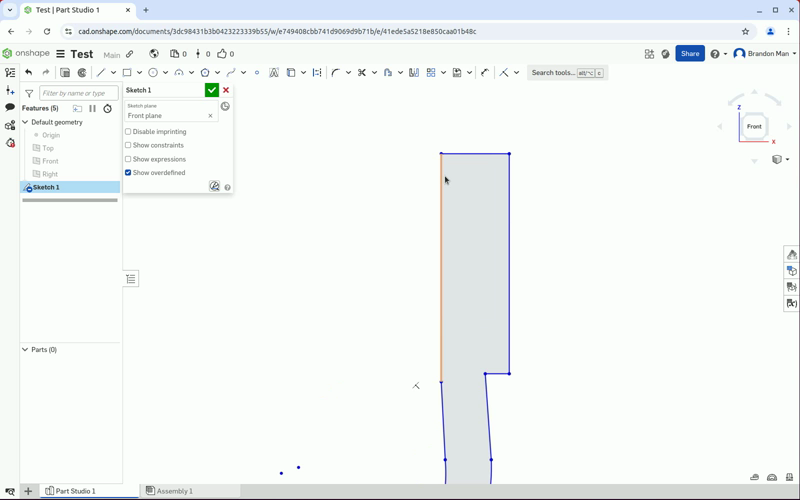
scroll(6)
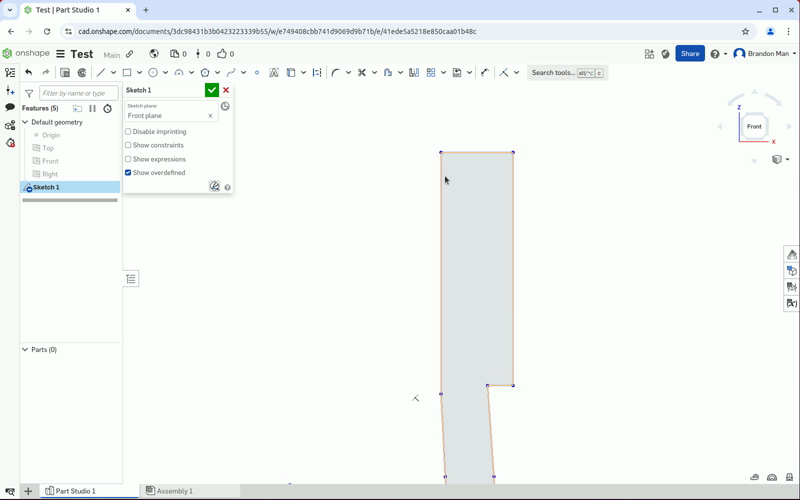
scroll(6)
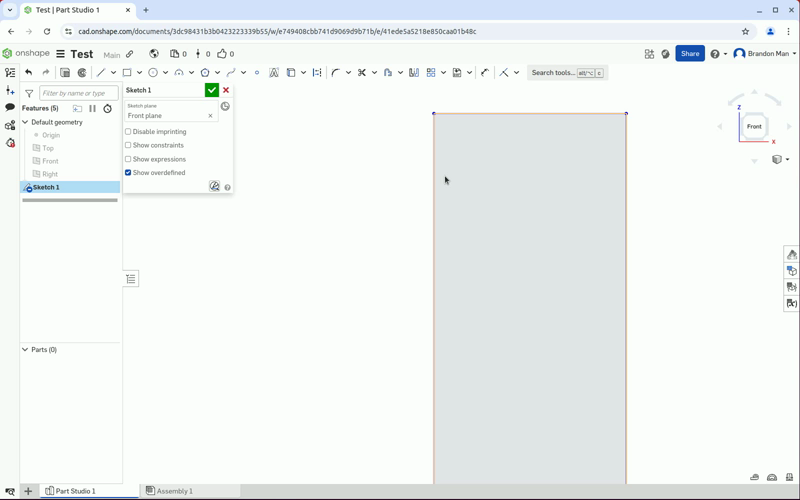
click(445, 175)
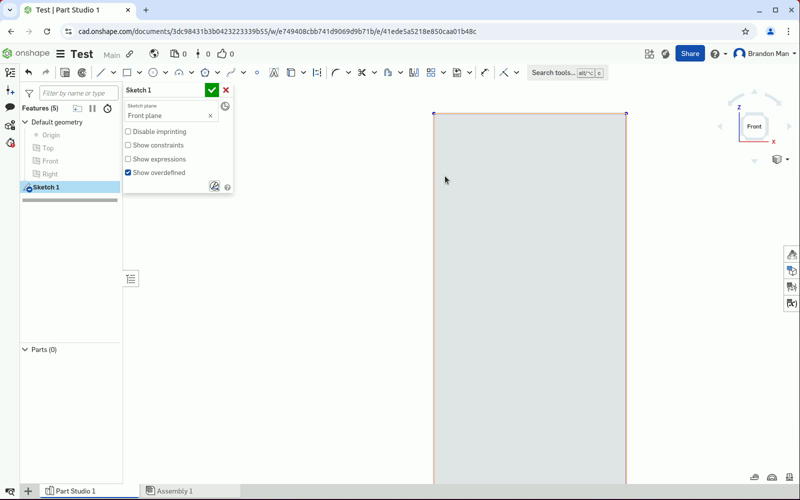
scroll(-6)
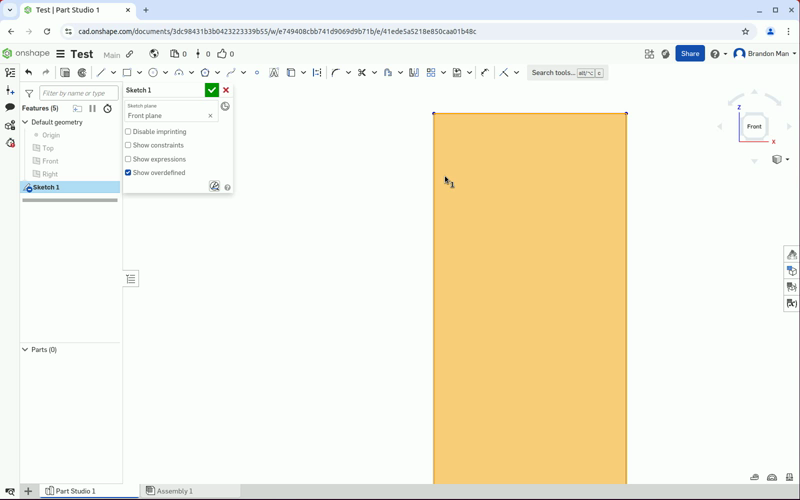
scroll(-6)
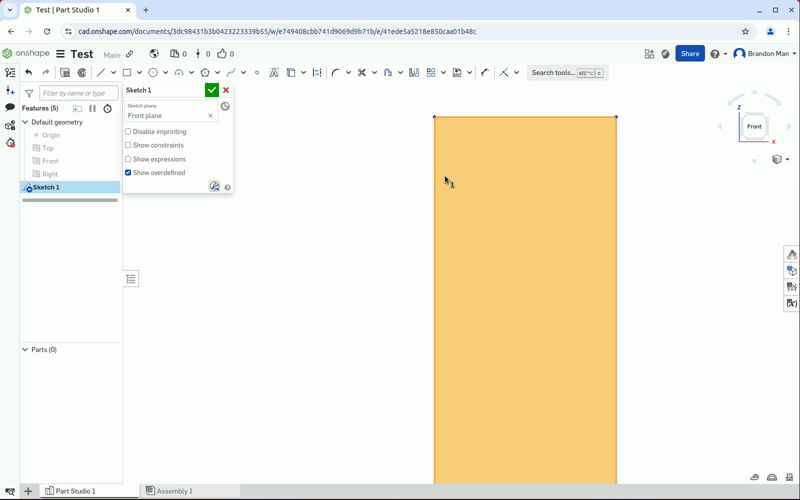
scroll(-6)
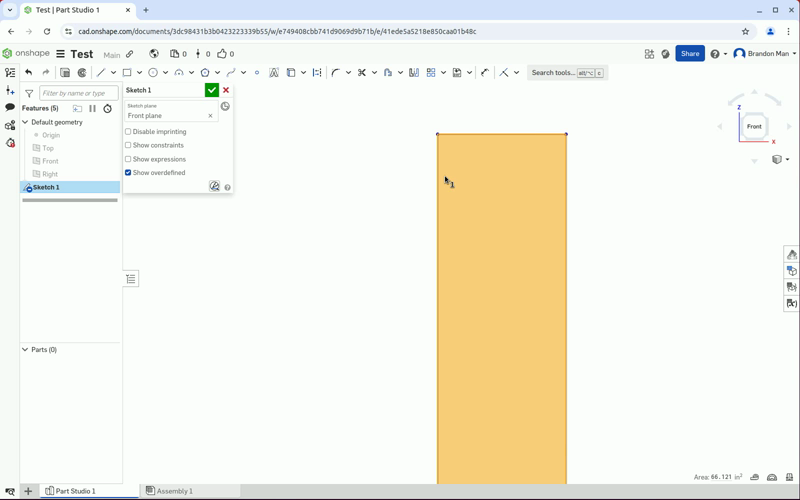
scroll(-6)
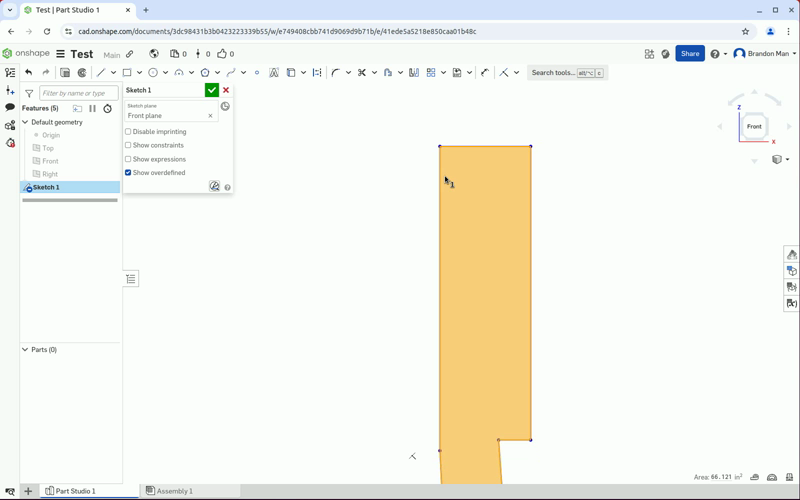
scroll(-6)
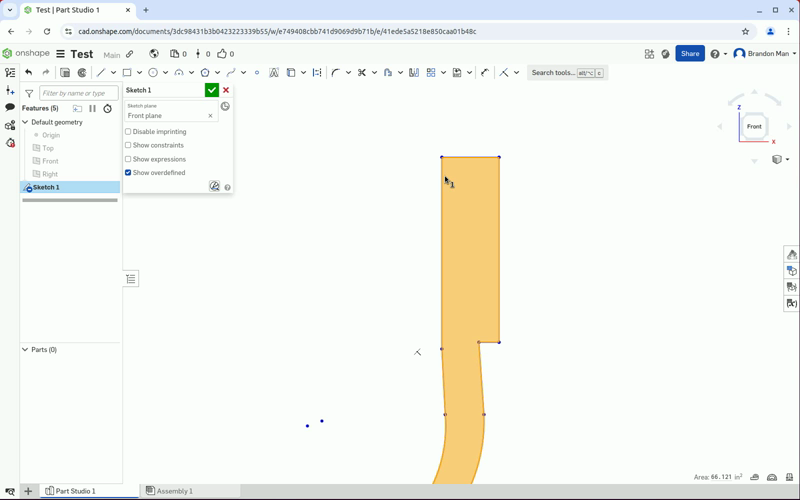
scroll(-6)
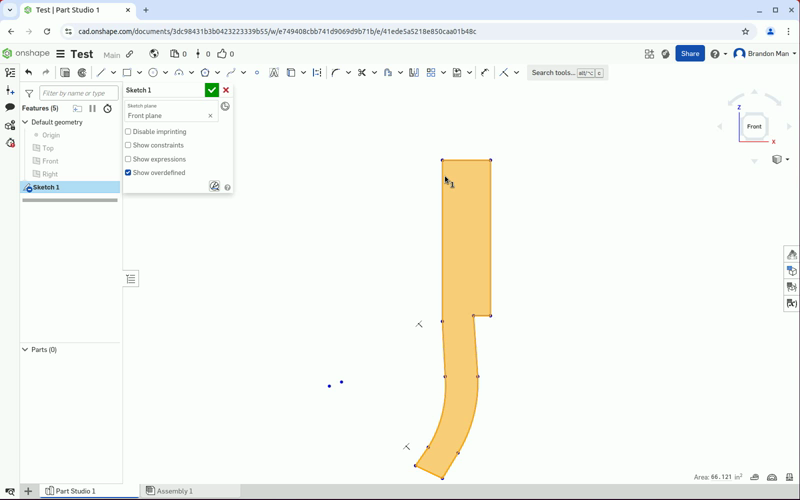
scroll(-6)
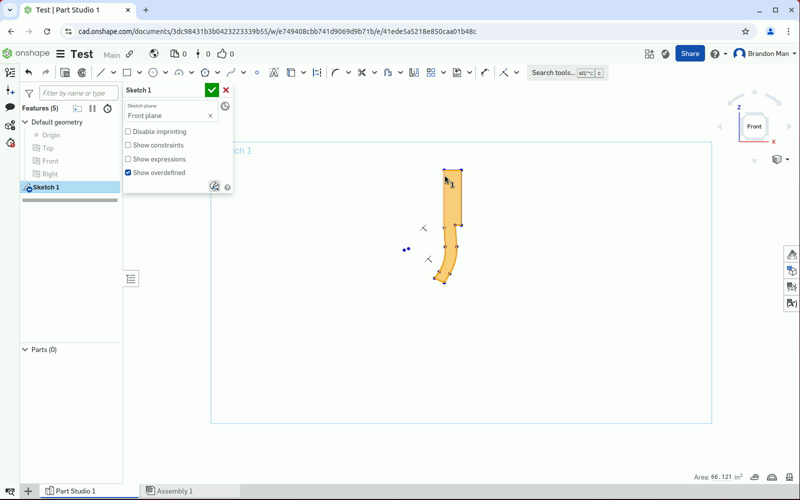
mouse_move(73, 352)
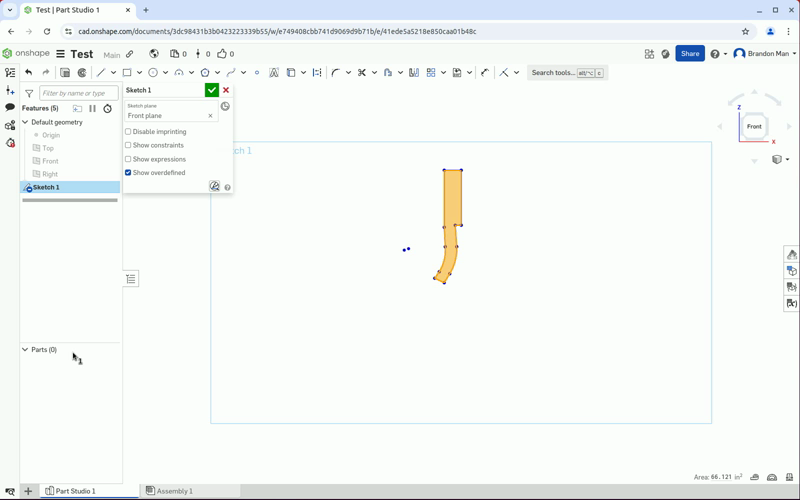
key(shift+y)
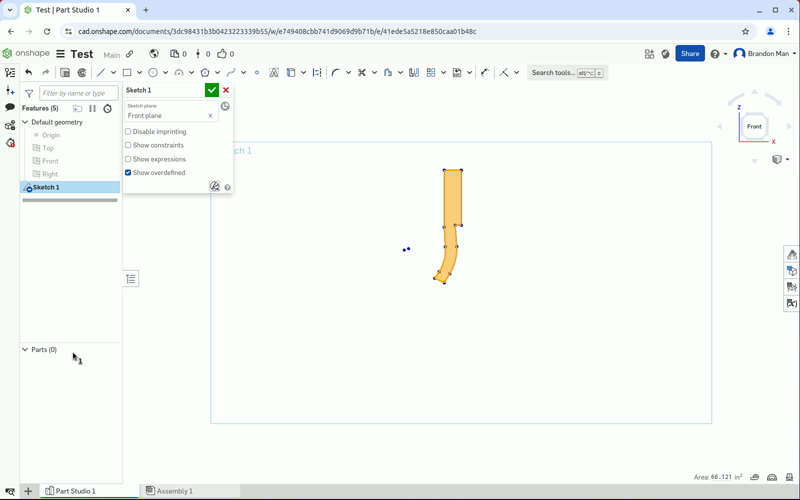
key(shift+e)
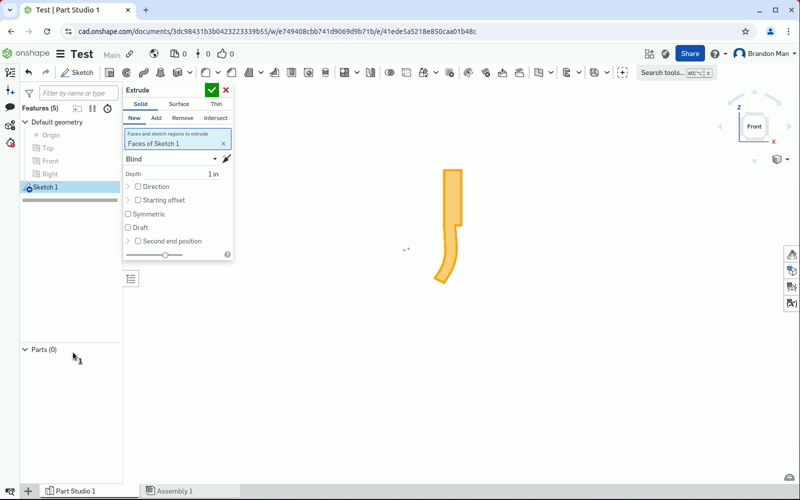
mouse_move(143, 106)
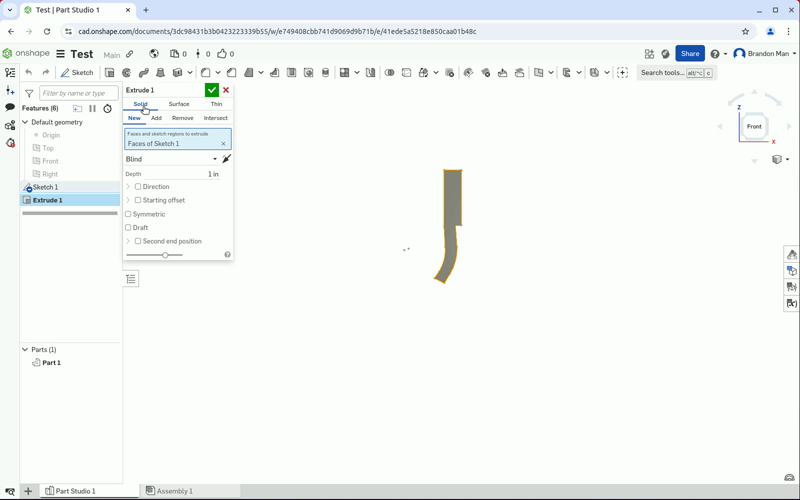
click(143, 106)
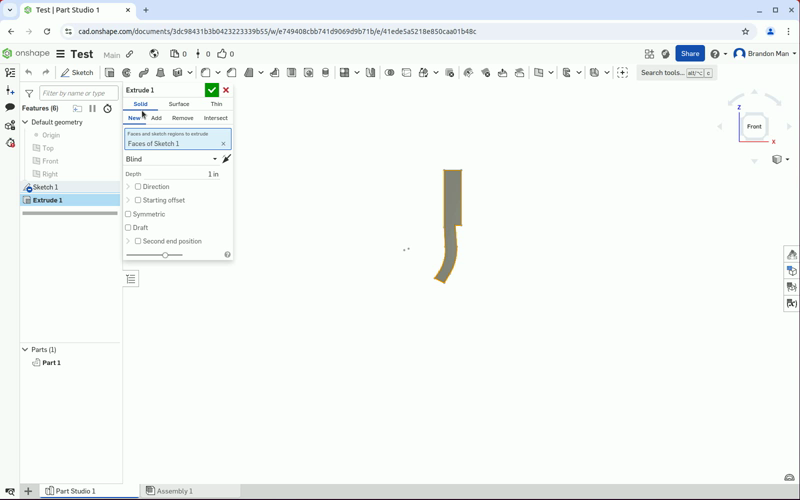
mouse_move(137, 120)
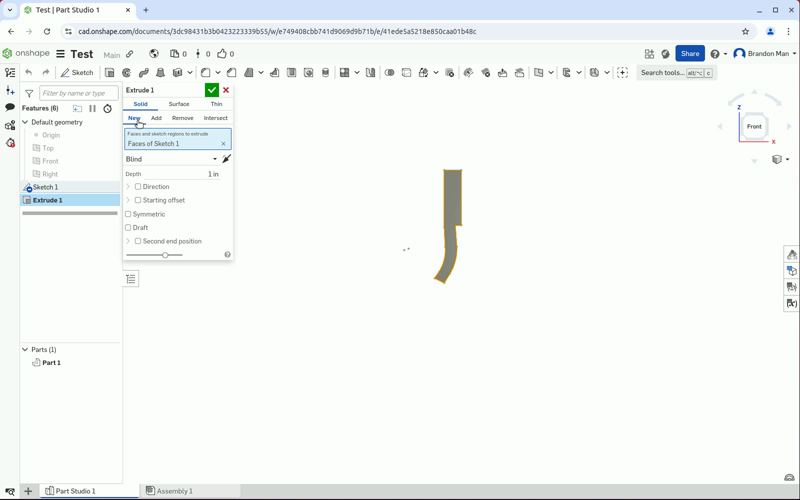
click(137, 120)
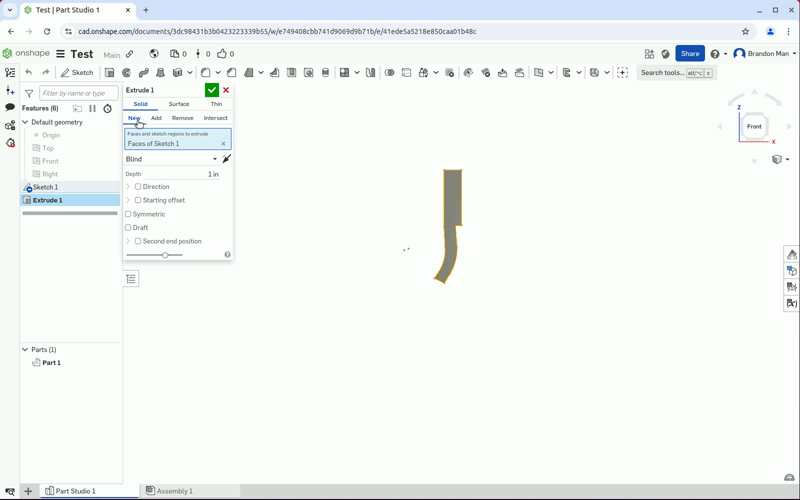
key(tab, 4)
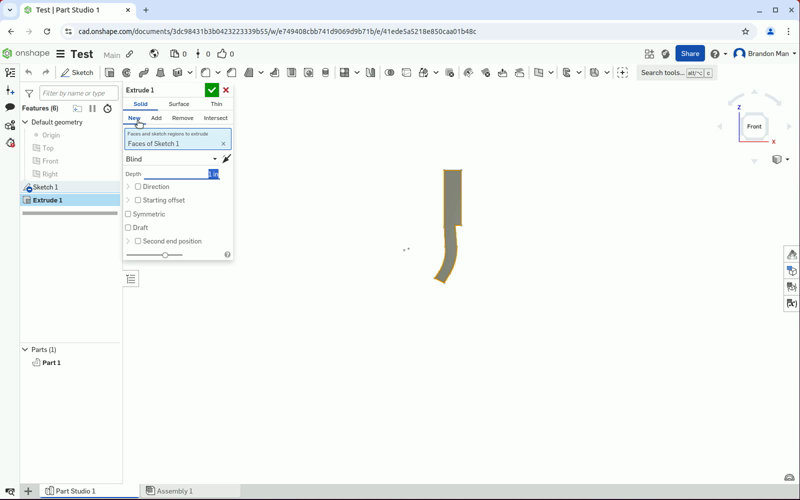
text(8.906)
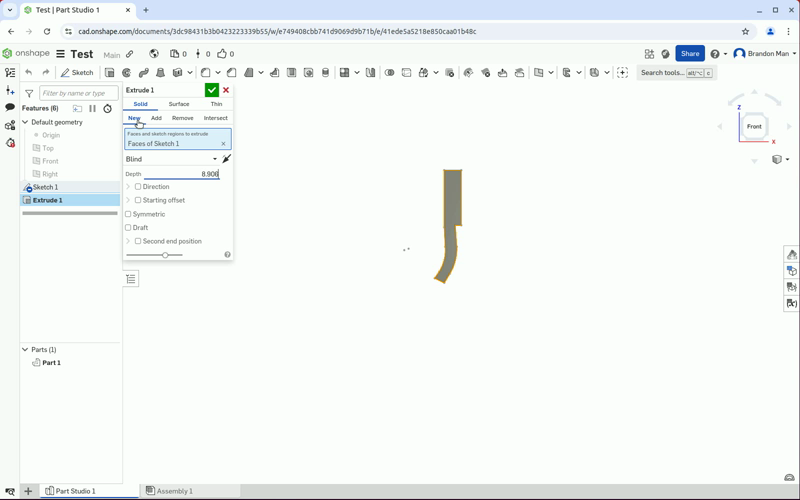
key(enter)
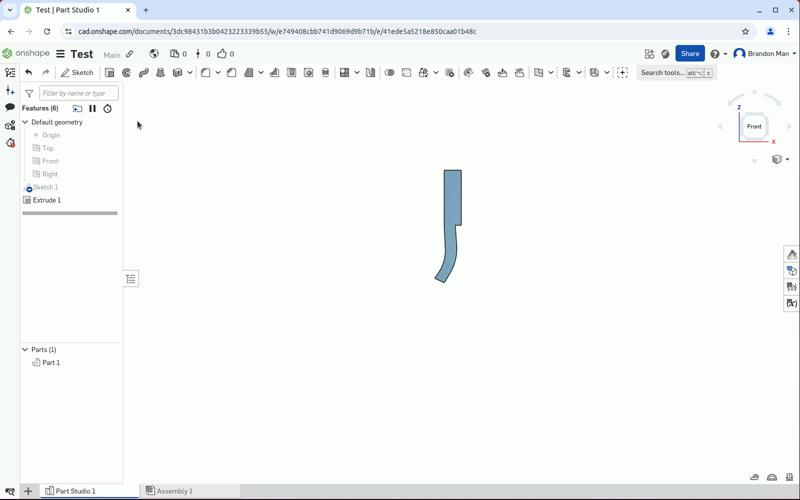
key(shift+h)
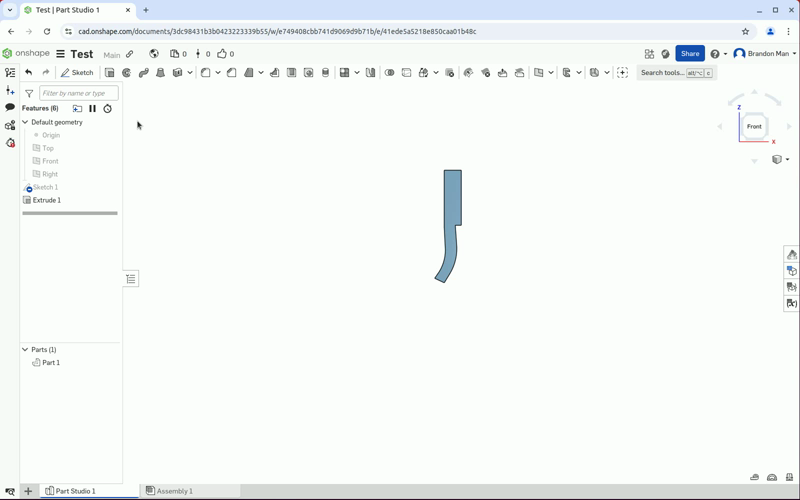
key(shift+h)
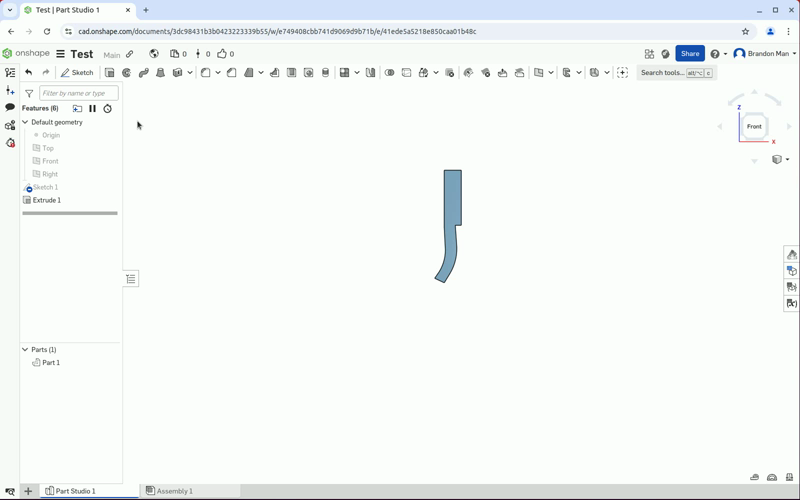
mouse_move(73, 189)
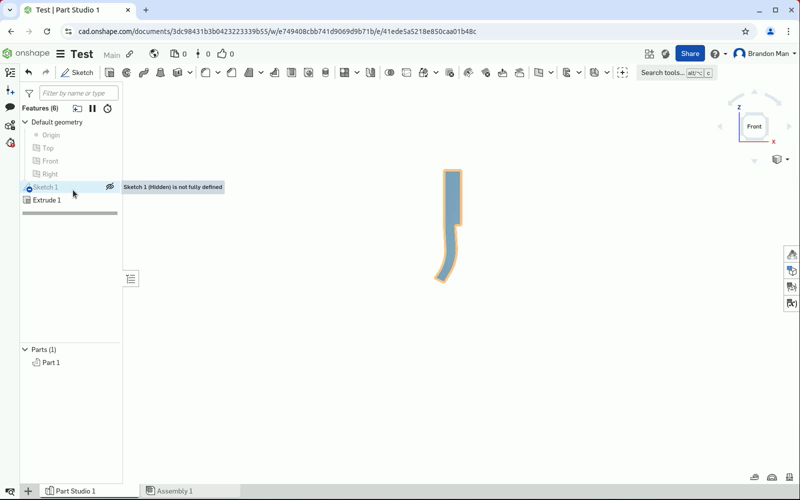
click(73, 189)
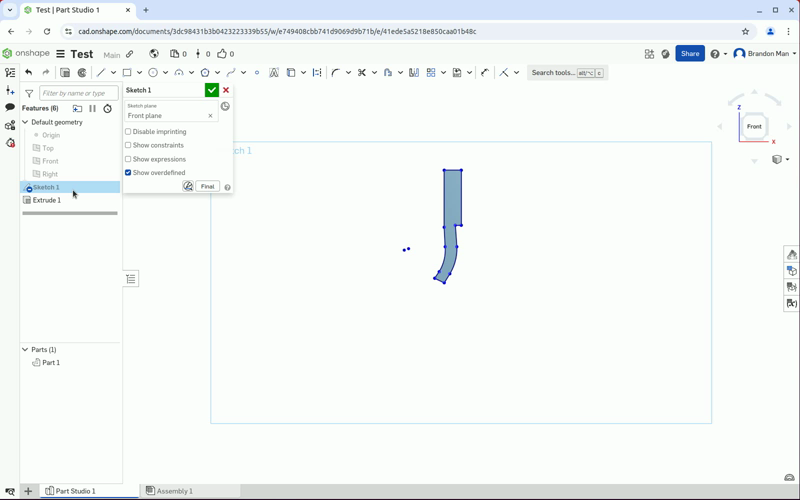
mouse_move(229, 92)
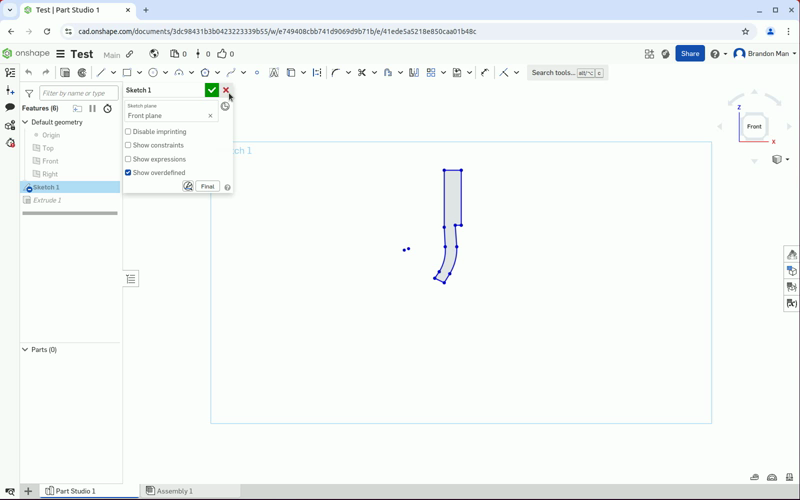
click(229, 92)
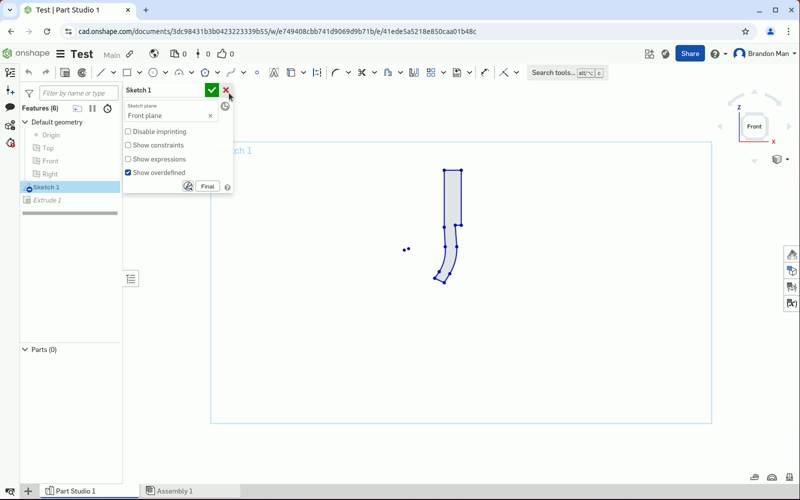
key(shift+s)
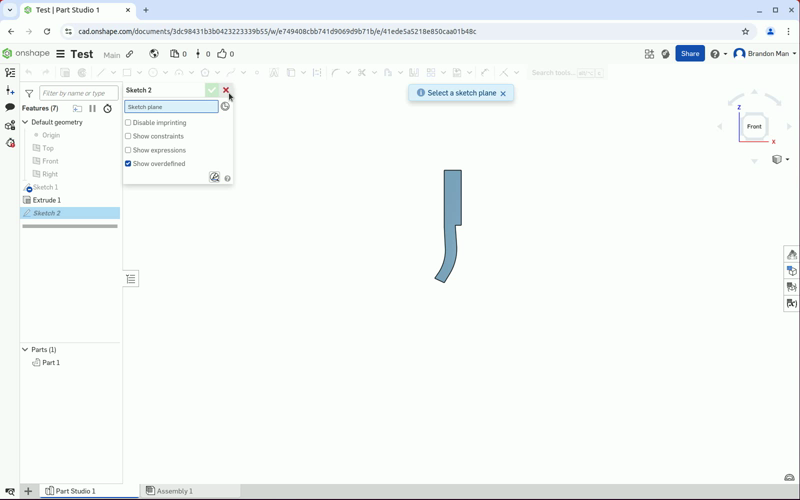
mouse_move(73, 163)
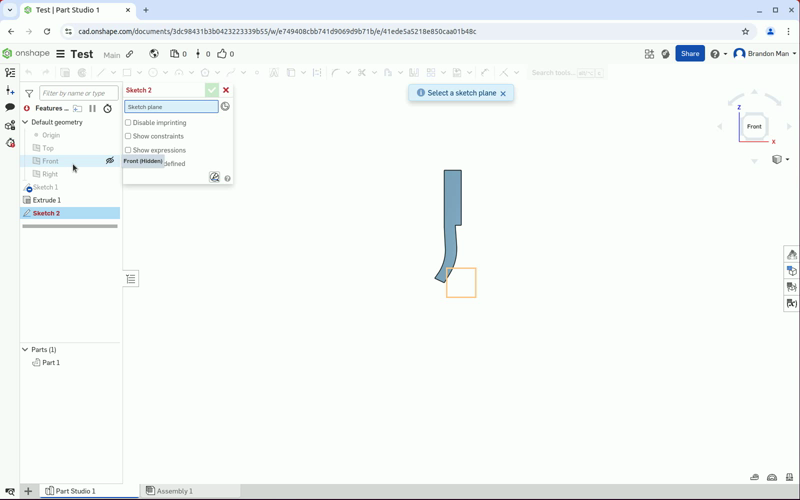
click(73, 163)
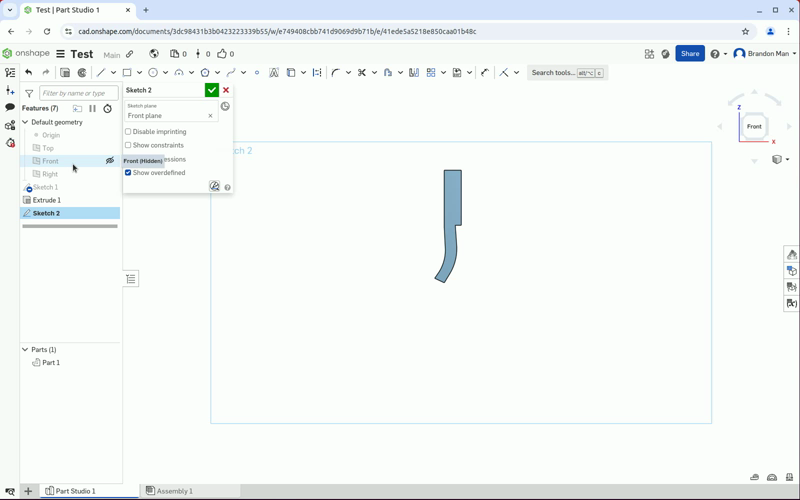
mouse_move(73, 352)
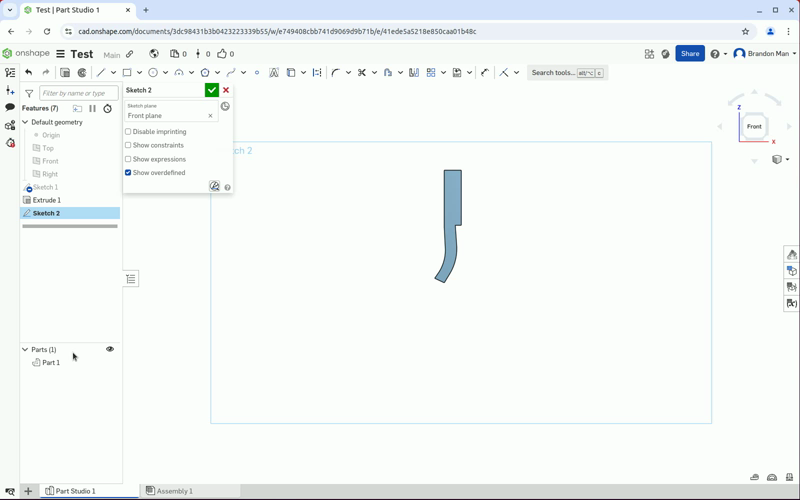
key(y)
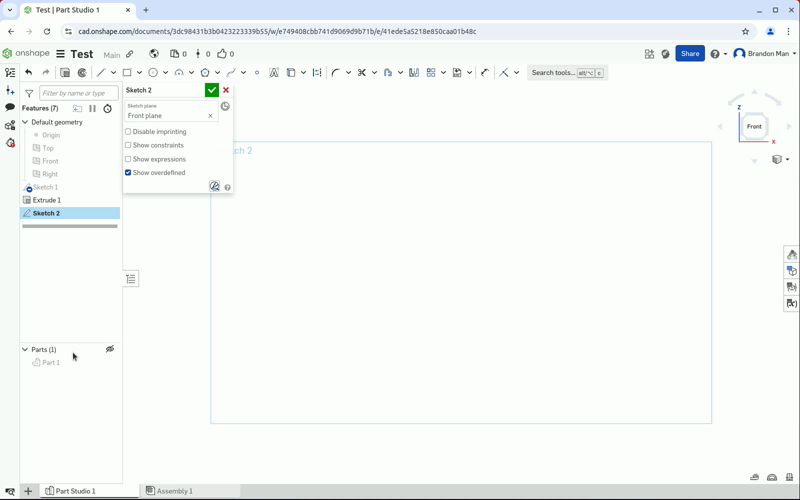
key(l)
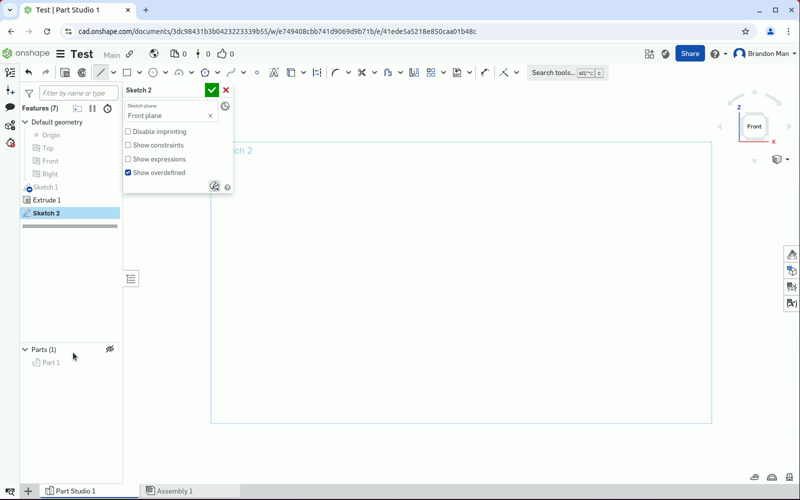
key_down(shift)
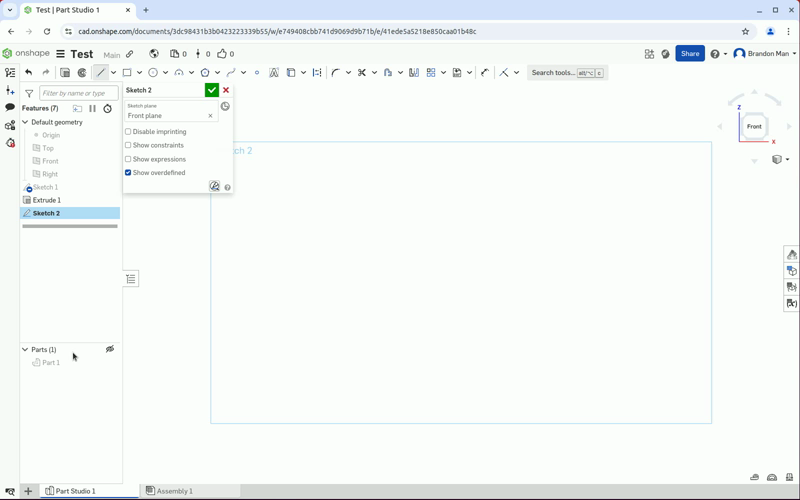
mouse_move(460, 225)
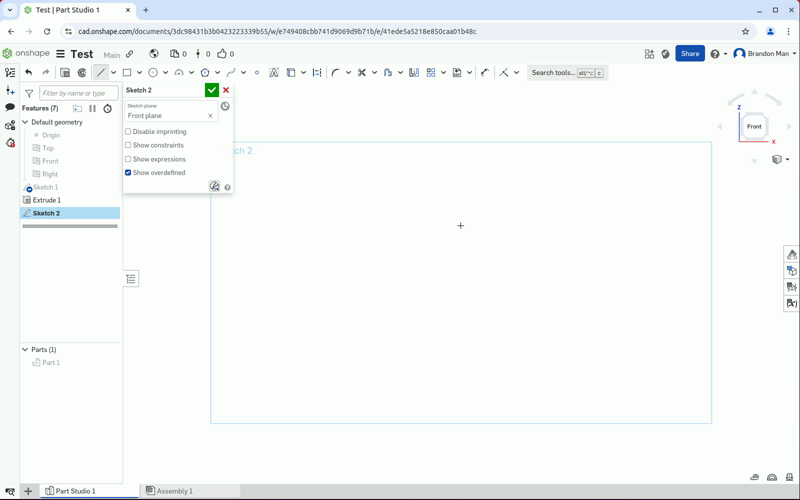
click(460, 225)
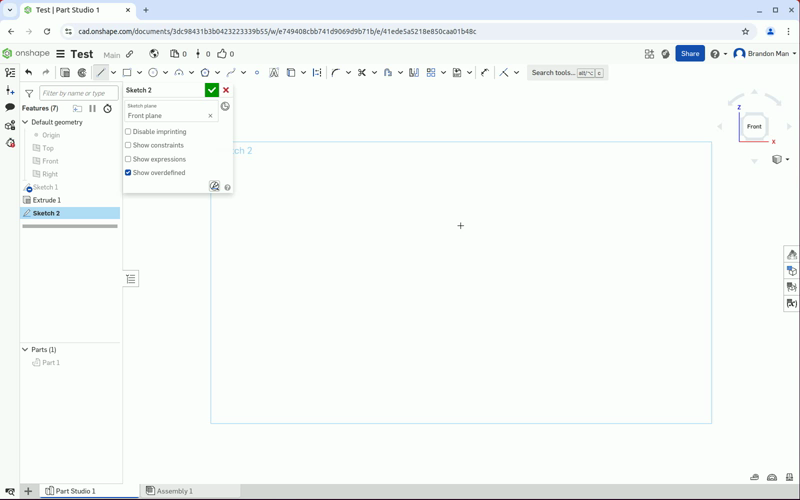
key_up(shift)
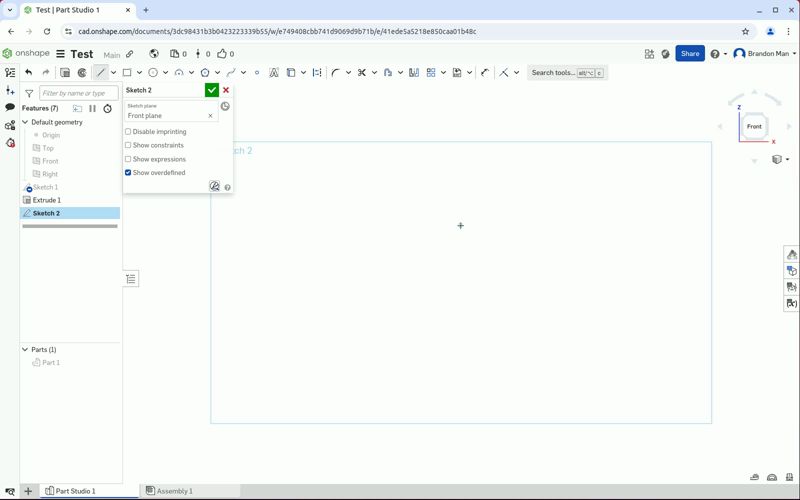
key_down(shift)
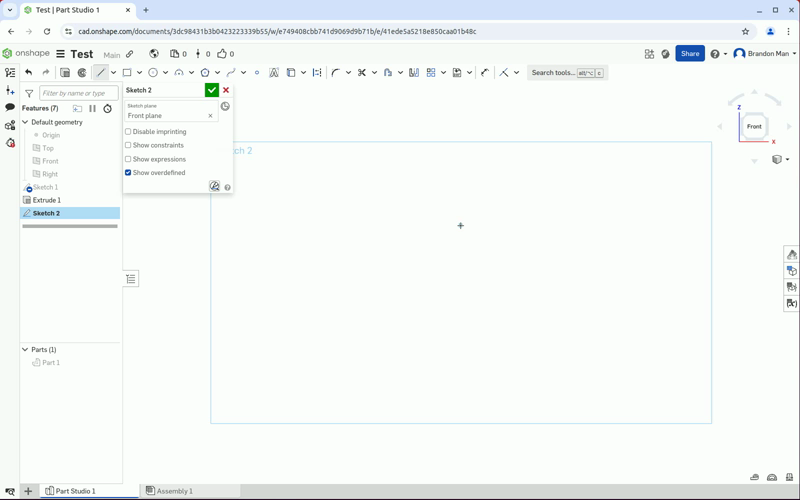
mouse_move(490, 225)
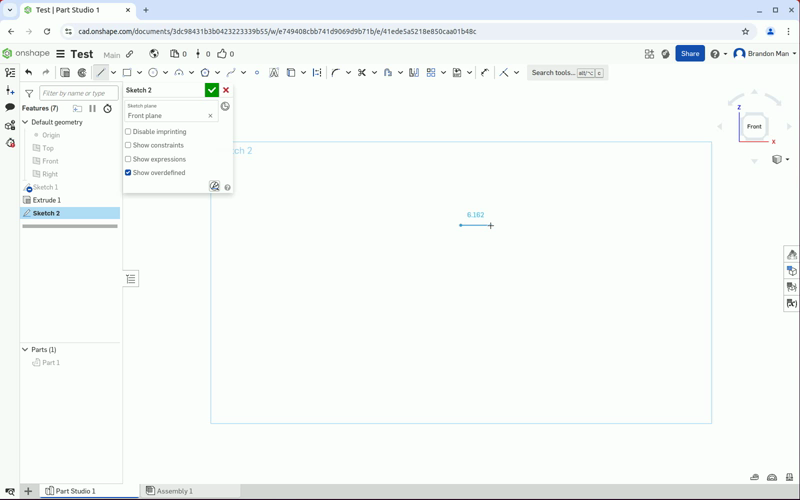
mouse_move(469, 225)
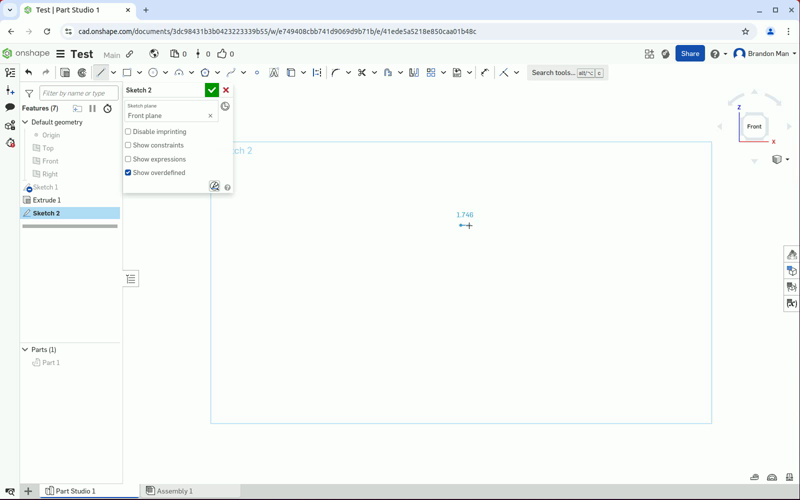
click(469, 225)
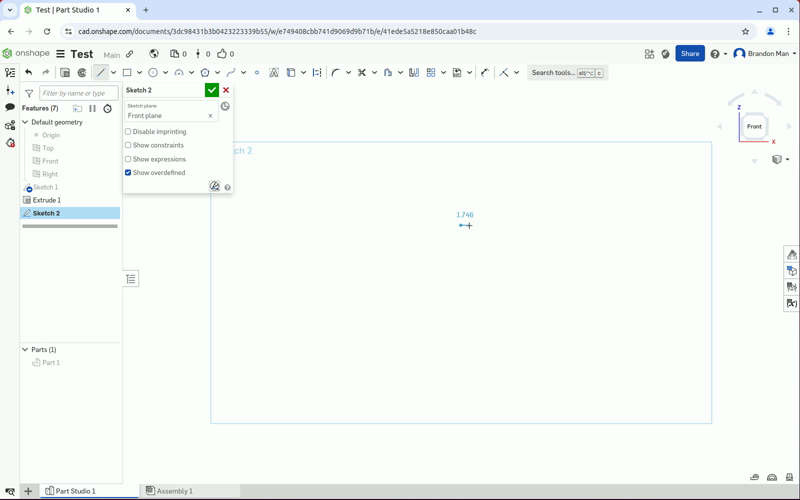
key_up(shift)
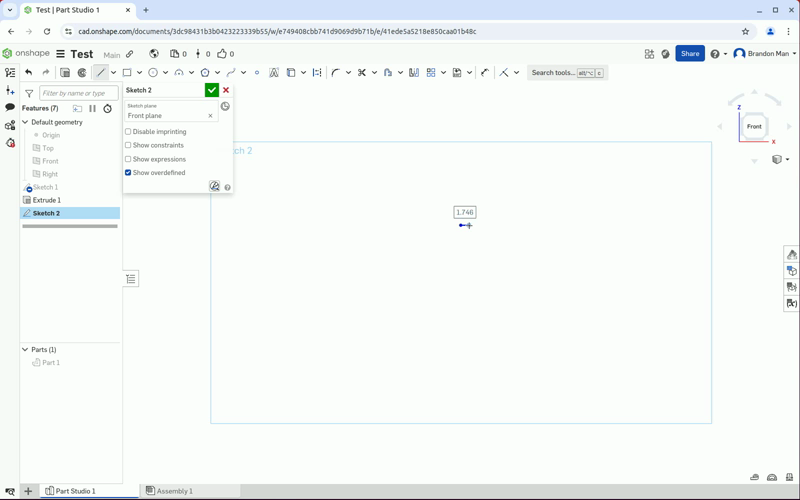
key_down(shift)
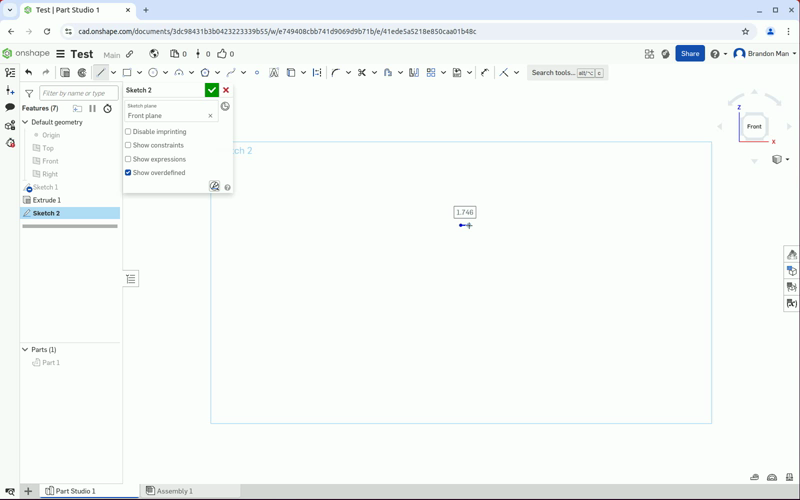
mouse_move(499, 225)
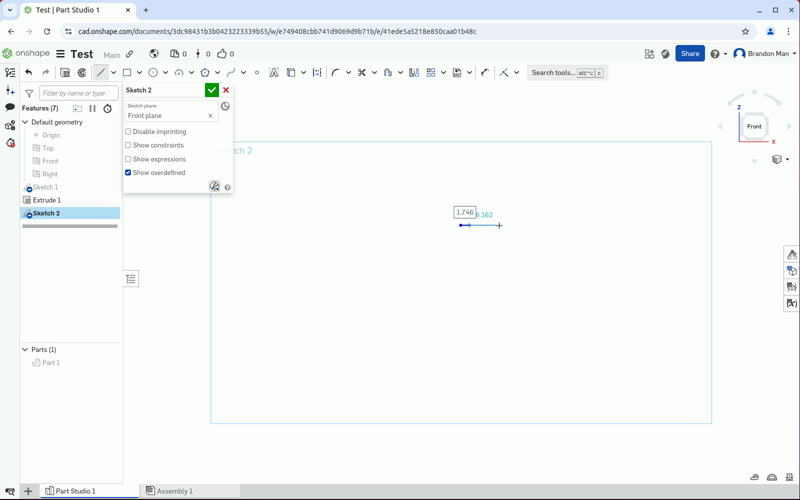
mouse_move(467, 246)
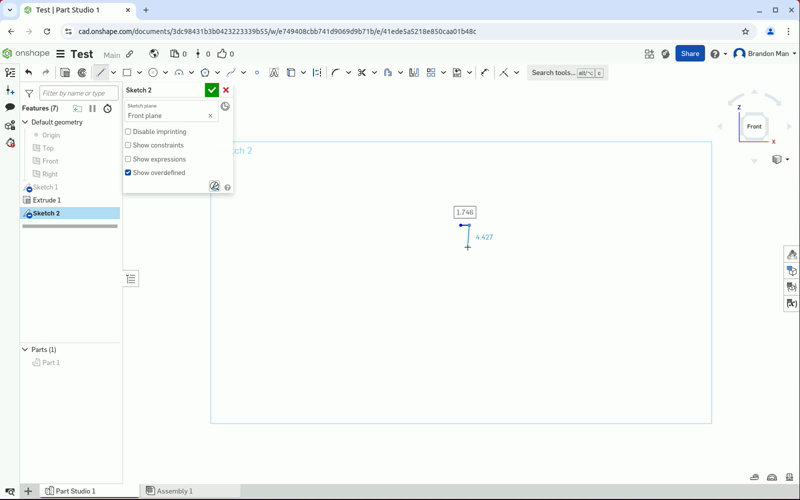
click(467, 246)
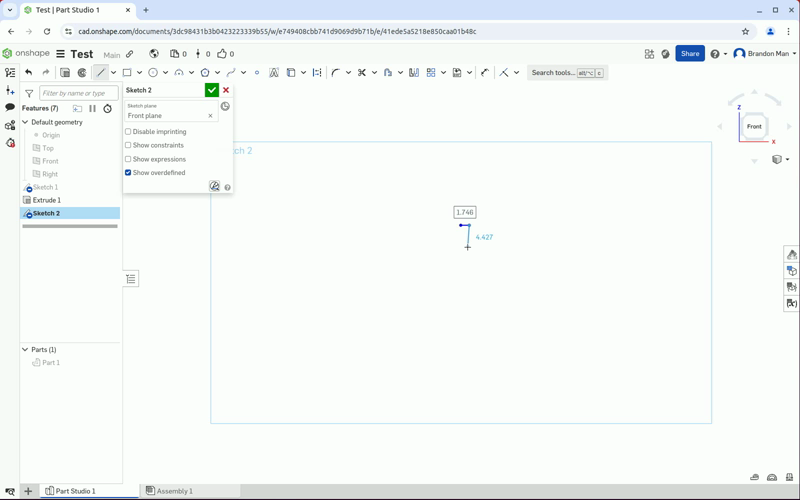
key_up(shift)
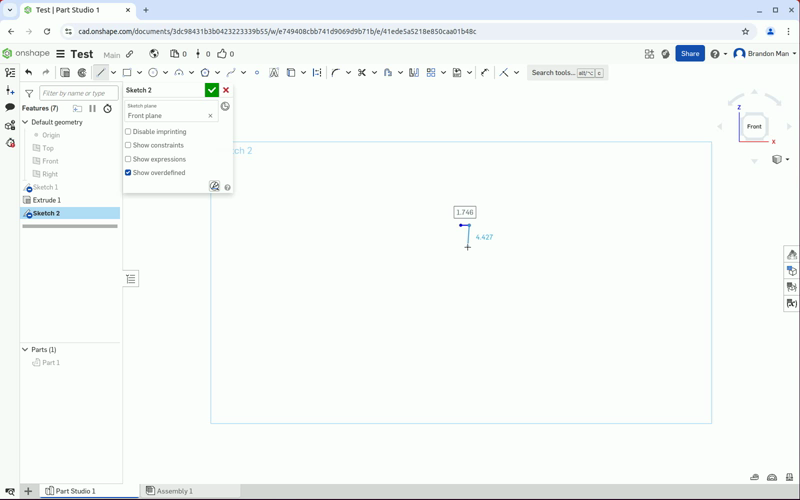
key(esc)
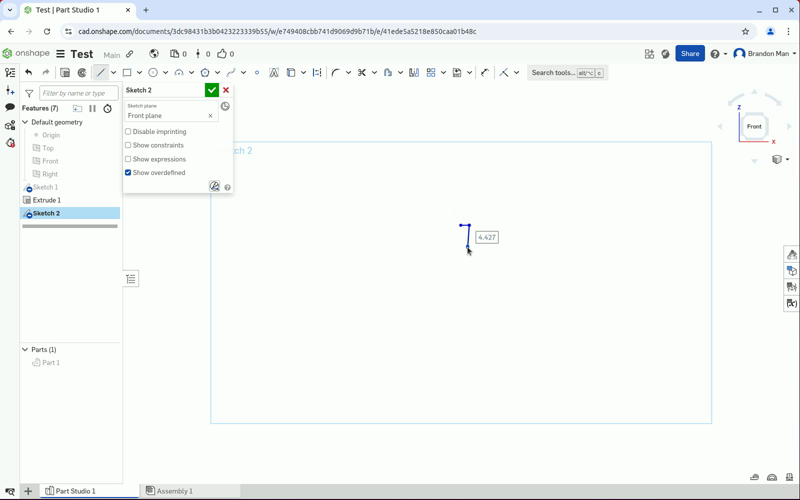
key(a)
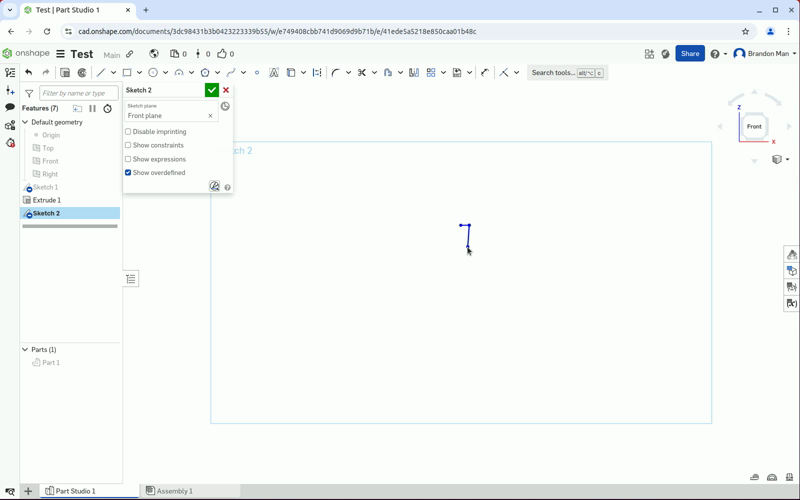
mouse_move(467, 246)
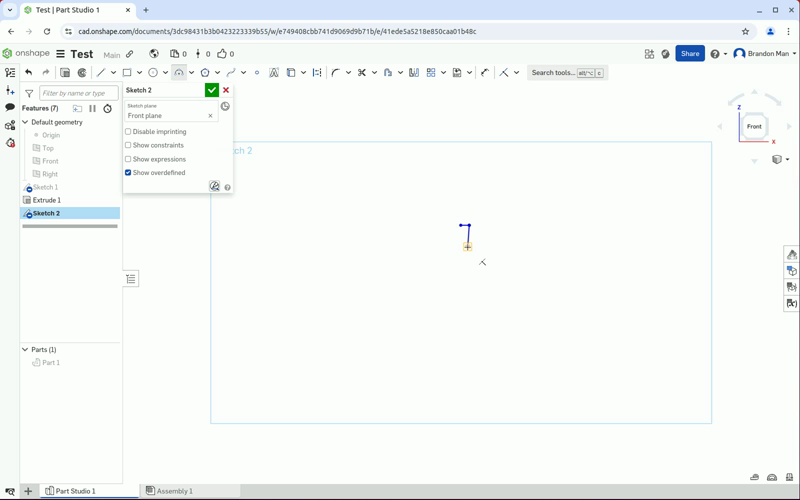
click(467, 246)
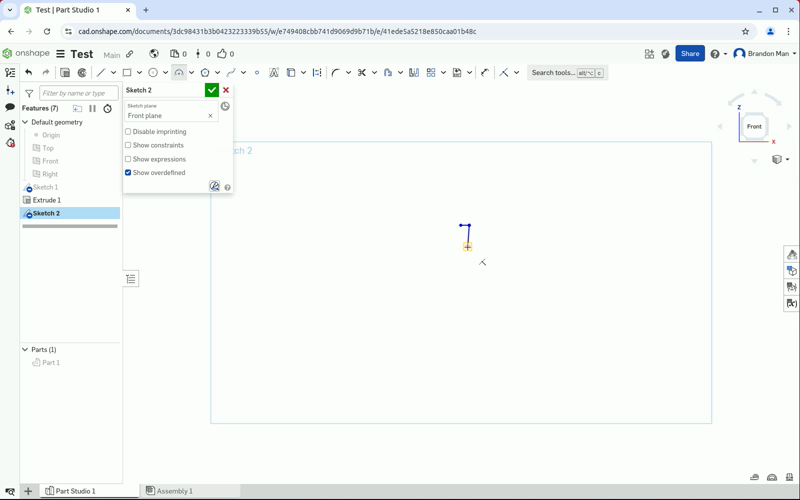
key_down(shift)
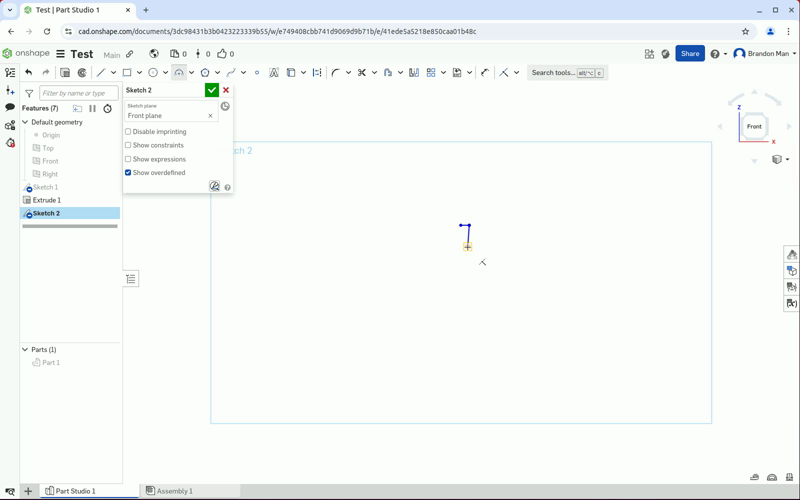
mouse_move(474, 274)
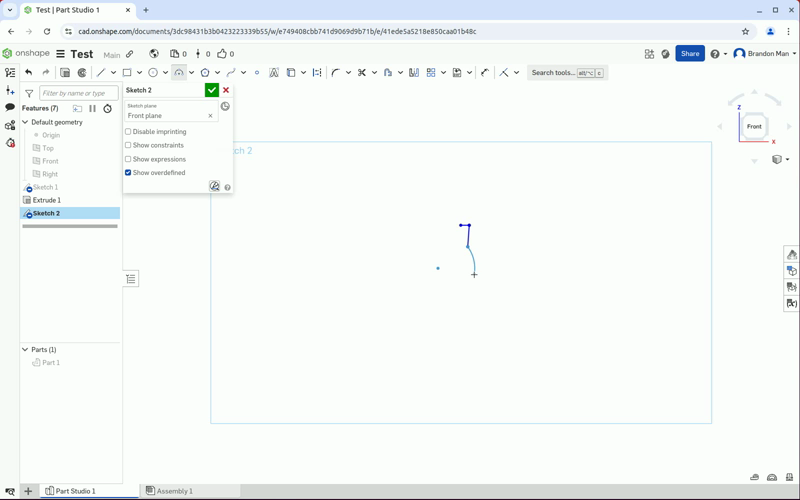
click(474, 274)
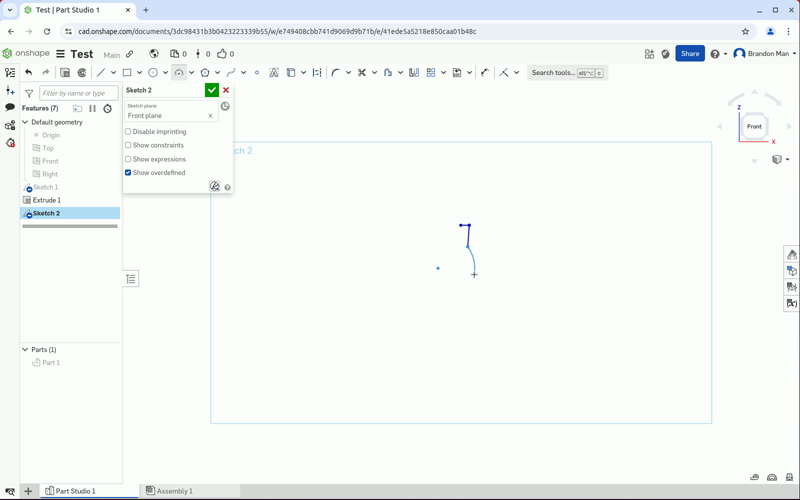
mouse_move(468, 261)
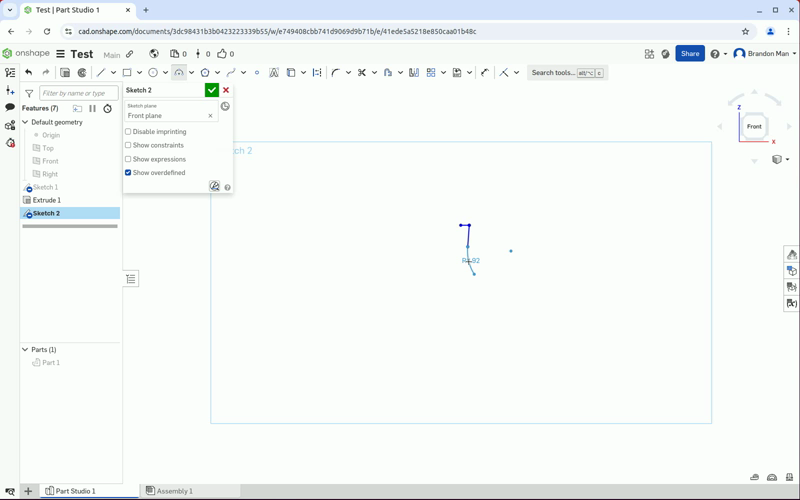
click(468, 261)
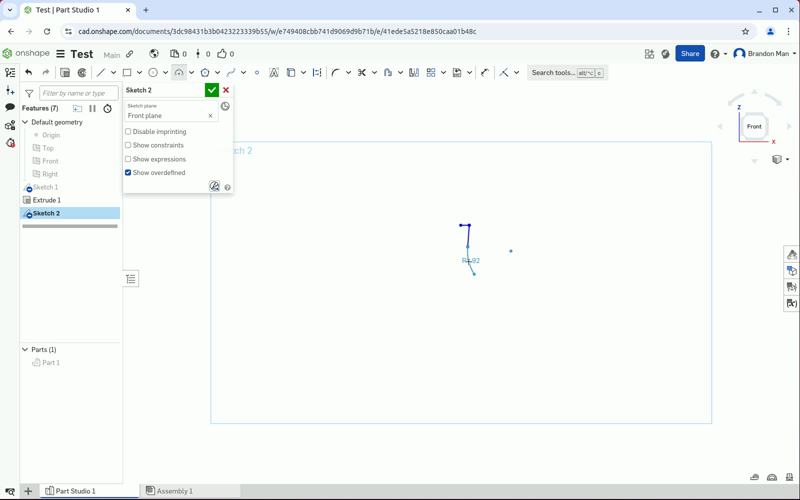
key_up(shift)
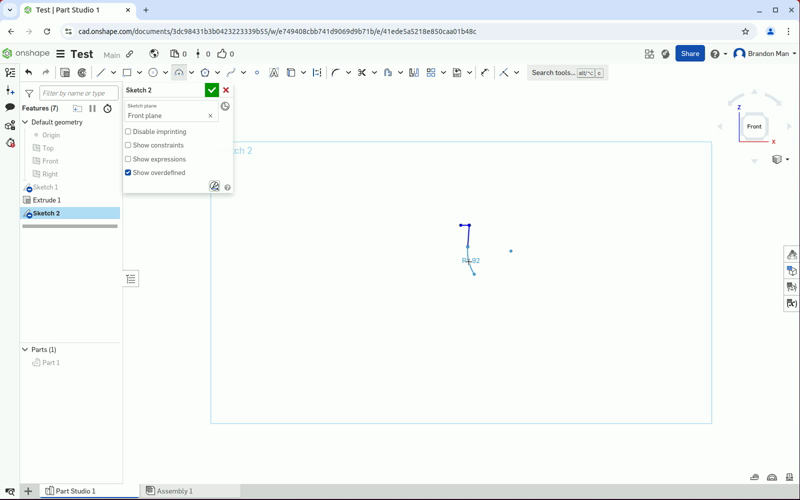
key(esc)
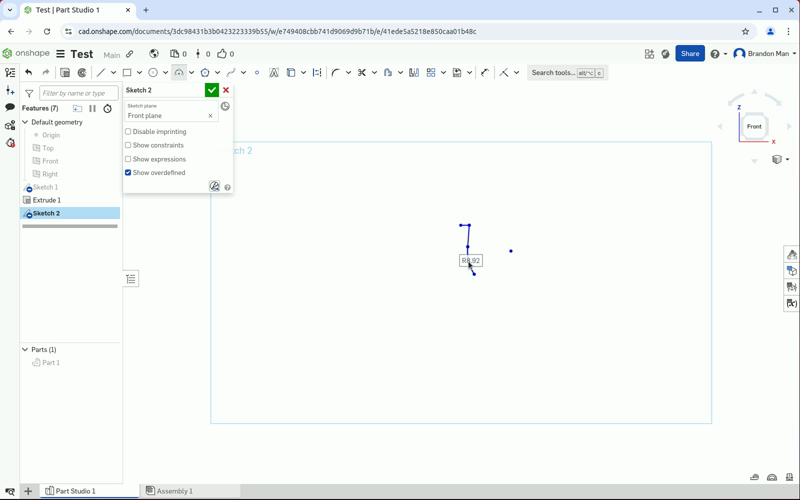
key(l)
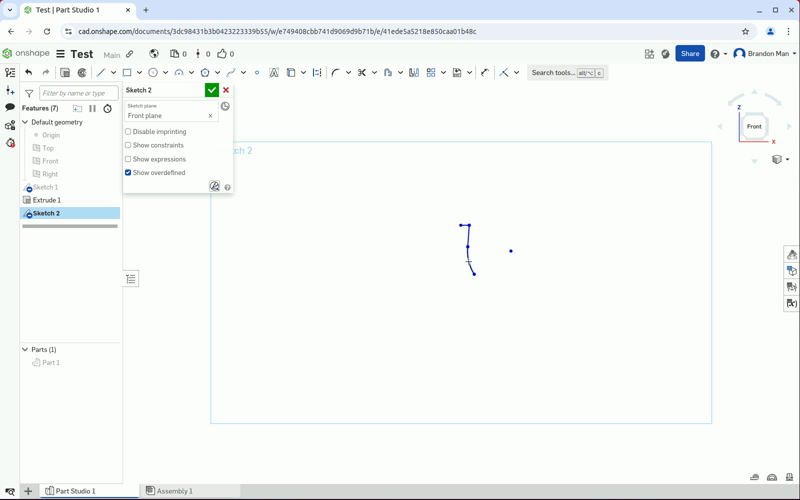
mouse_move(474, 274)
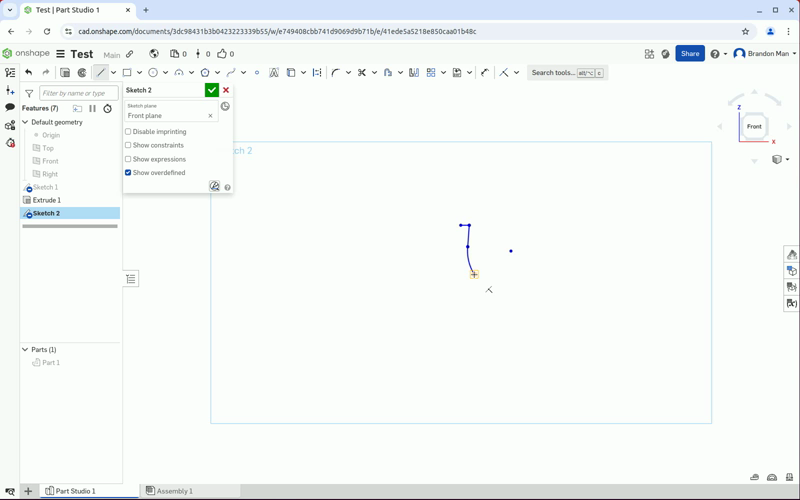
click(474, 274)
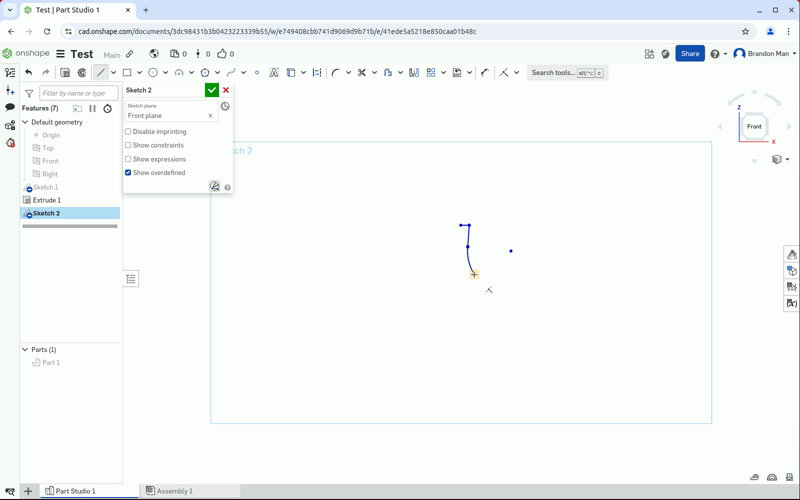
key_down(shift)
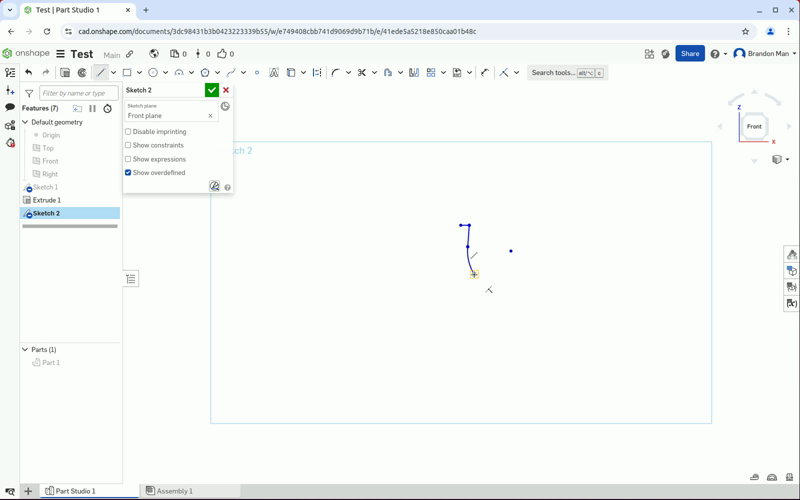
mouse_move(504, 274)
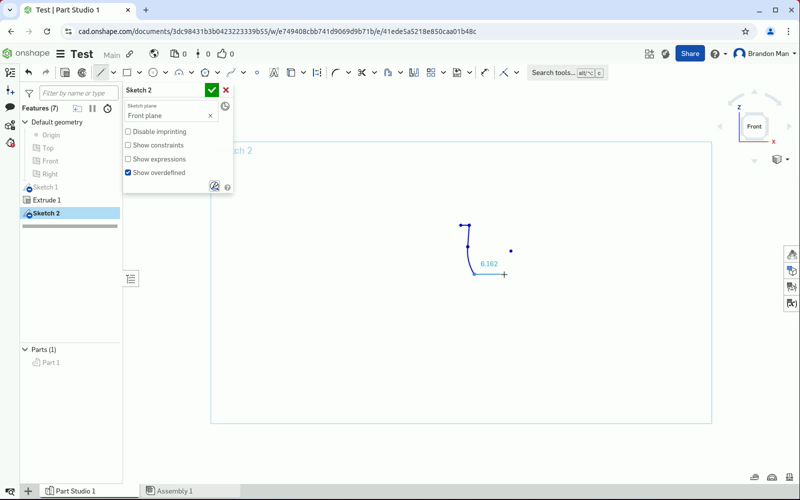
mouse_move(477, 283)
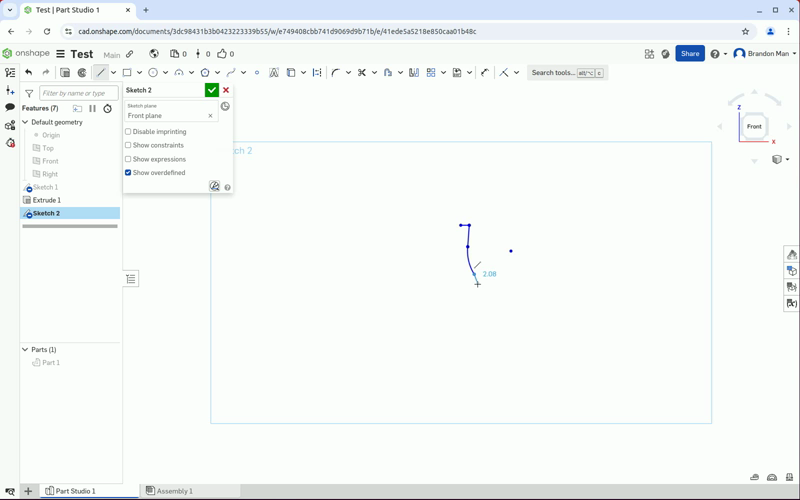
click(477, 283)
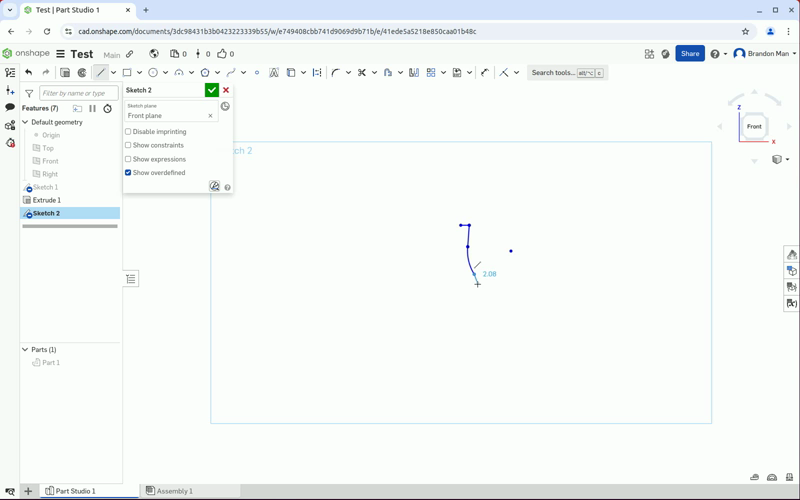
key_up(shift)
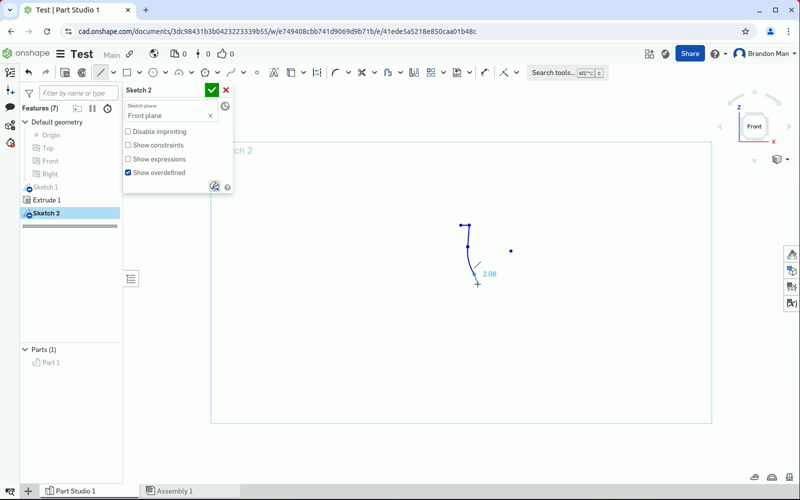
key_down(shift)
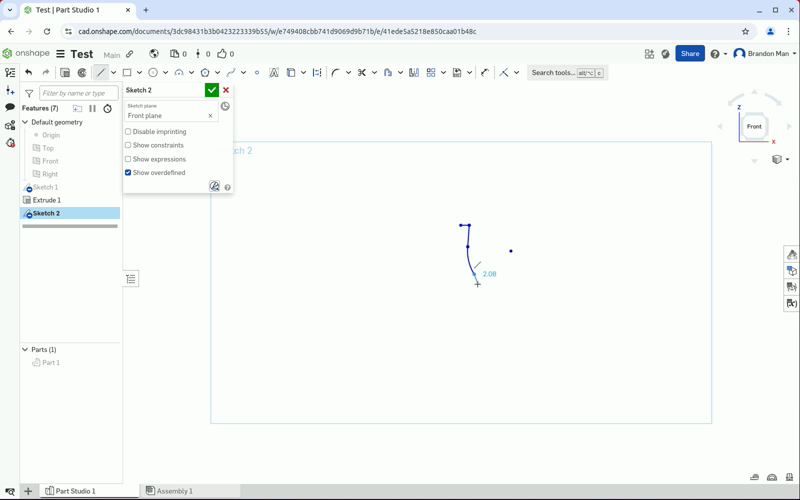
mouse_move(507, 283)
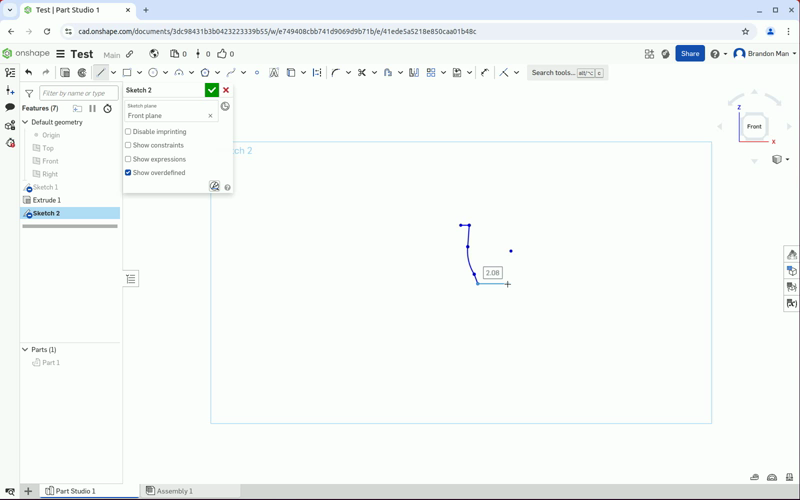
mouse_move(486, 278)
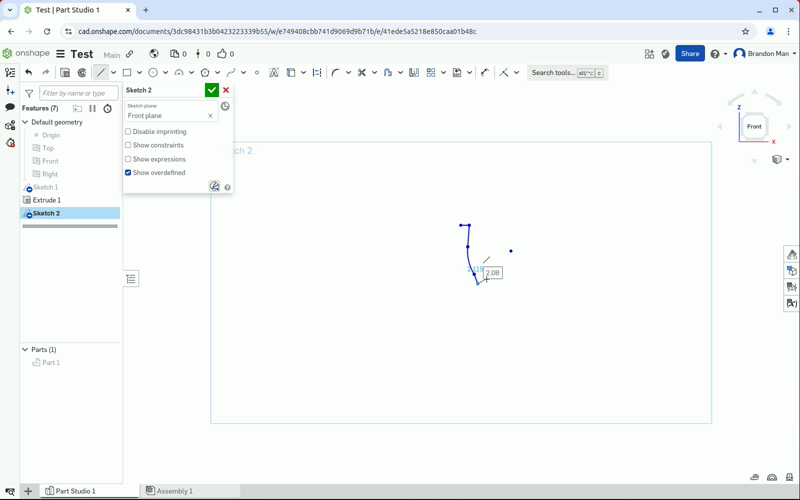
click(486, 278)
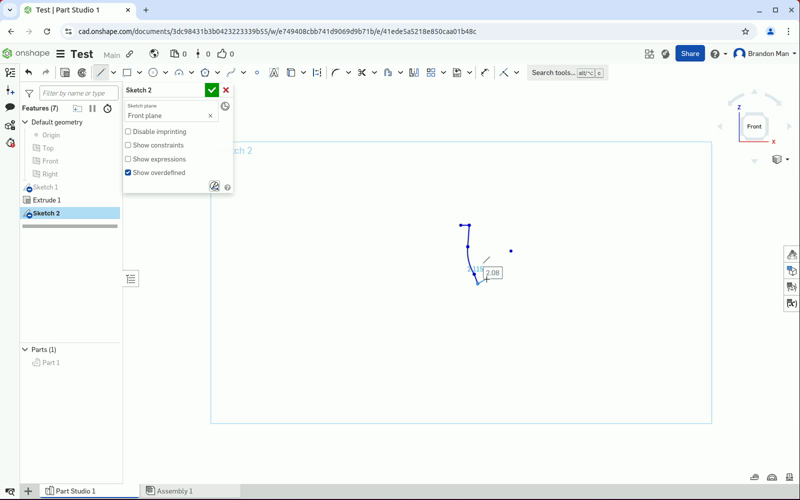
key_up(shift)
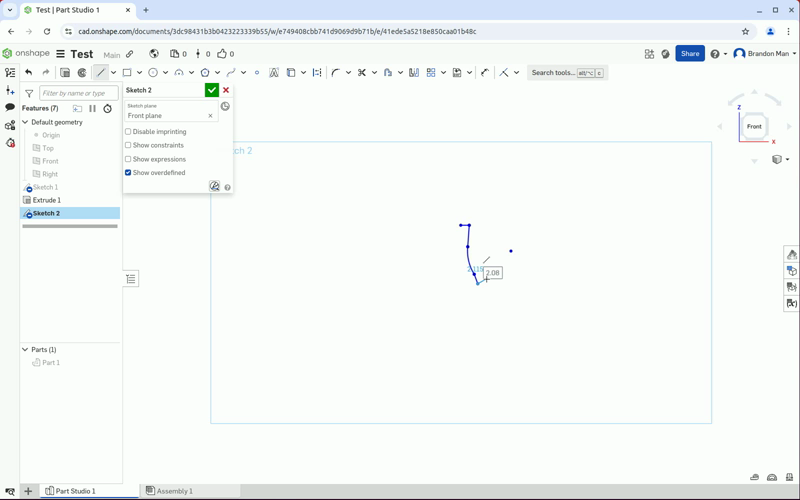
key_down(shift)
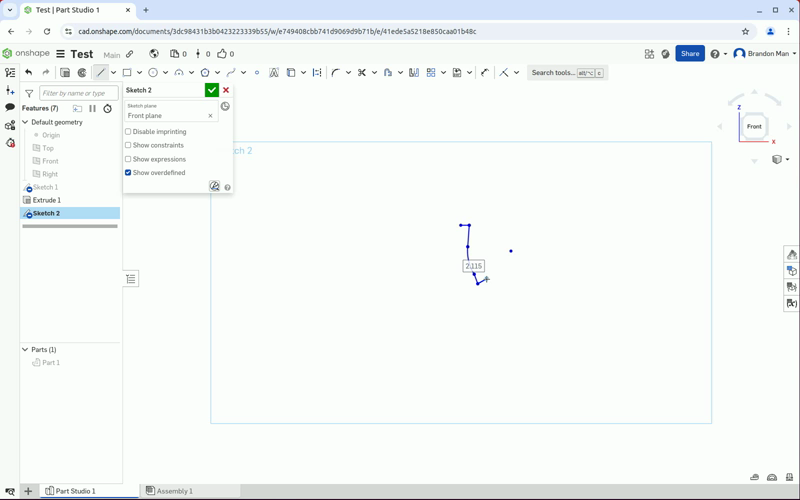
mouse_move(516, 278)
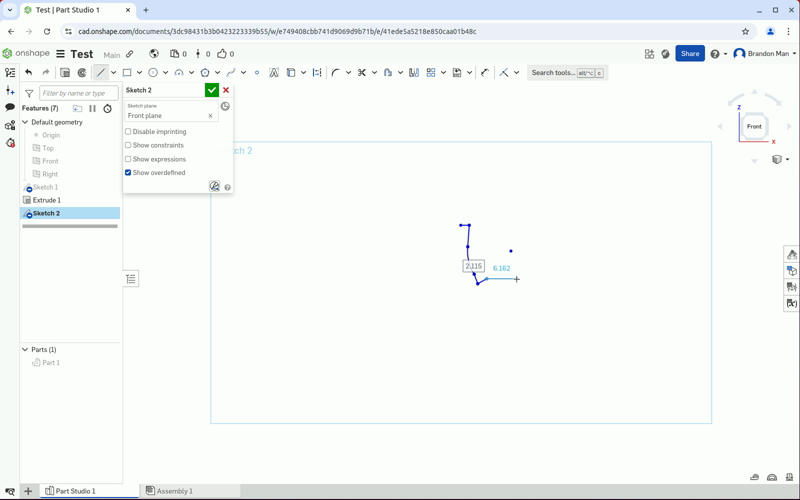
mouse_move(482, 271)
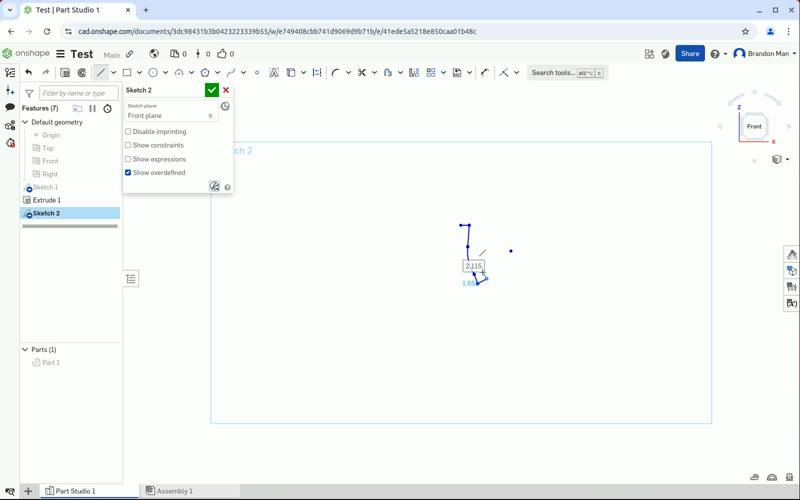
click(482, 271)
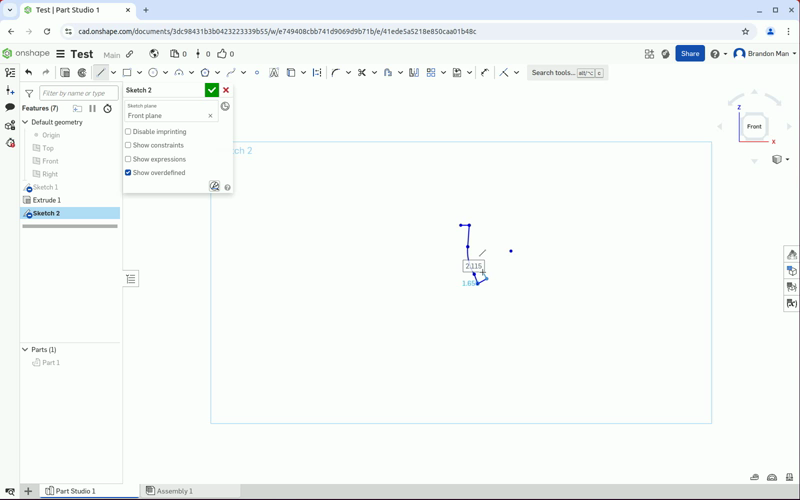
key_up(shift)
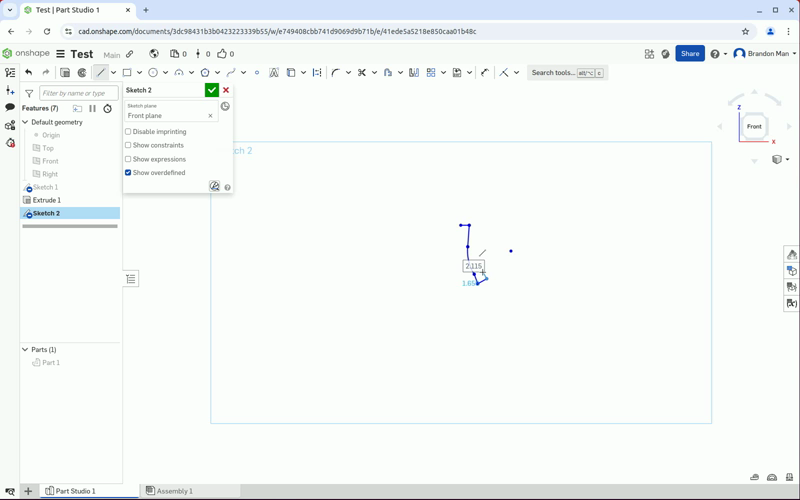
key(esc)
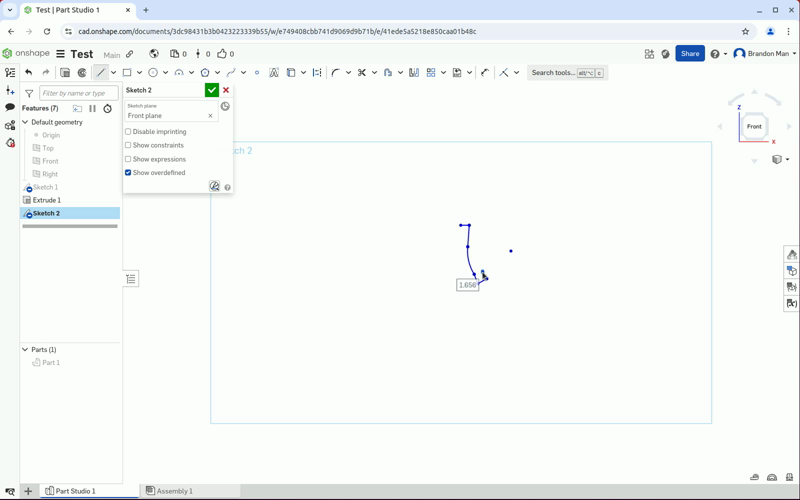
key(a)
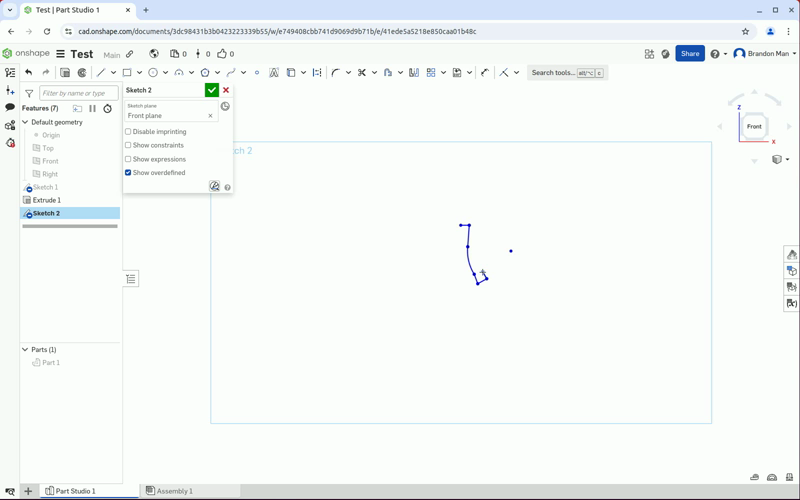
mouse_move(482, 271)
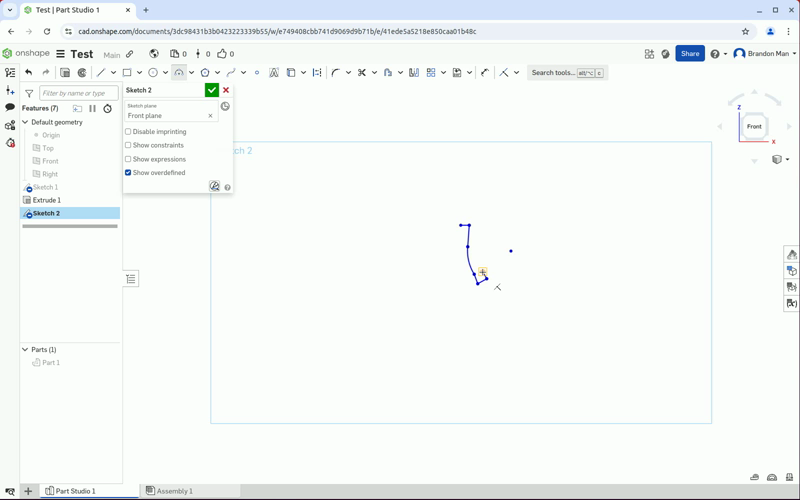
click(482, 271)
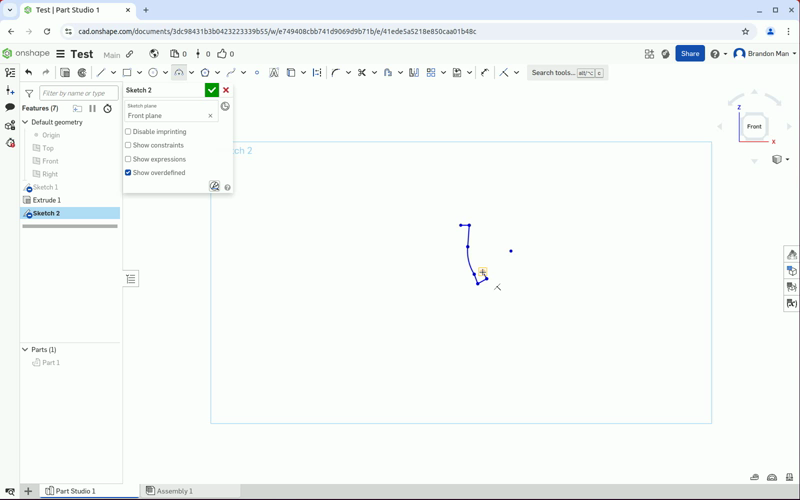
key_down(shift)
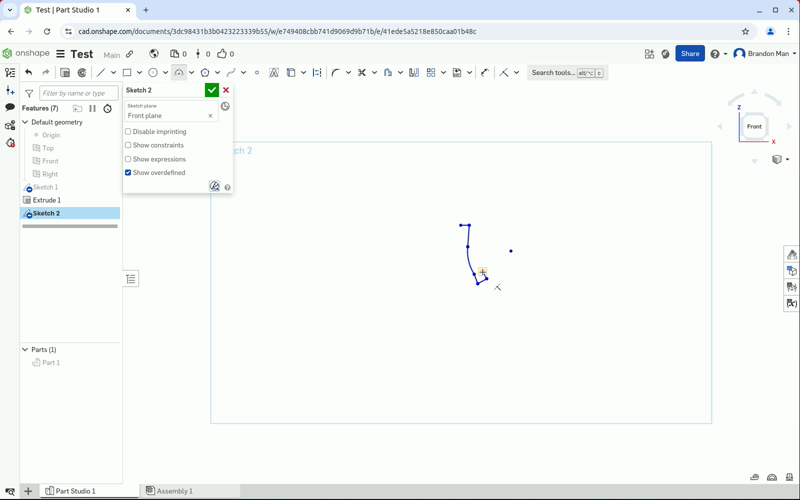
mouse_move(476, 246)
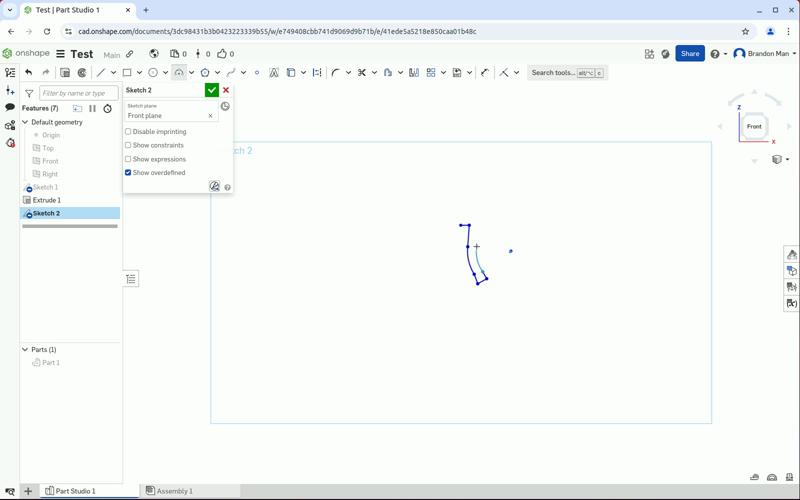
click(476, 246)
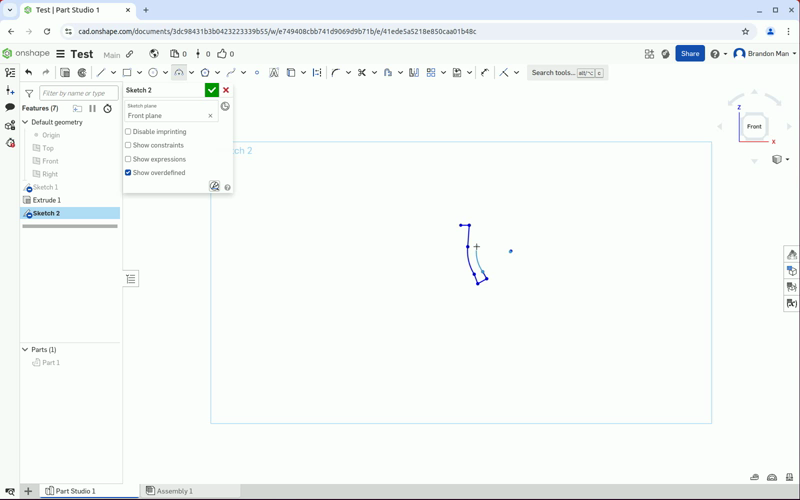
mouse_move(477, 259)
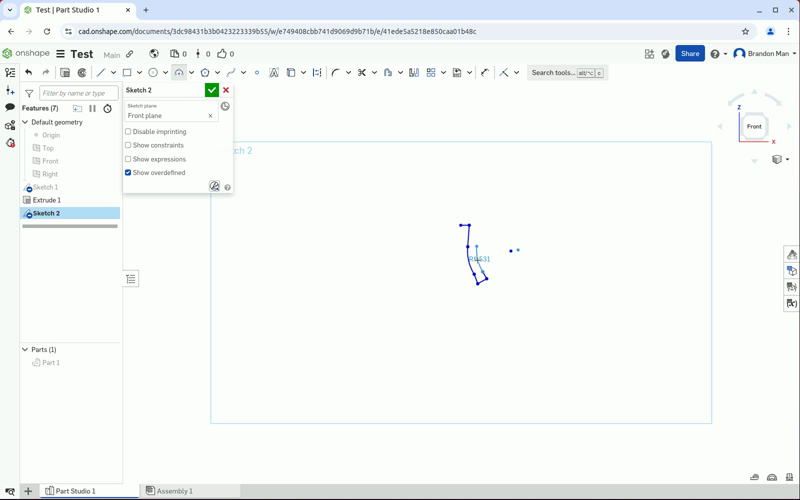
click(477, 259)
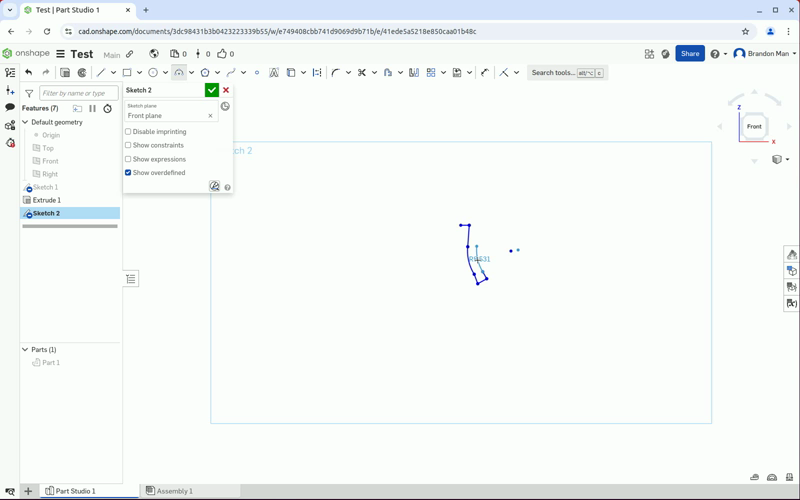
key_up(shift)
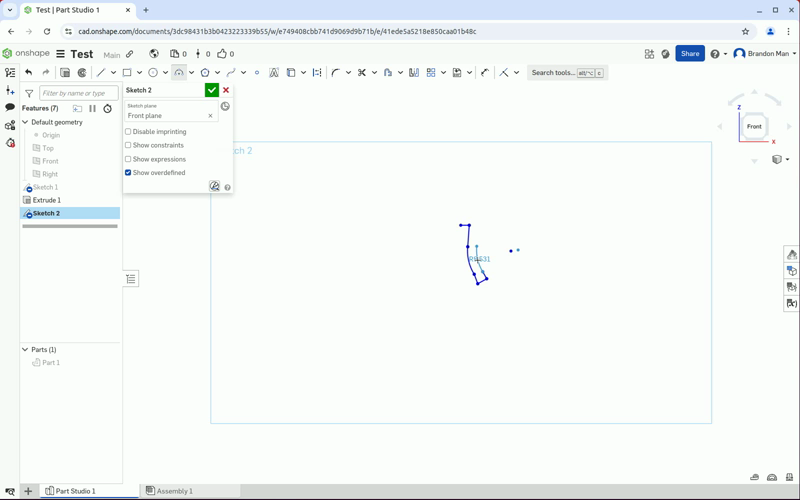
key(esc)
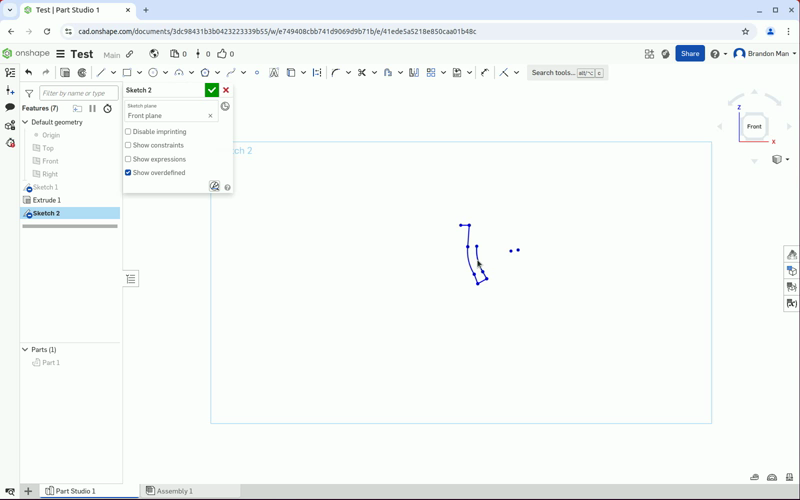
key(l)
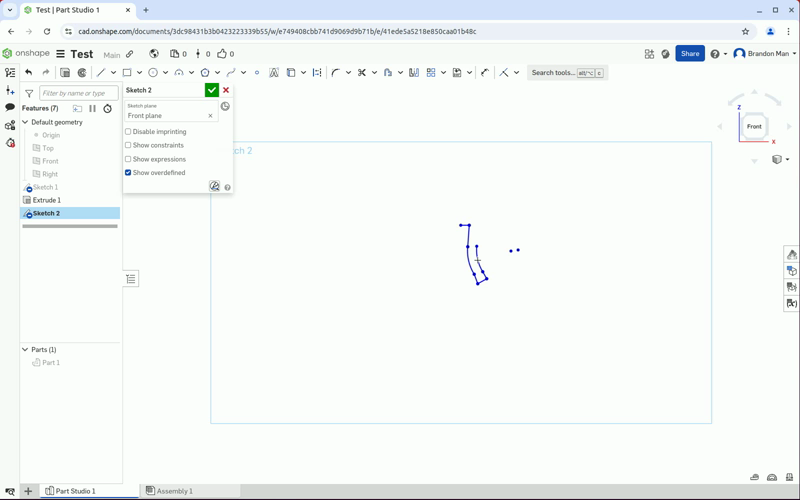
mouse_move(476, 246)
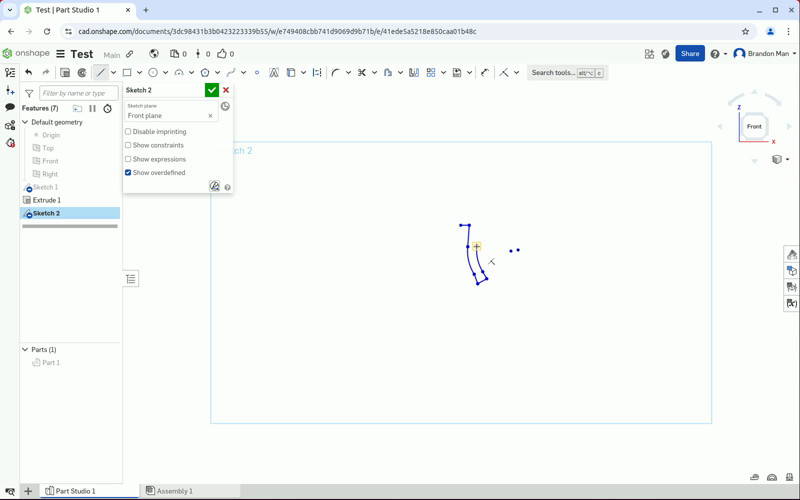
click(476, 246)
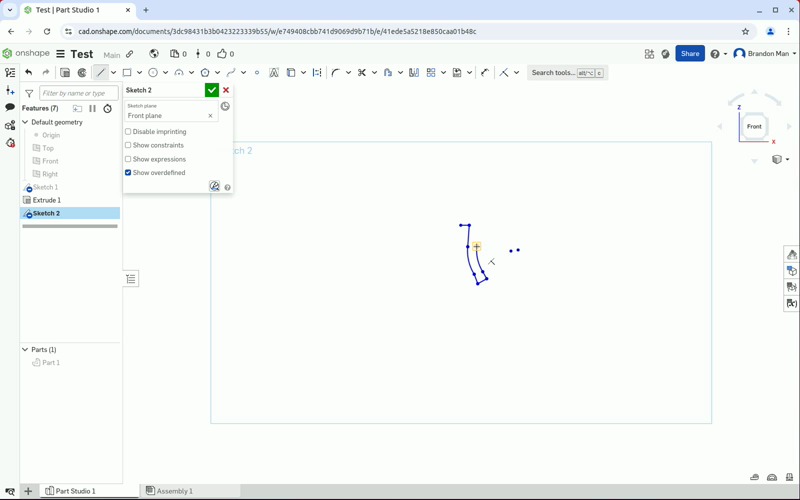
key_down(shift)
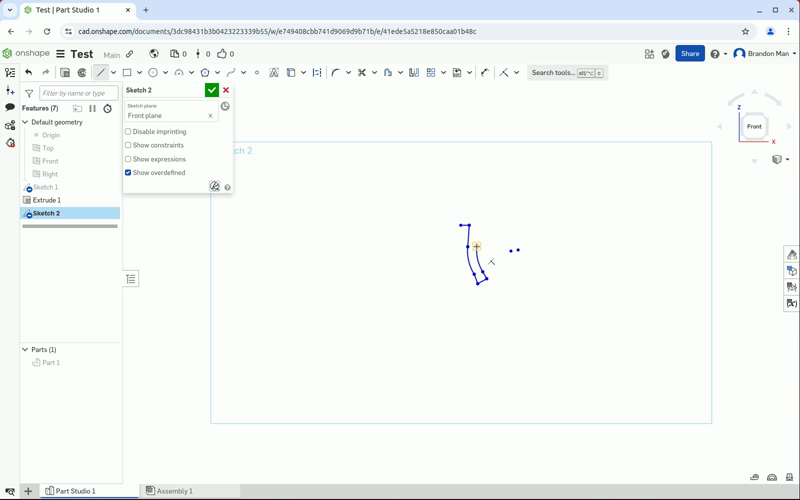
mouse_move(506, 246)
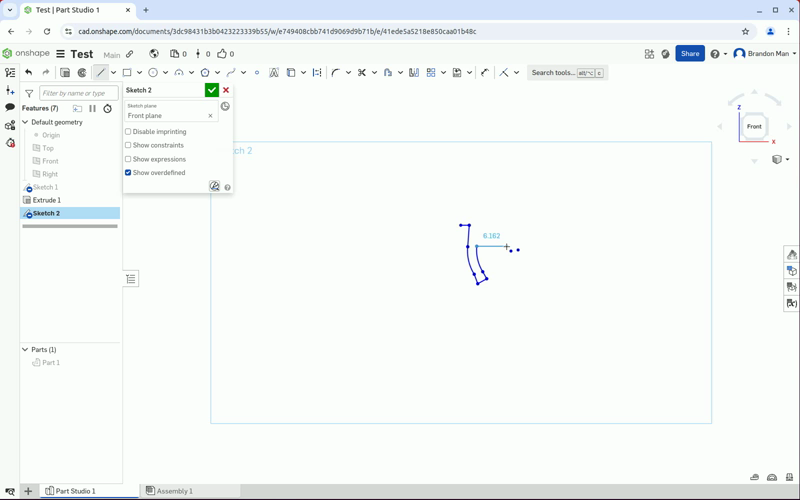
mouse_move(477, 226)
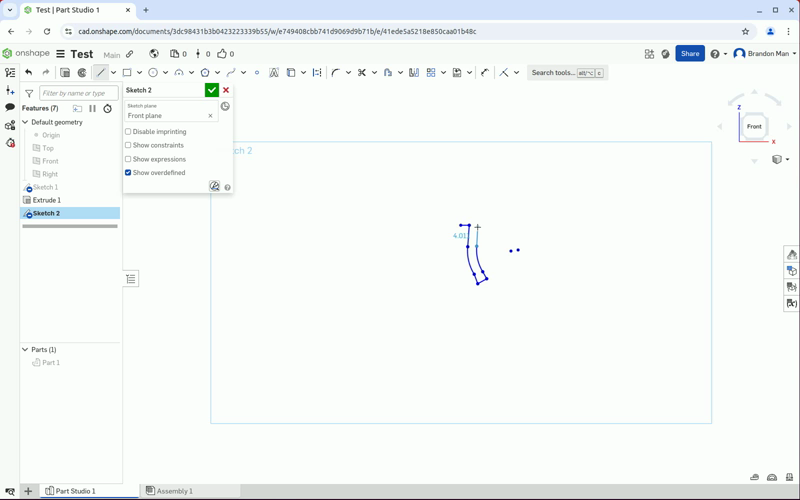
click(477, 226)
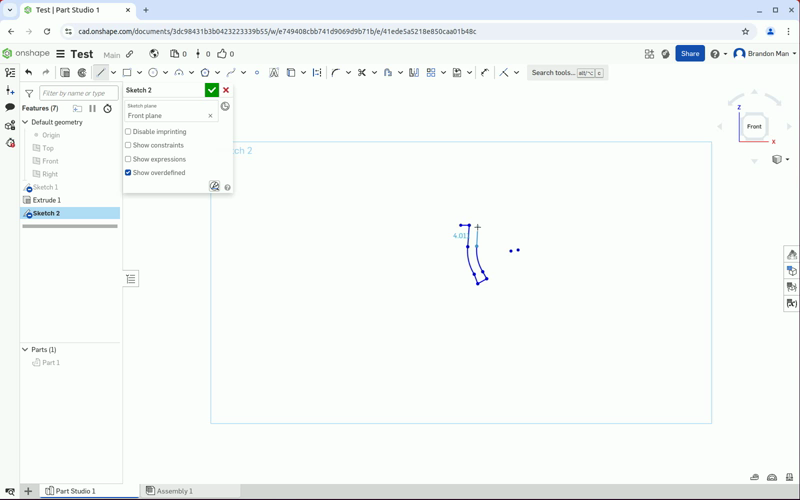
key_up(shift)
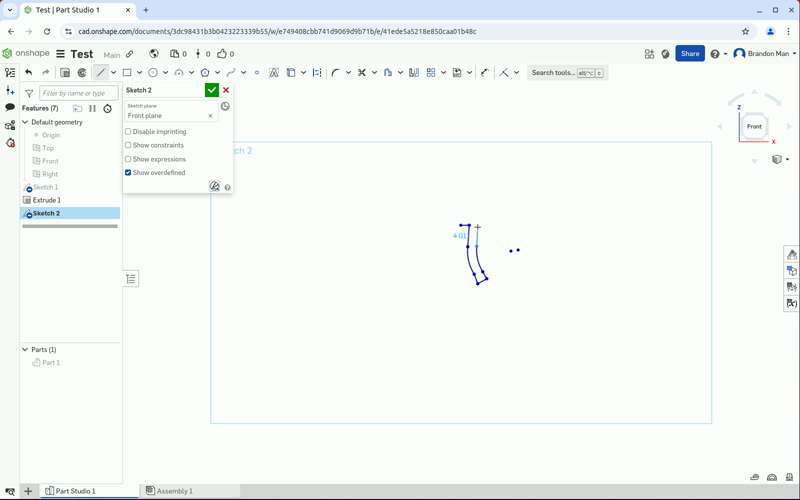
key_down(shift)
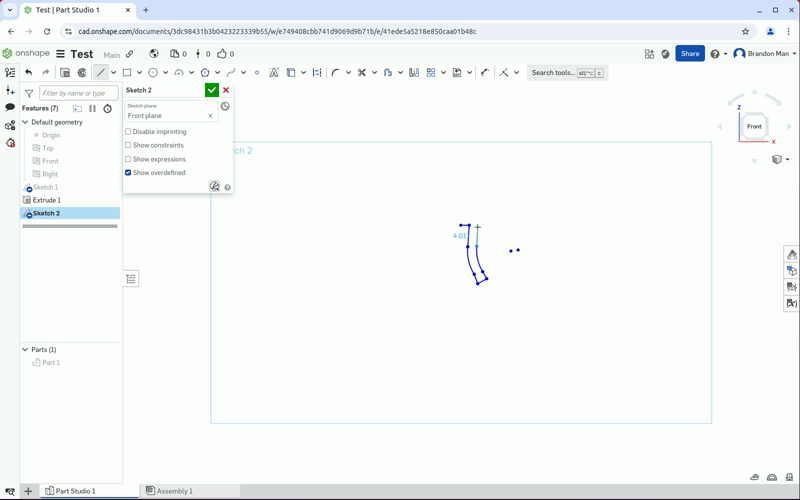
mouse_move(507, 226)
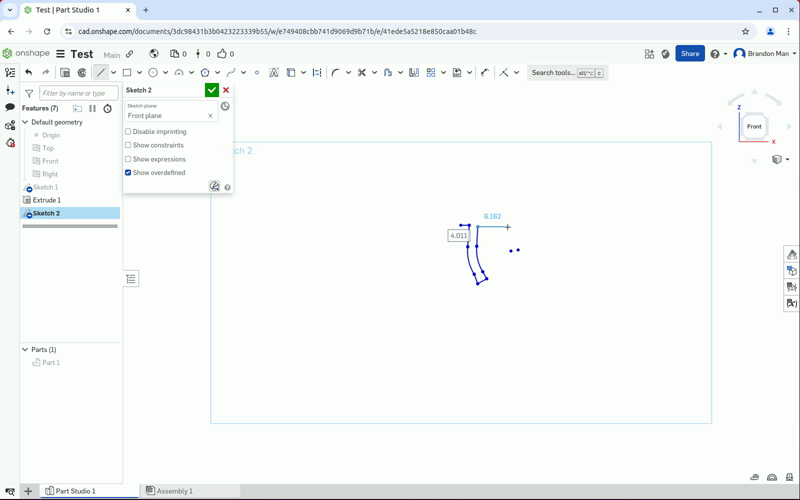
mouse_move(477, 170)
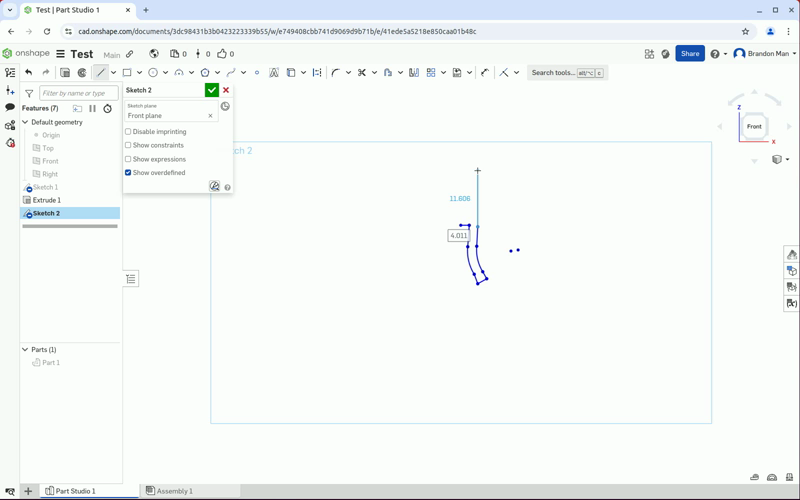
click(477, 170)
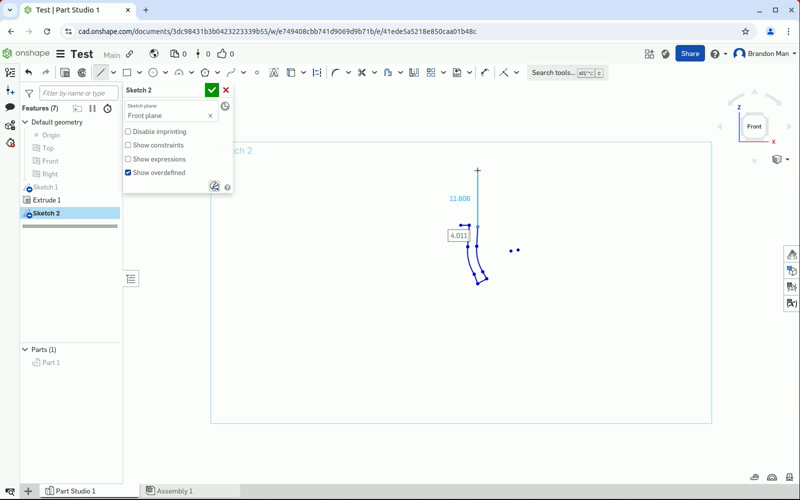
key_up(shift)
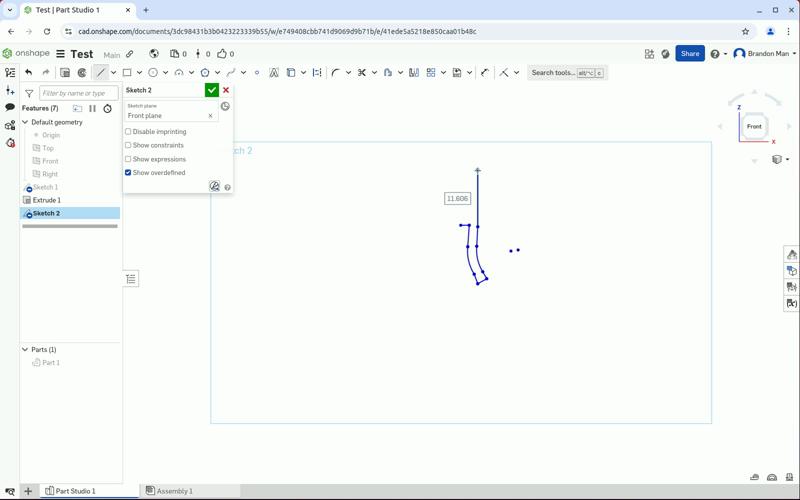
key_down(shift)
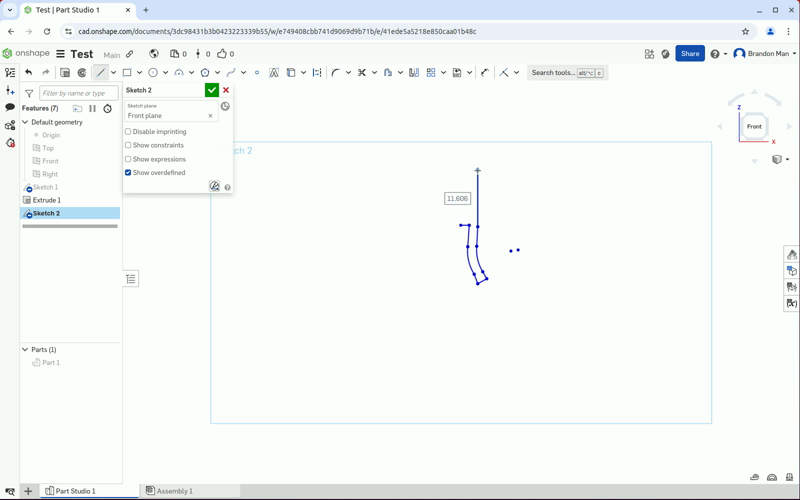
mouse_move(507, 170)
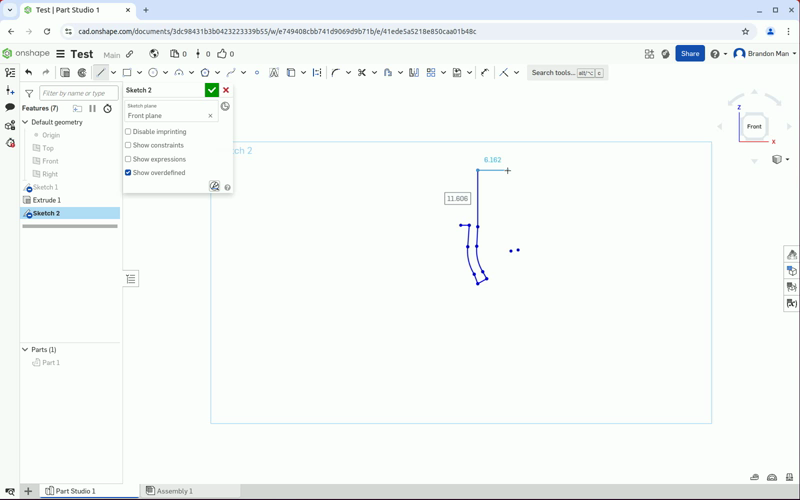
mouse_move(460, 170)
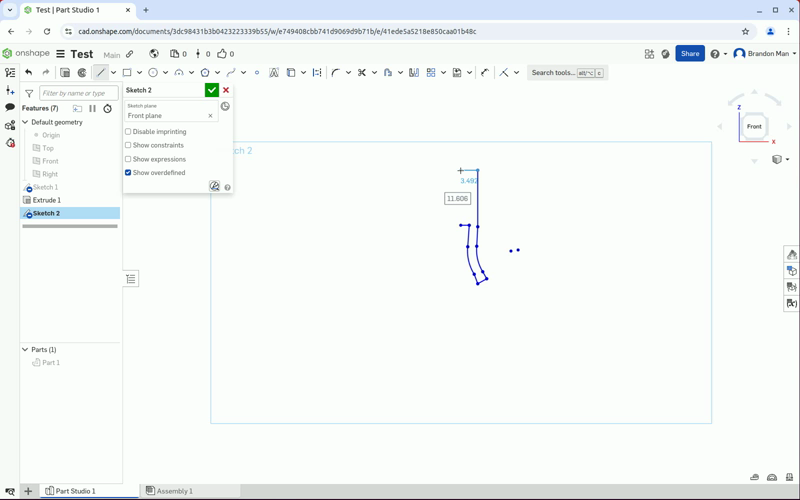
click(460, 170)
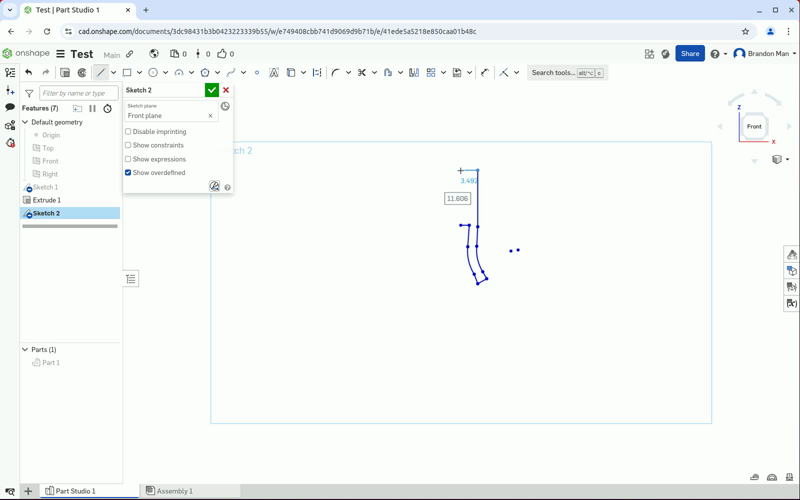
key_up(shift)
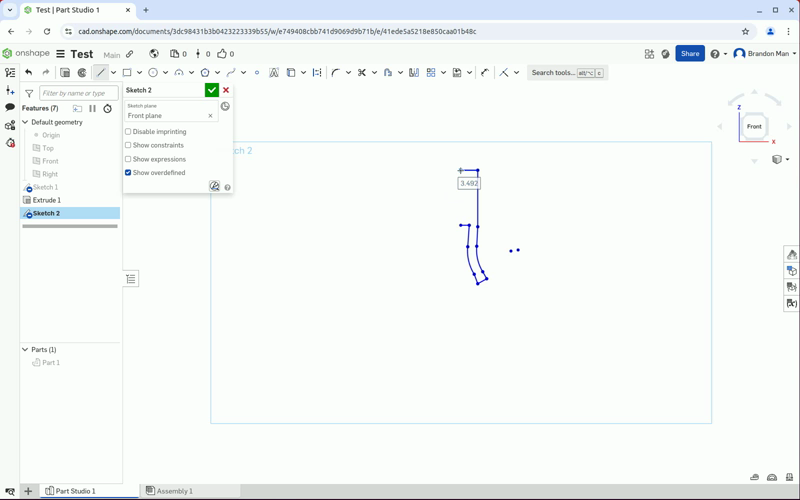
mouse_move(490, 170)
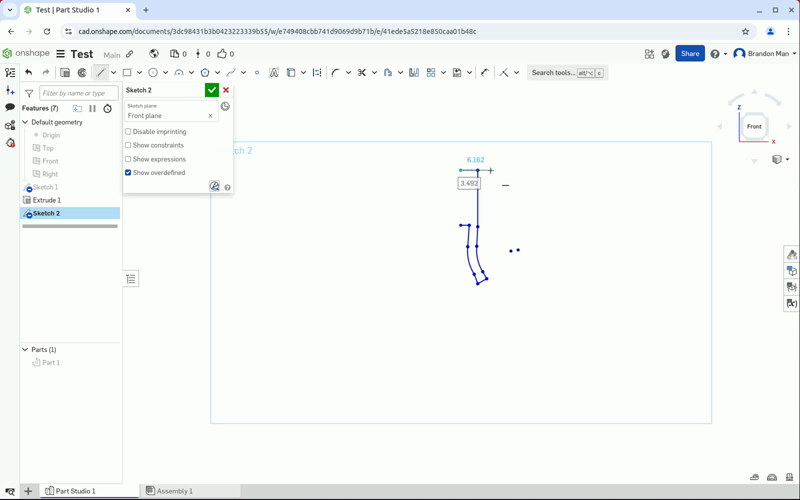
key_down(shift)
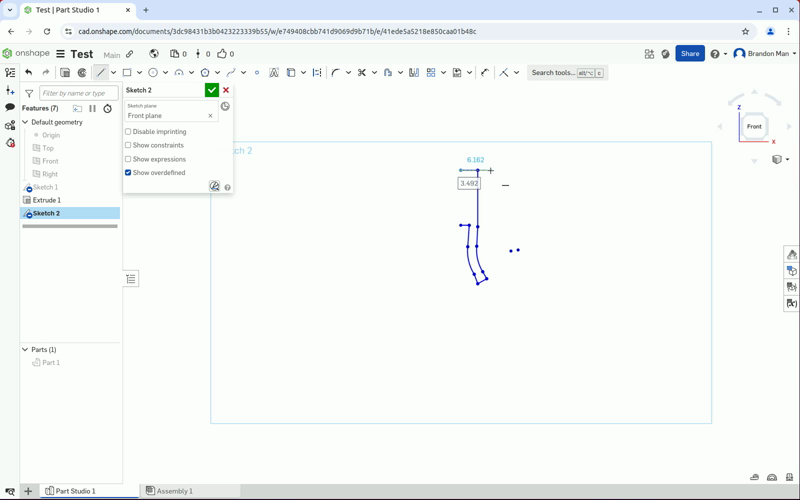
mouse_move(460, 225)
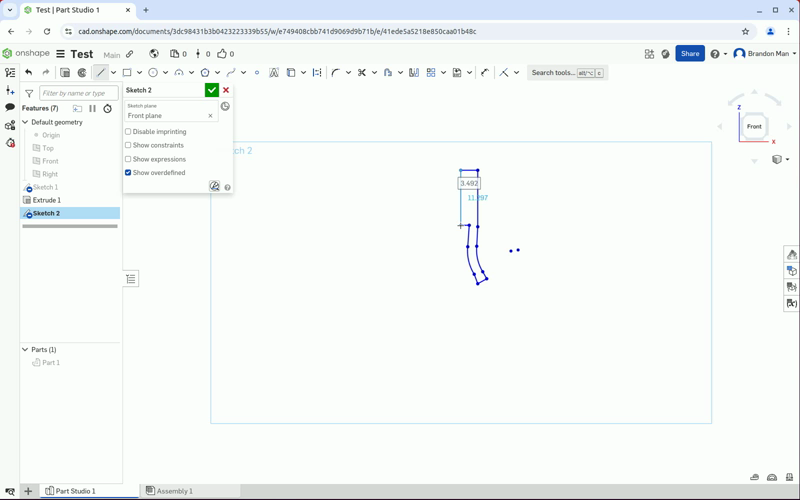
key_up(shift)
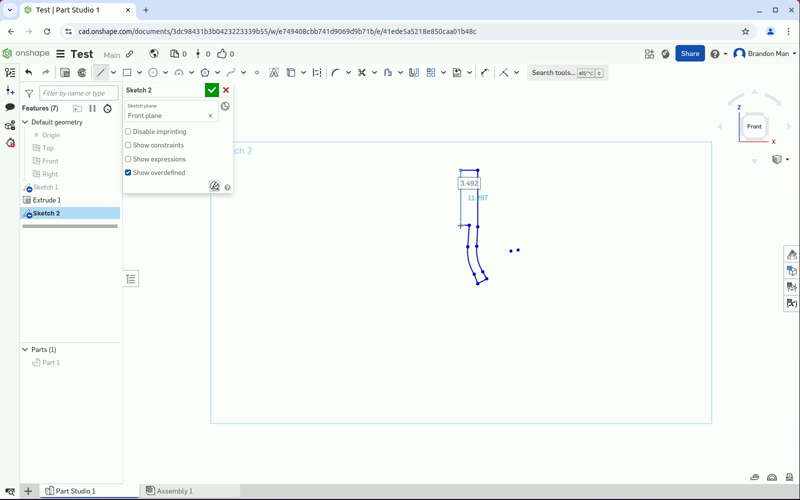
click(460, 225)
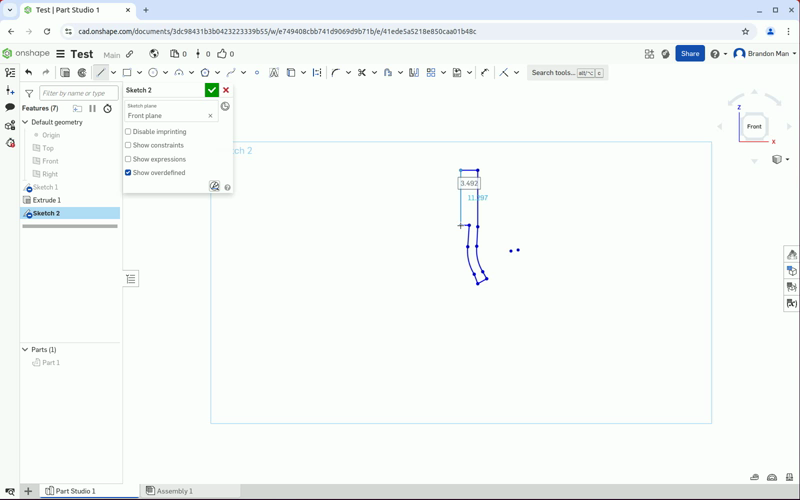
key(esc)
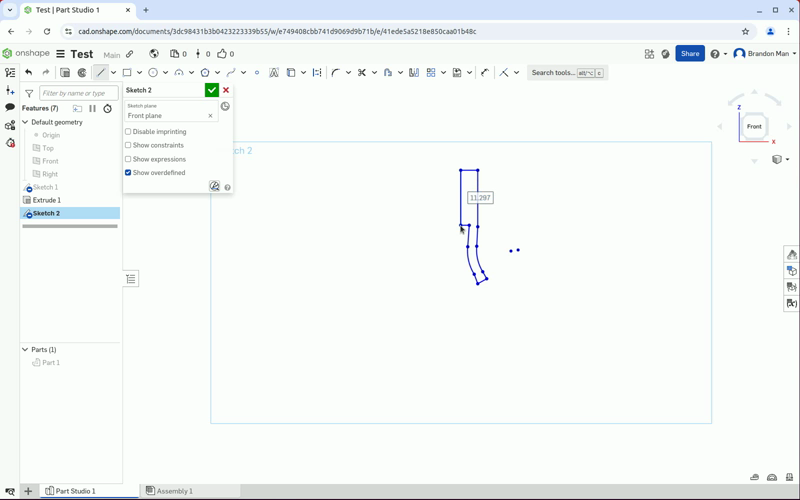
mouse_move(468, 211)
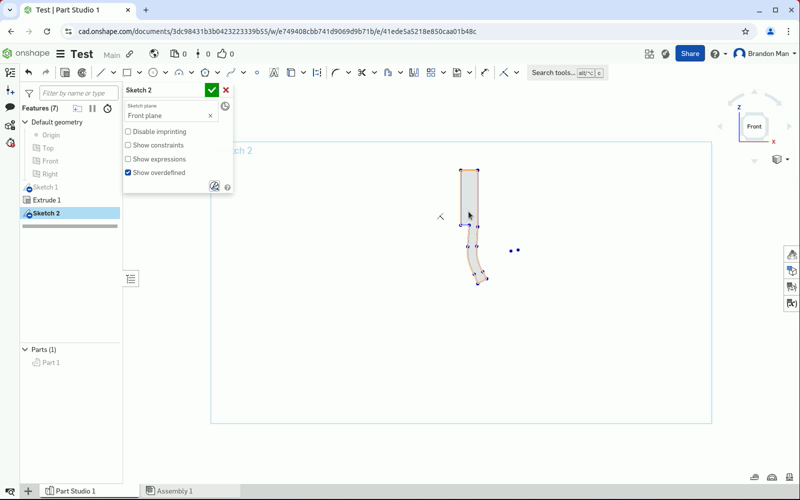
scroll(6)
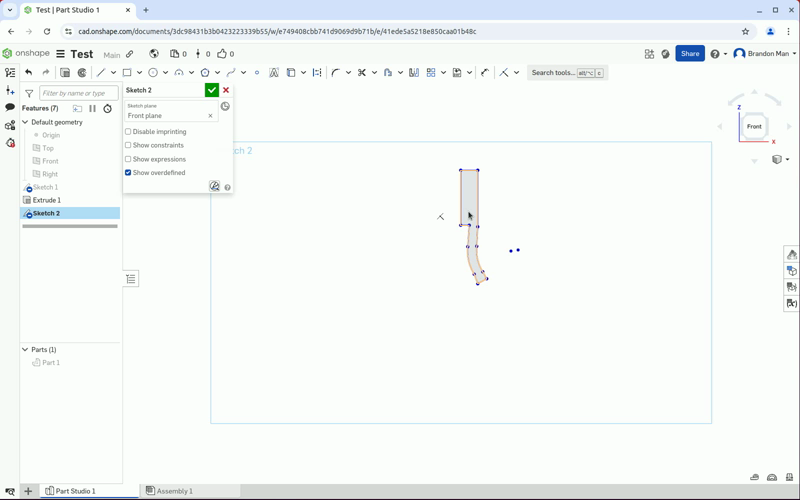
scroll(6)
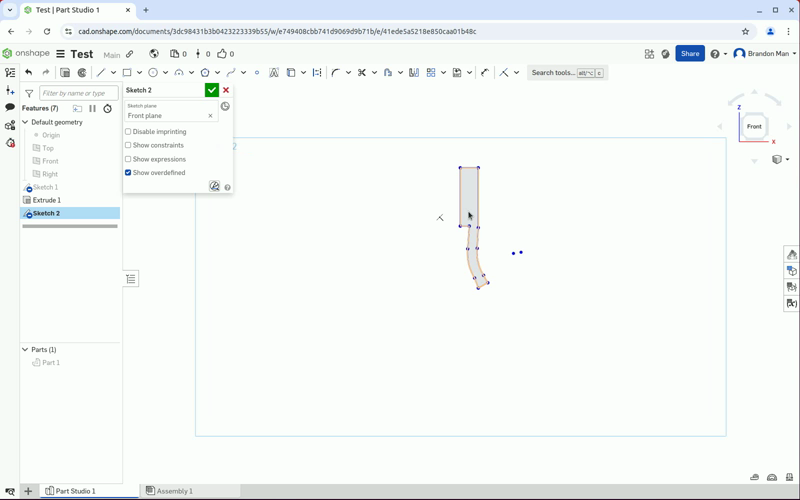
scroll(6)
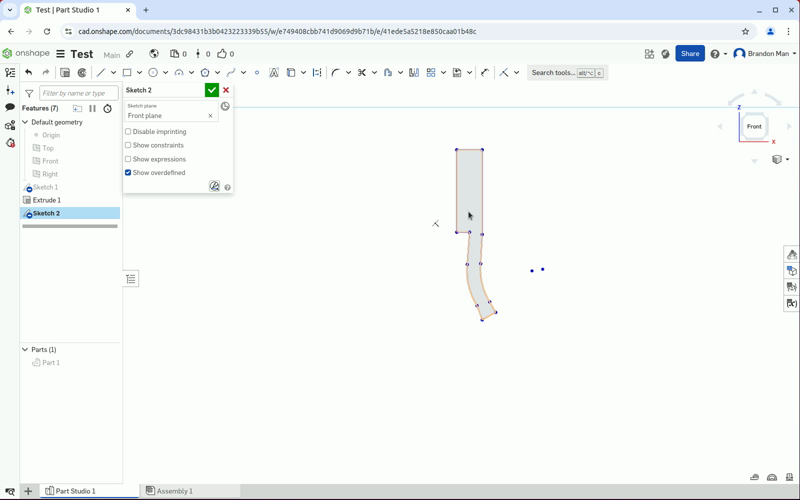
scroll(6)
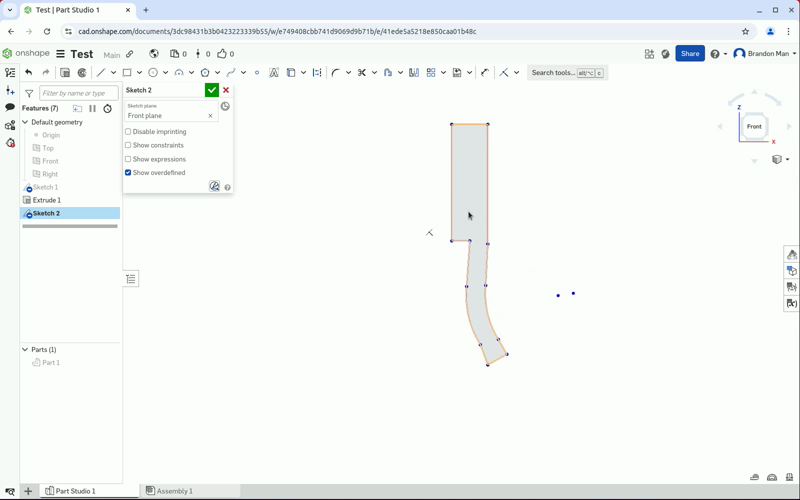
scroll(6)
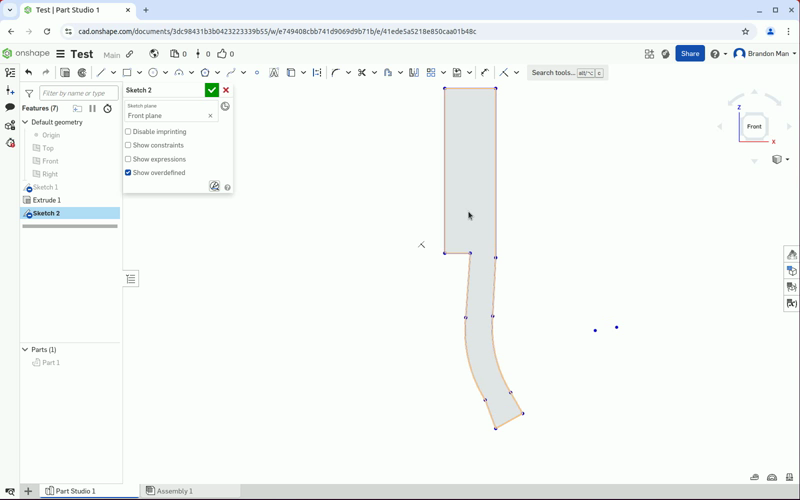
scroll(6)
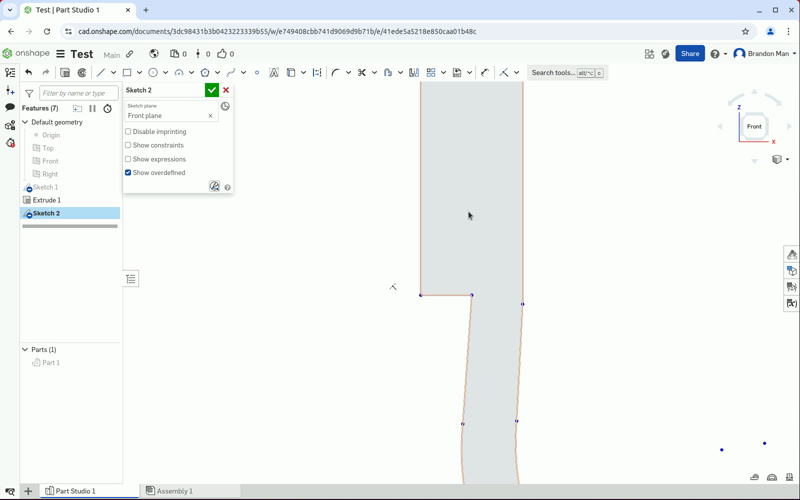
scroll(6)
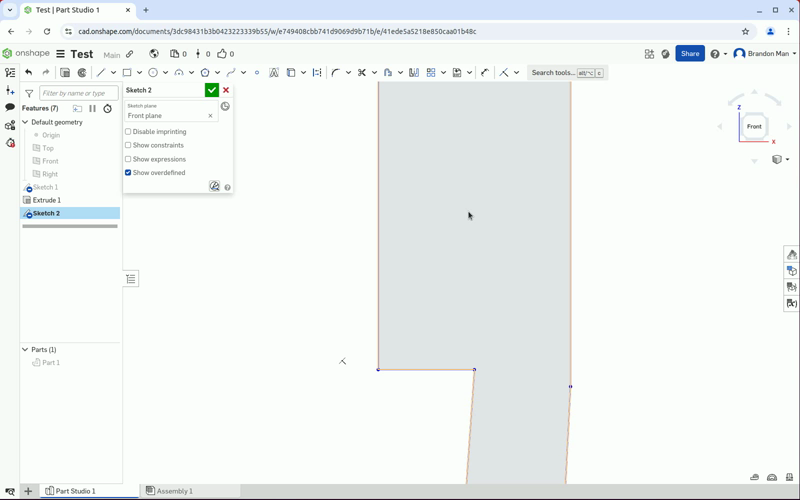
click(468, 211)
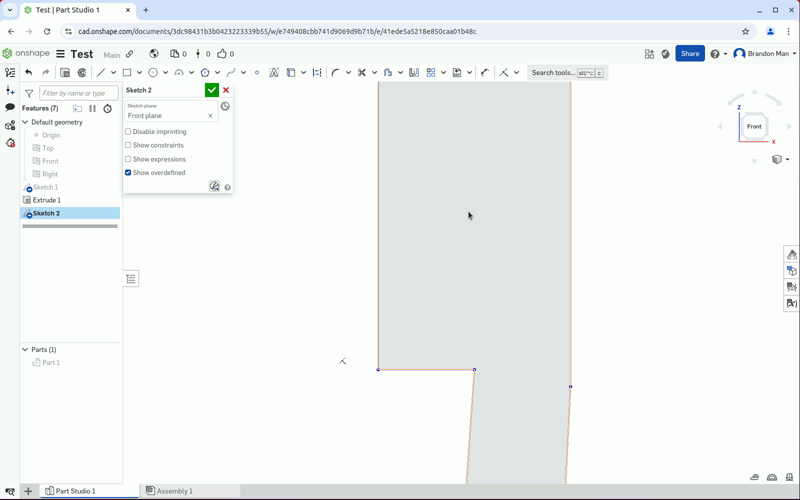
scroll(-6)
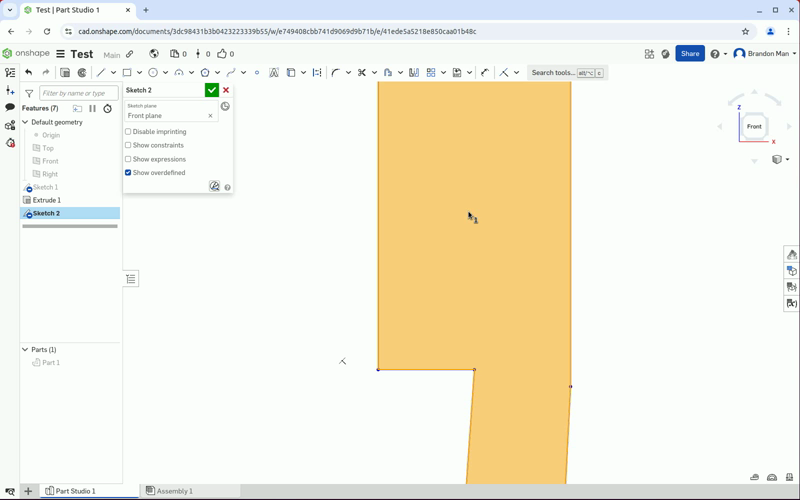
scroll(-6)
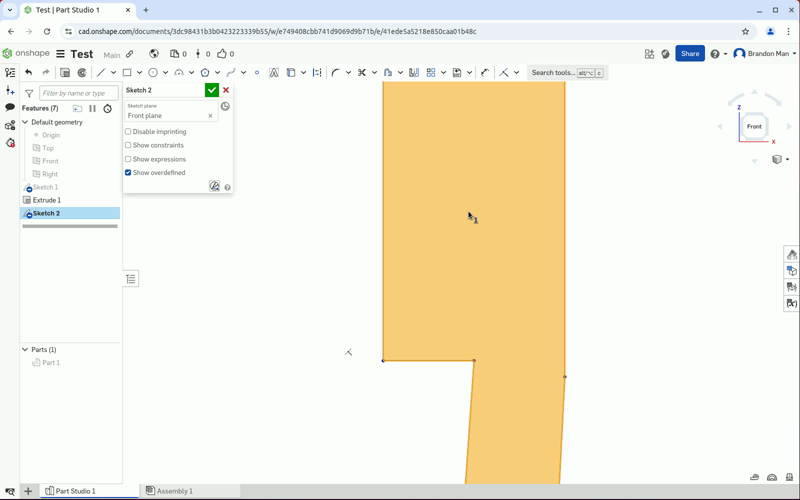
scroll(-6)
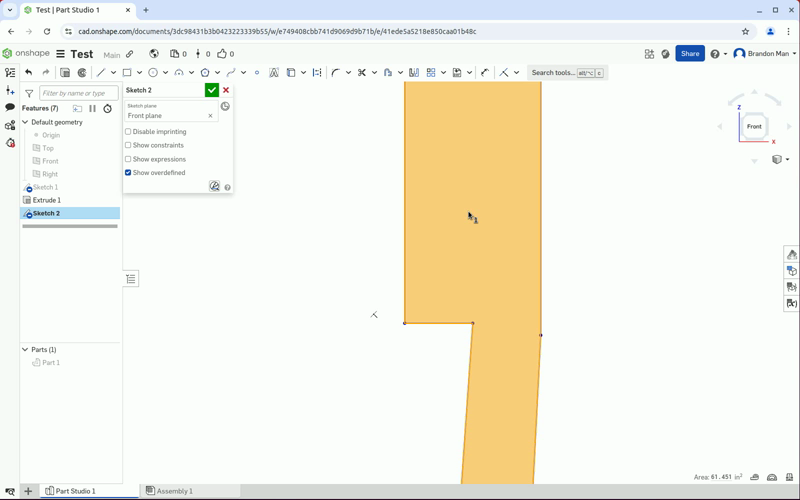
scroll(-6)
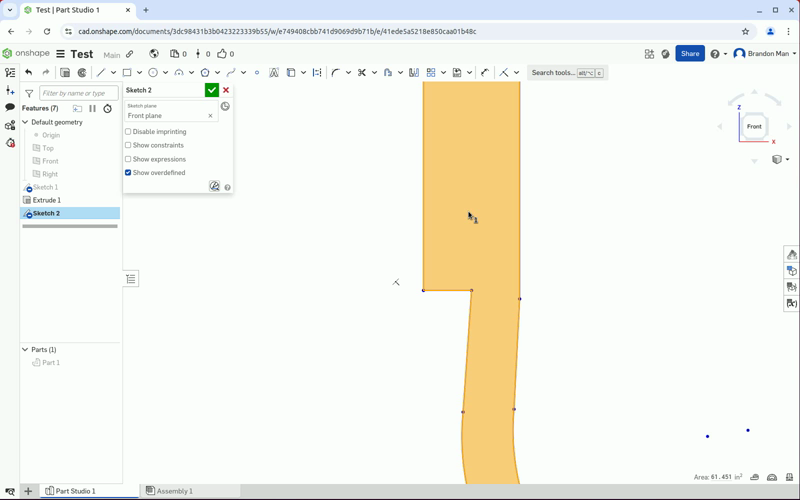
scroll(-6)
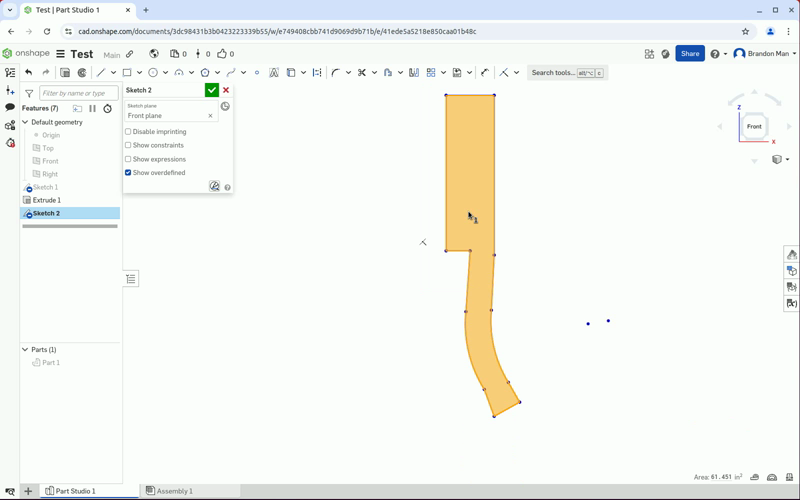
scroll(-6)
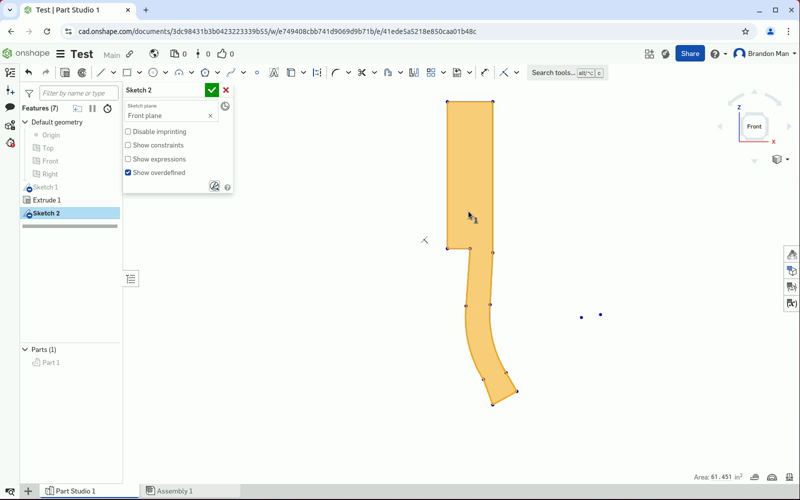
scroll(-6)
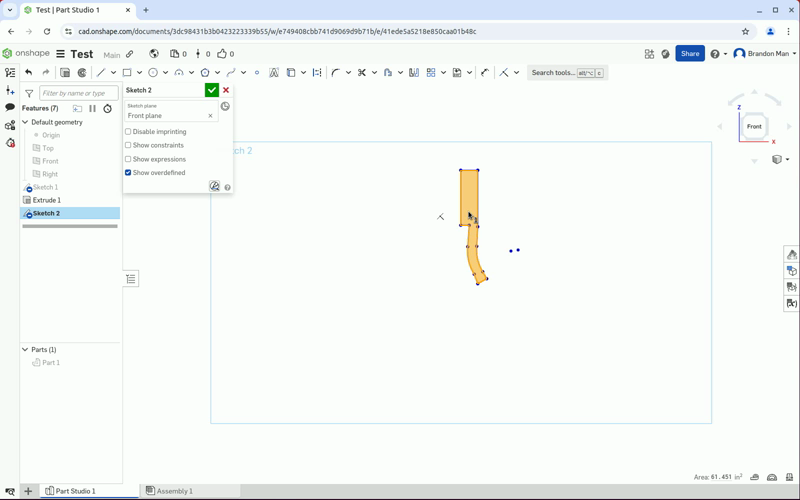
mouse_move(73, 352)
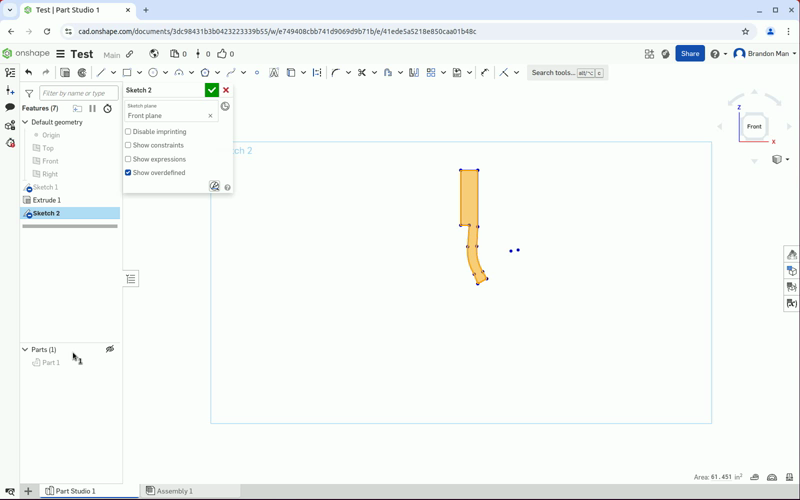
key(shift+y)
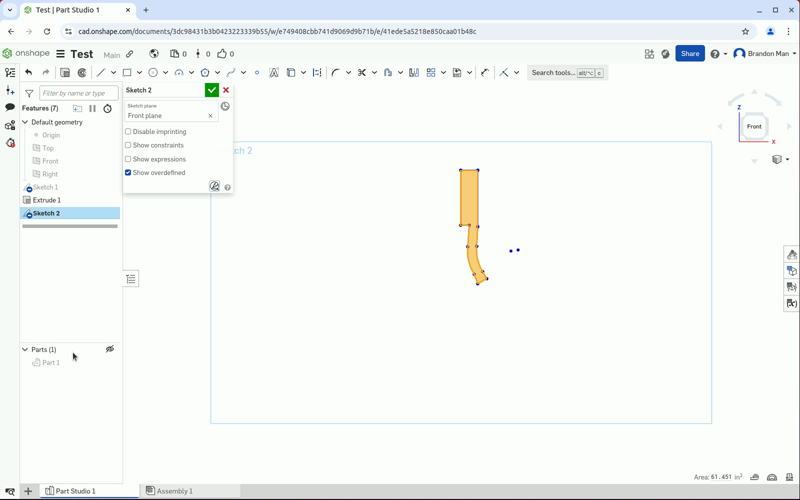
key(shift+e)
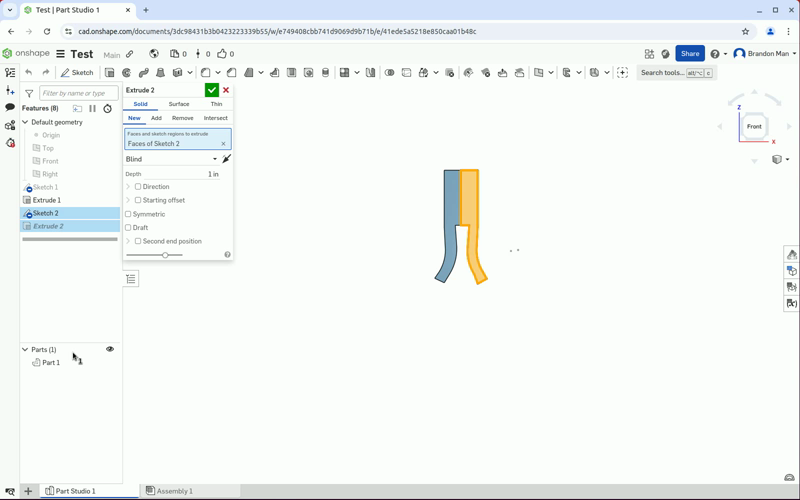
mouse_move(143, 106)
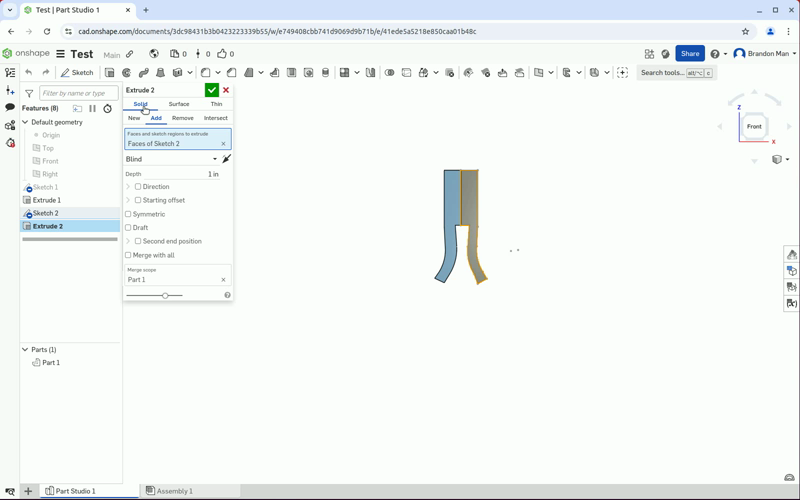
click(143, 106)
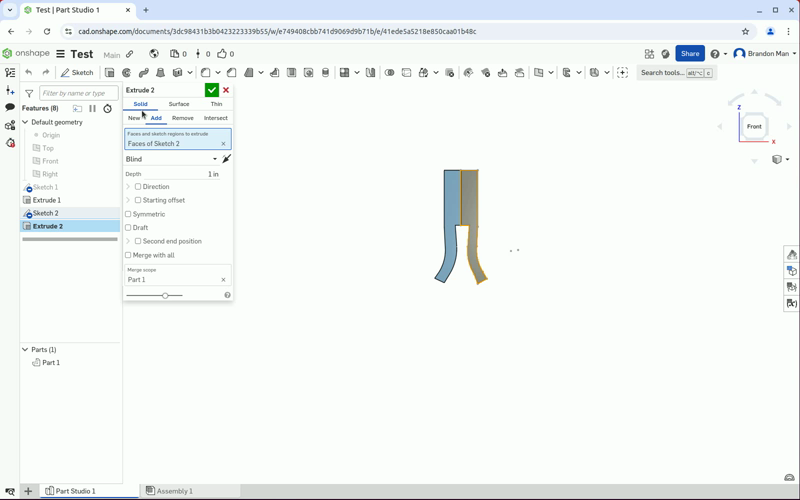
mouse_move(137, 120)
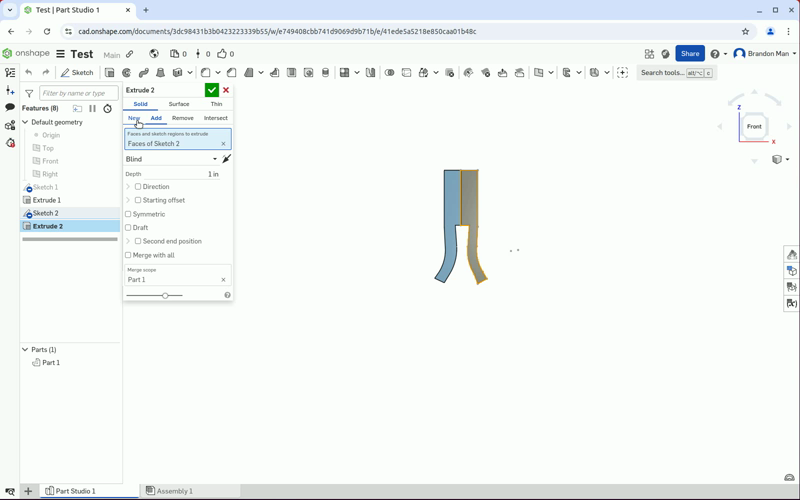
click(137, 120)
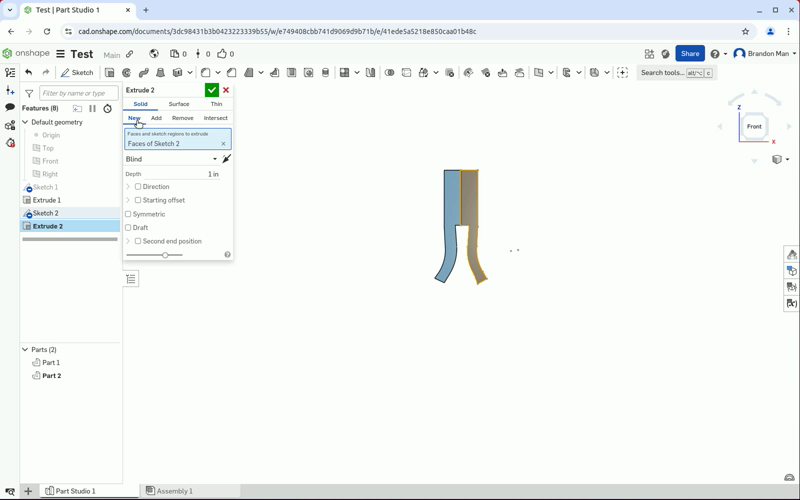
key(tab, 4)
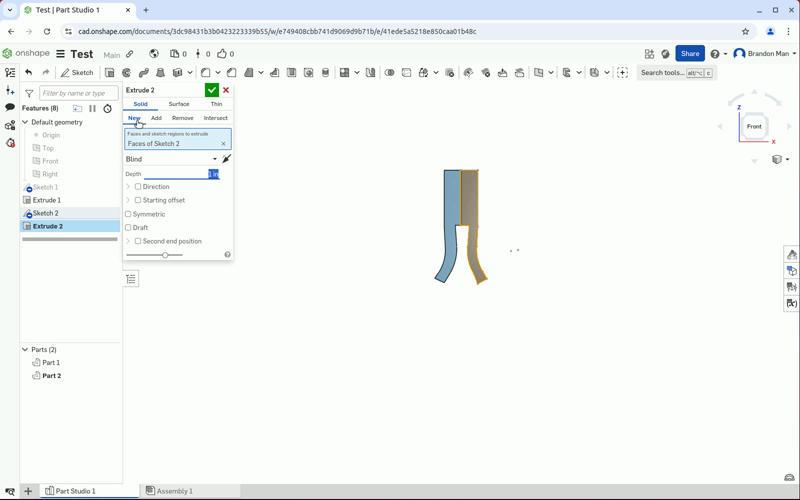
text(8.906)
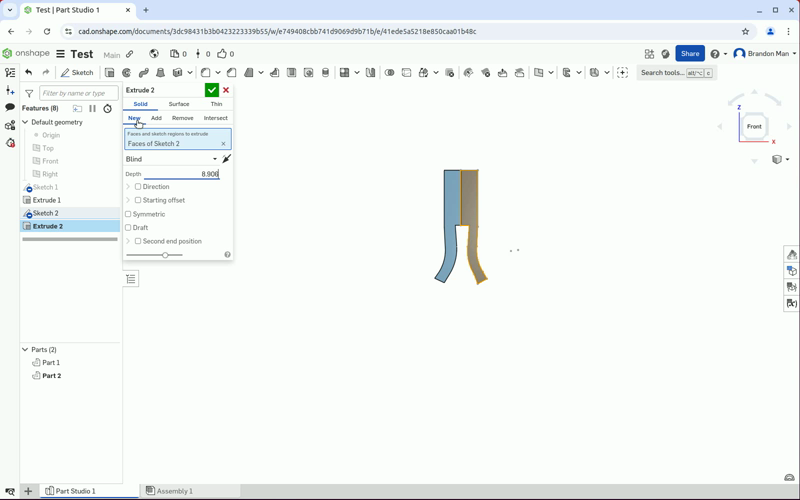
key(enter)
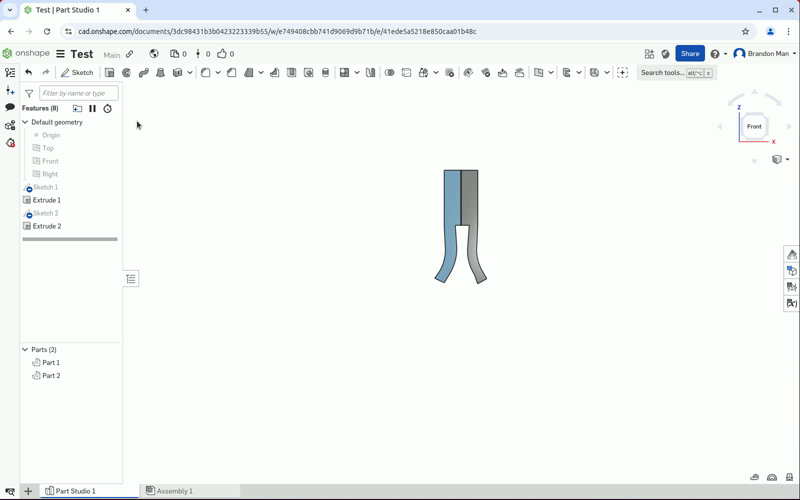
key(shift+h)
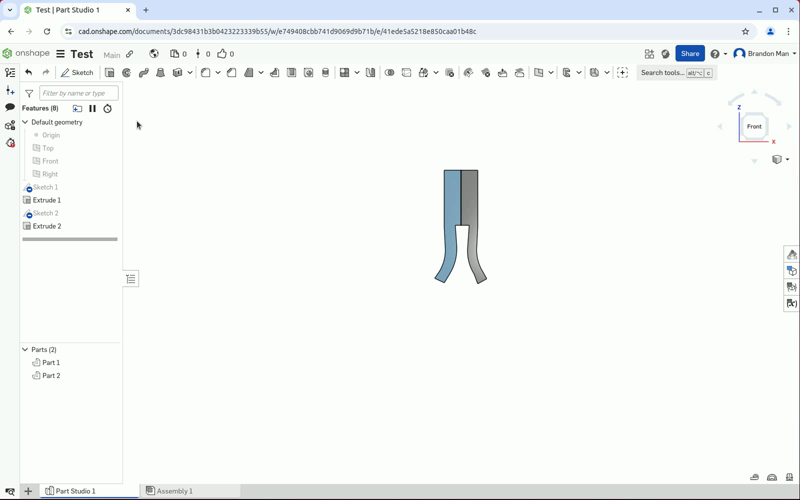
key(shift+h)
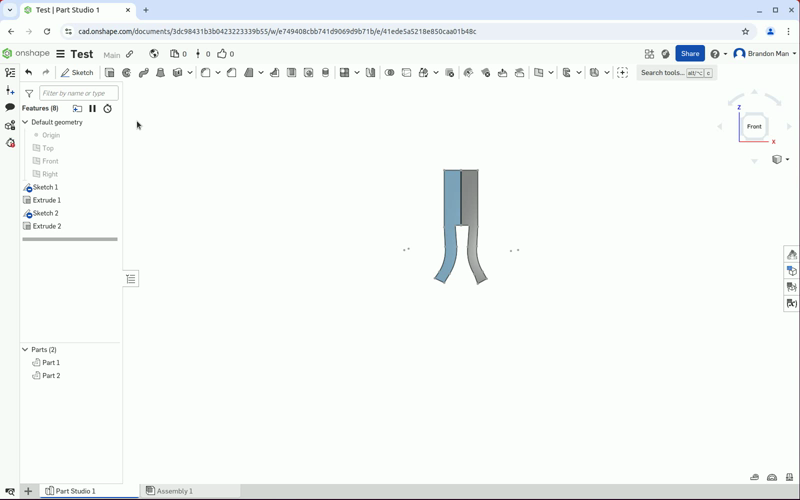
key(shift+7)
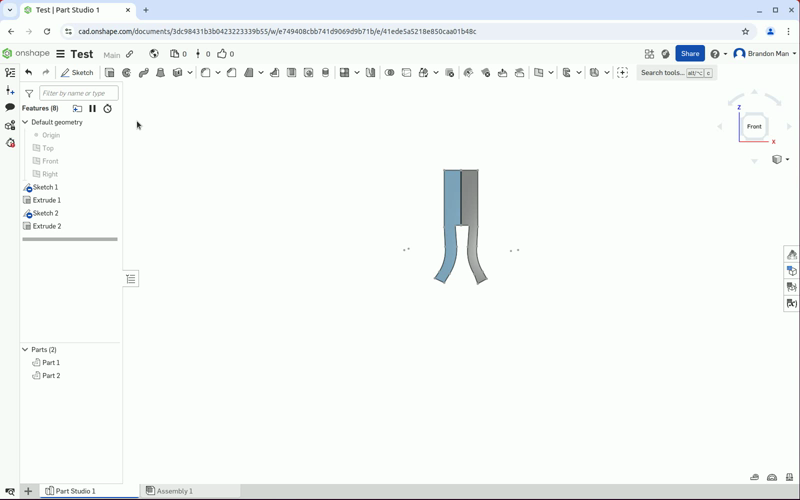
key(left, 2)
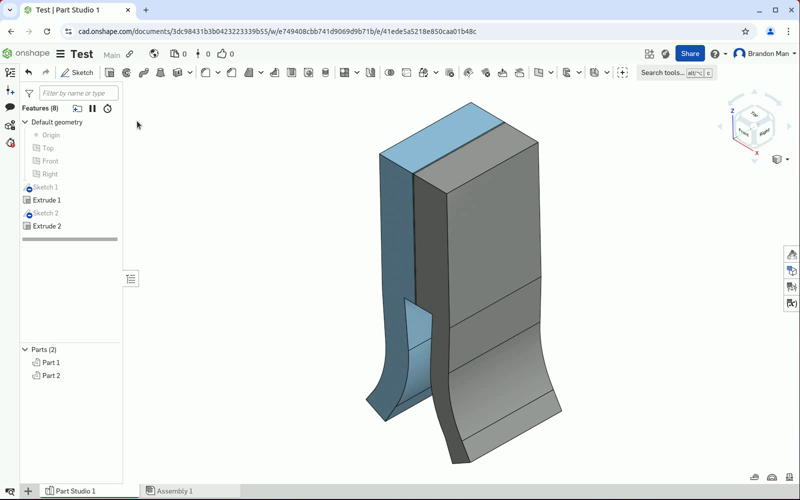
key(down, 2)
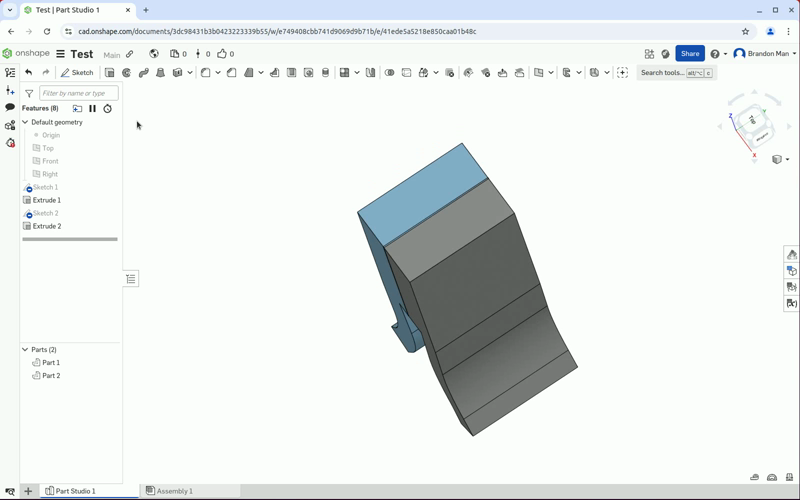
key(up, 2)
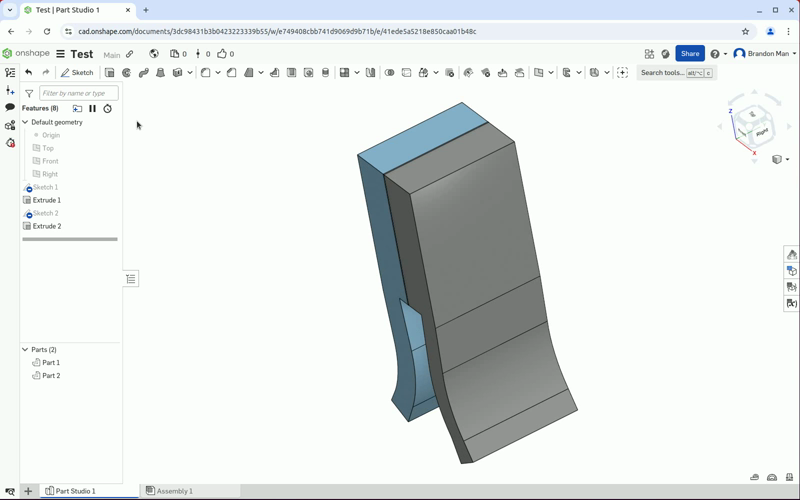
key(right, 2)
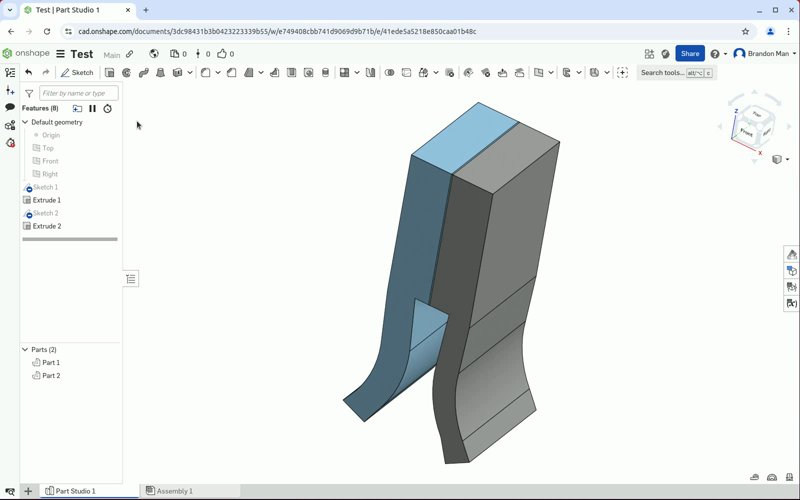
mouse_move(73, 189)
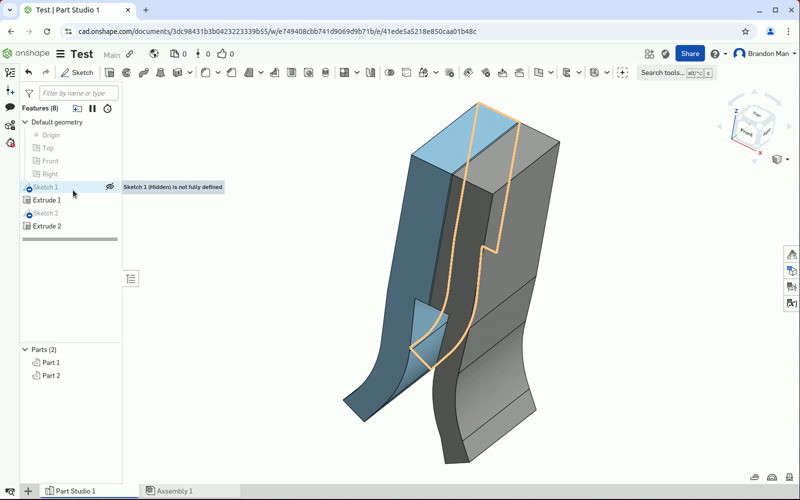
click(73, 189)